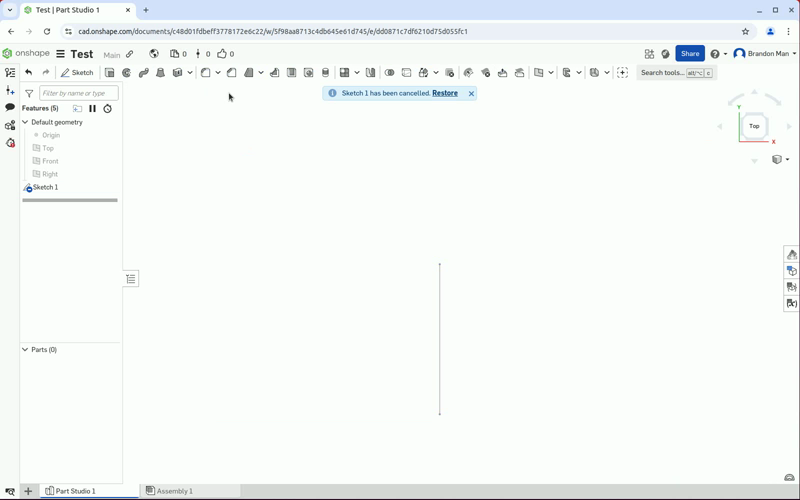
key(shift+h)
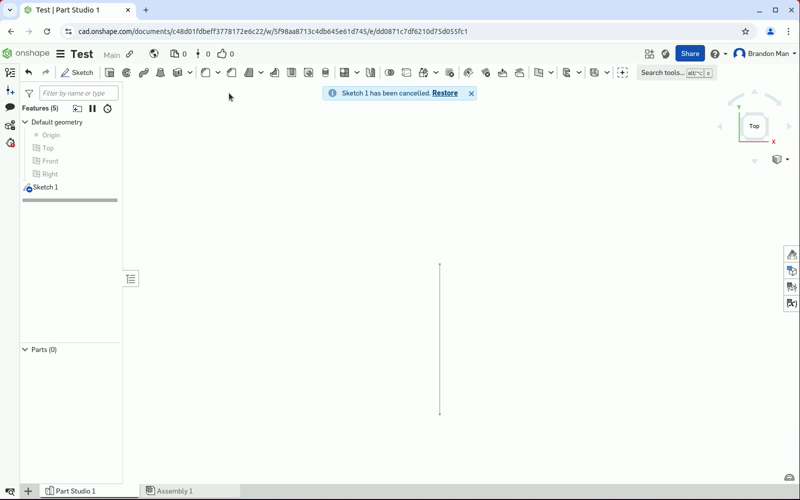
key(shift+s)
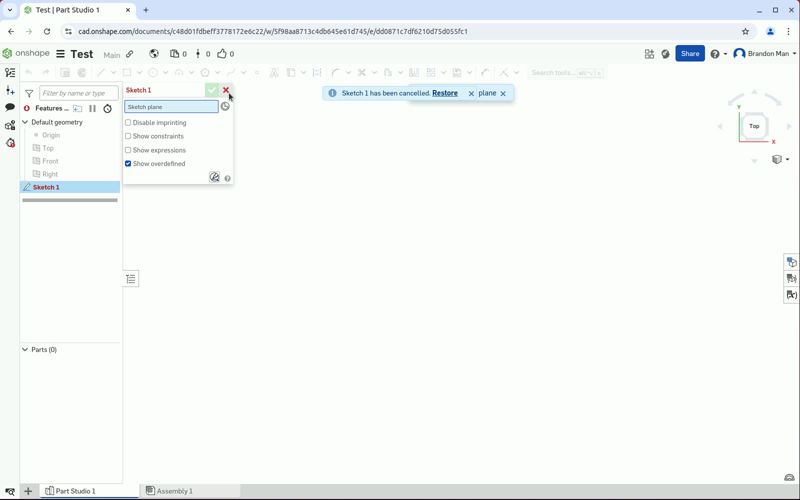
mouse_move(73, 150)
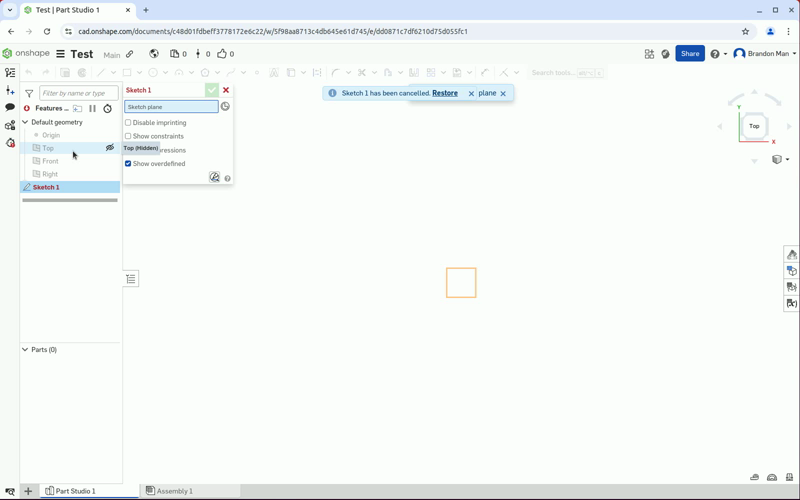
click(73, 150)
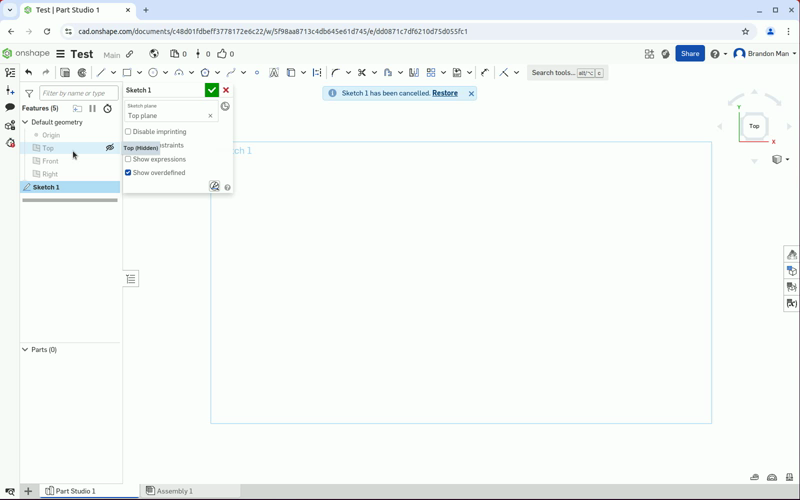
mouse_move(73, 352)
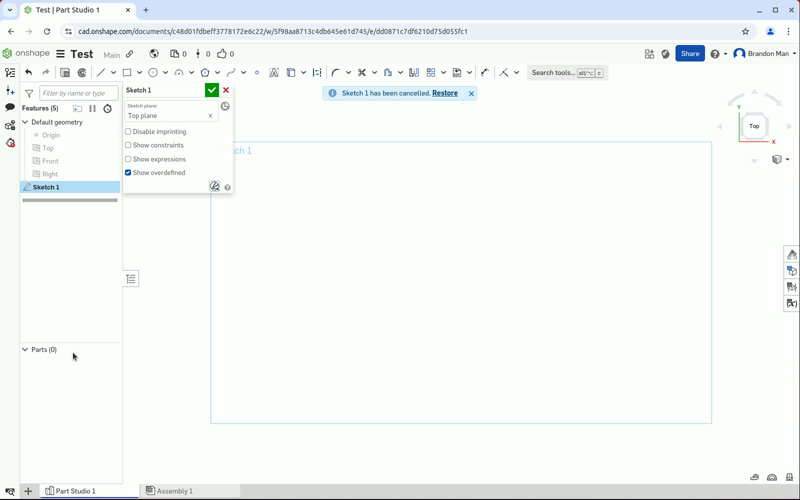
key(y)
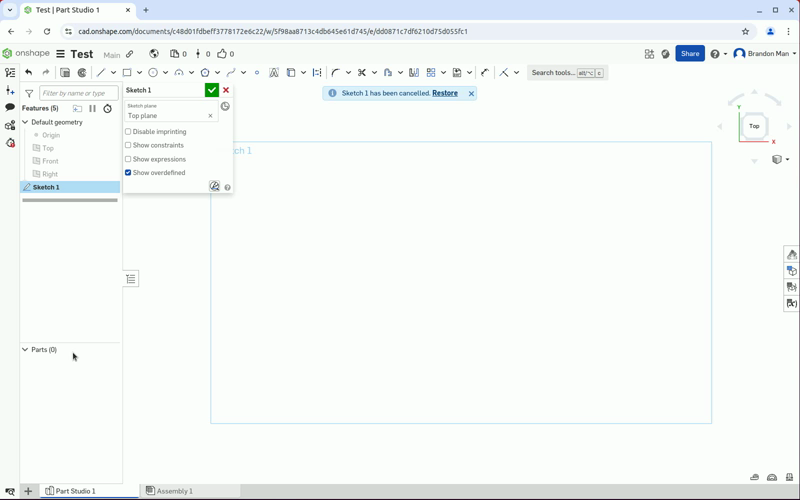
key(l)
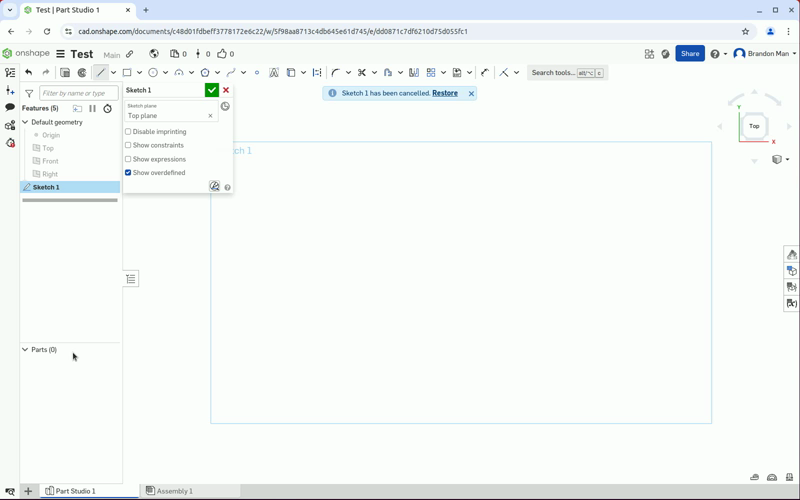
key_down(shift)
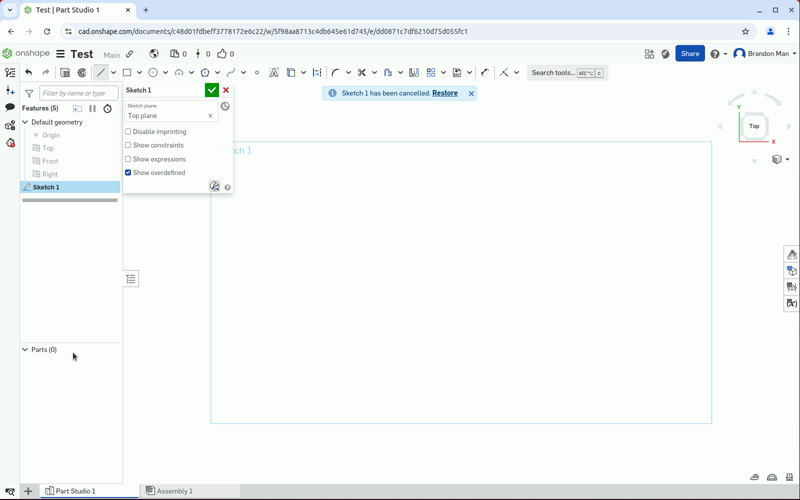
mouse_move(348, 395)
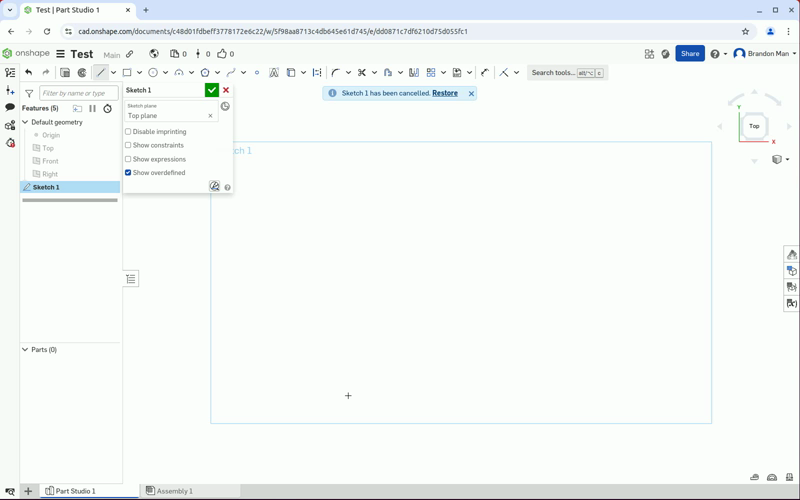
click(348, 395)
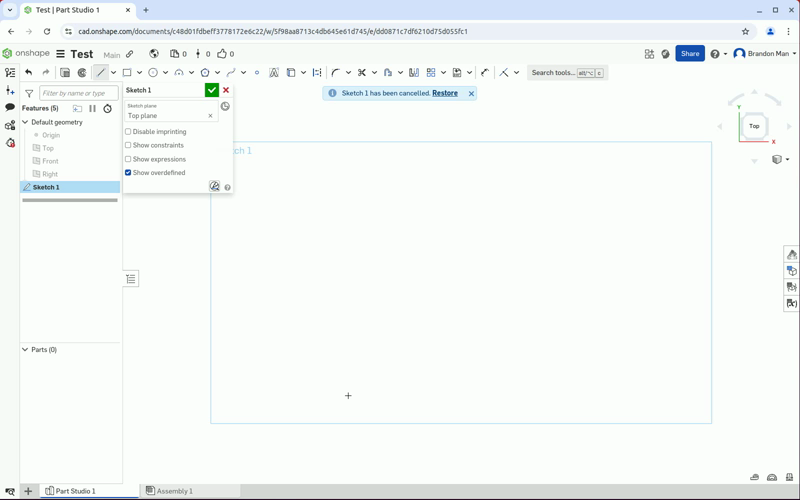
key_up(shift)
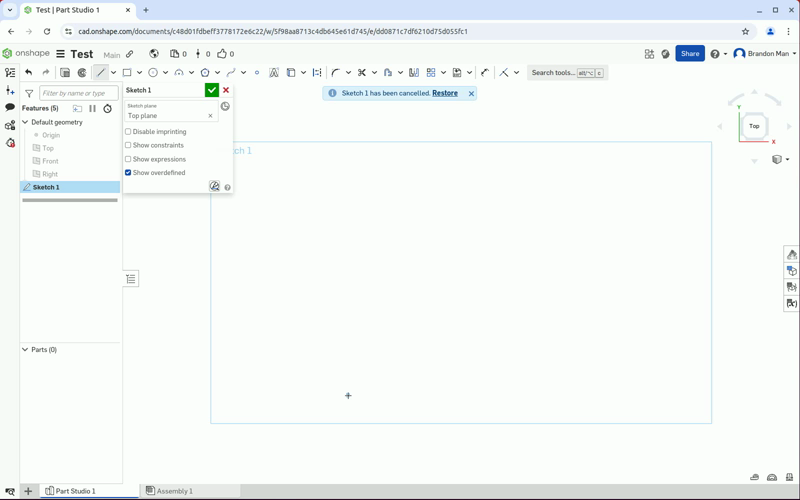
key_down(shift)
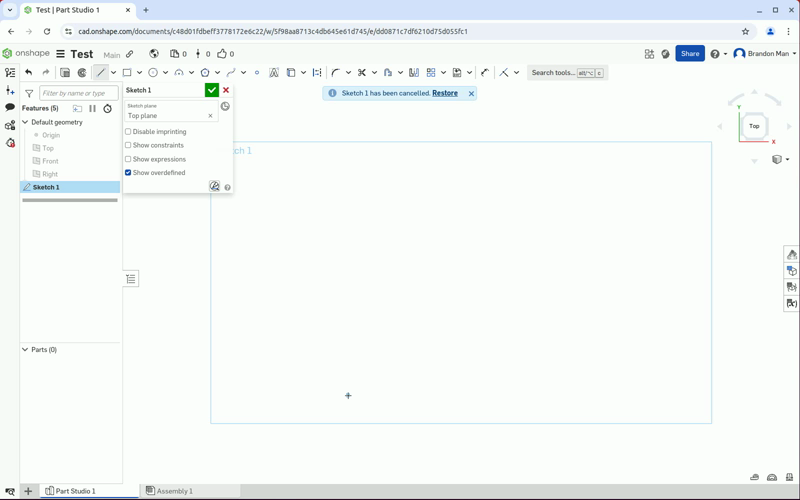
mouse_move(572, 395)
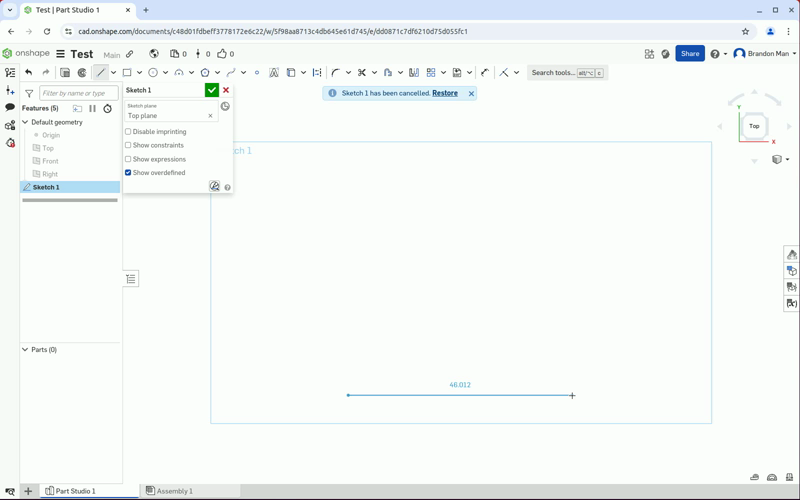
click(572, 395)
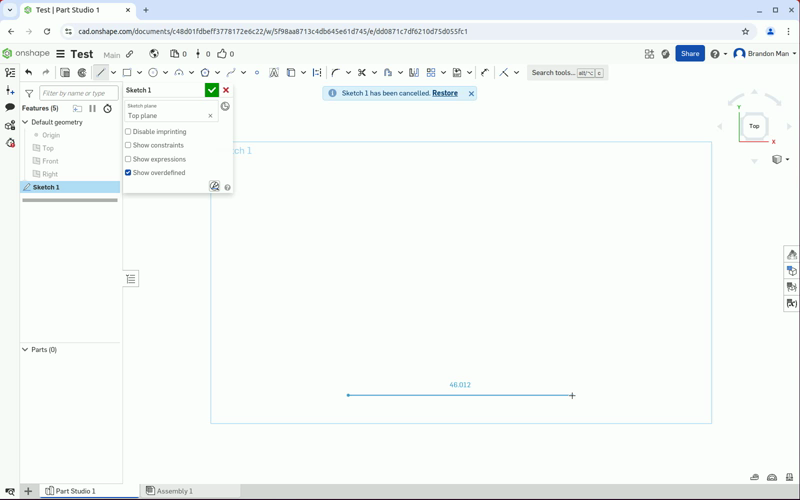
key_up(shift)
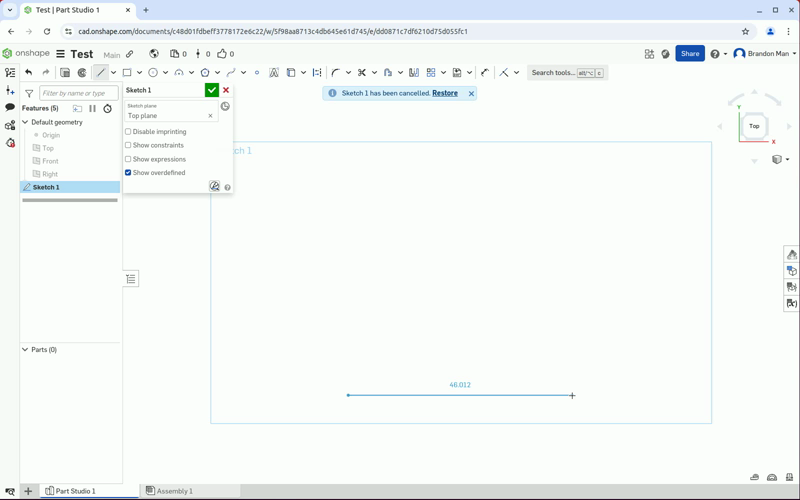
key_down(shift)
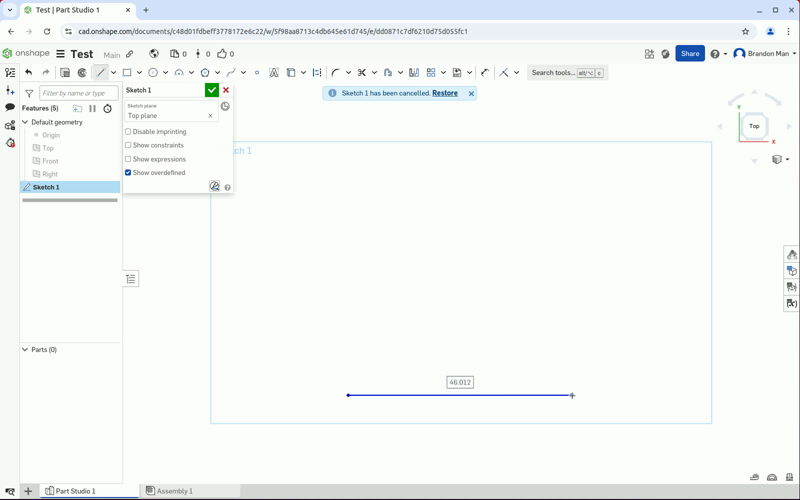
mouse_move(572, 171)
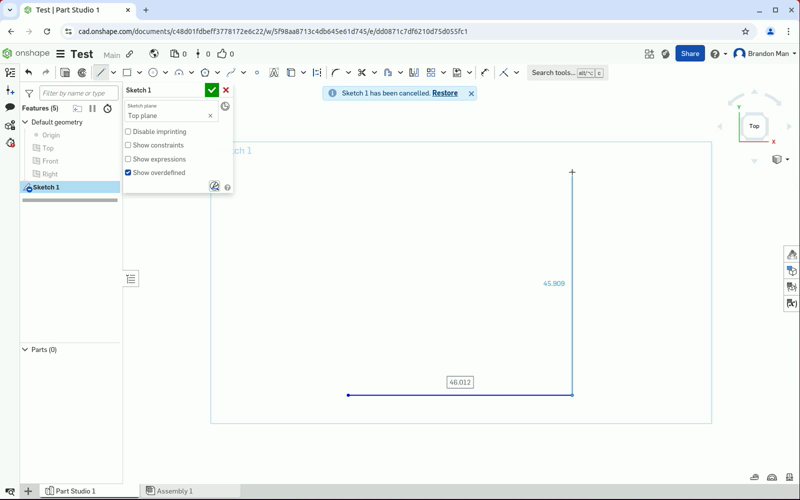
click(572, 171)
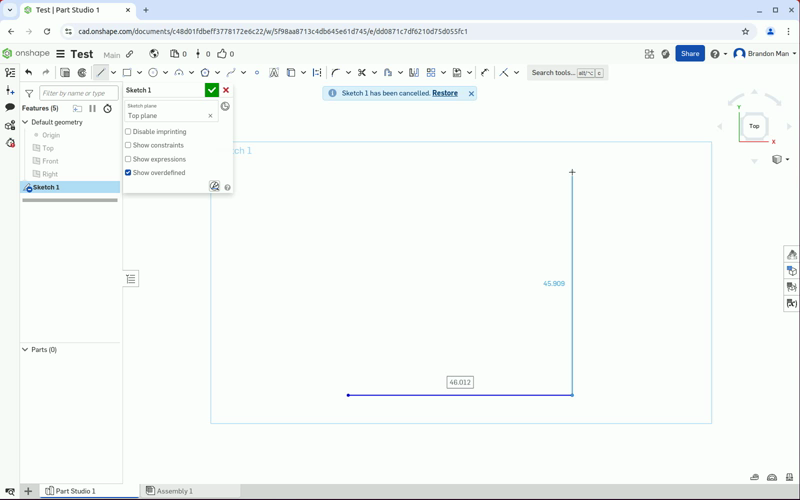
key_up(shift)
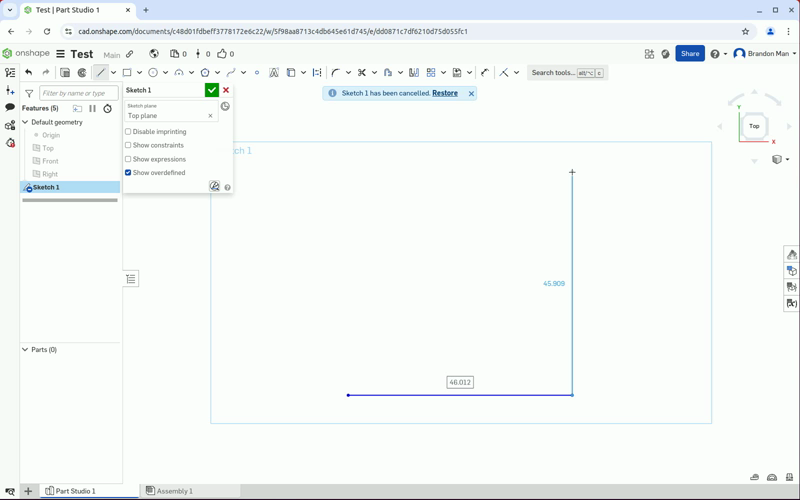
key_down(shift)
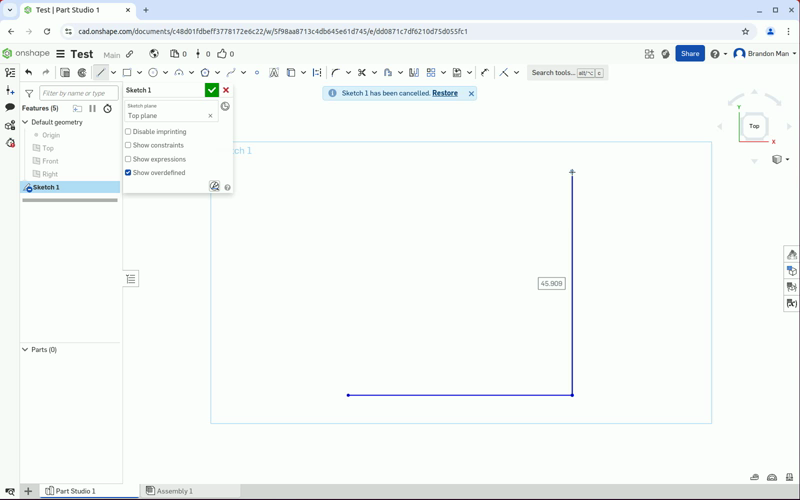
mouse_move(348, 171)
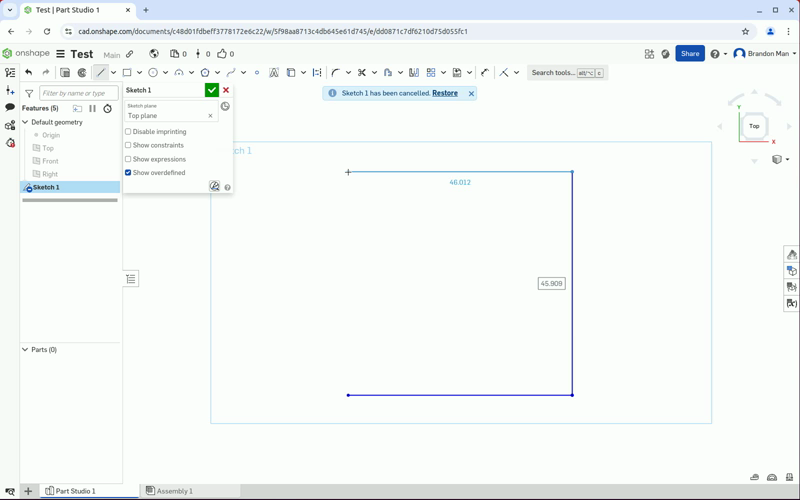
click(348, 171)
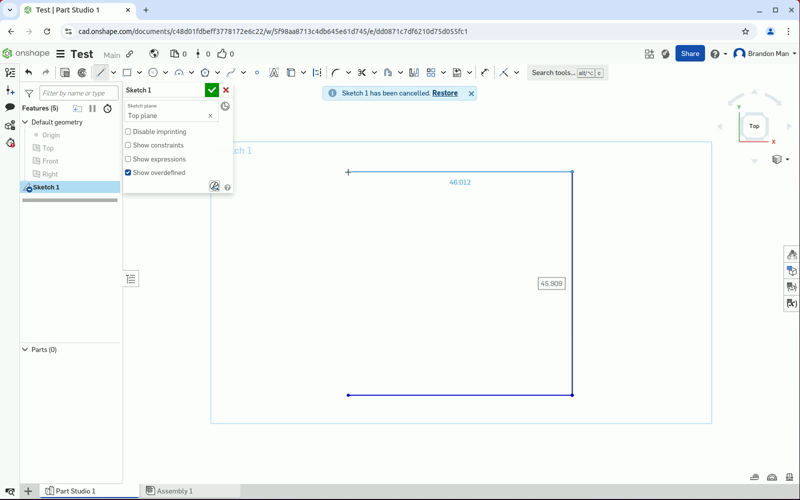
key_up(shift)
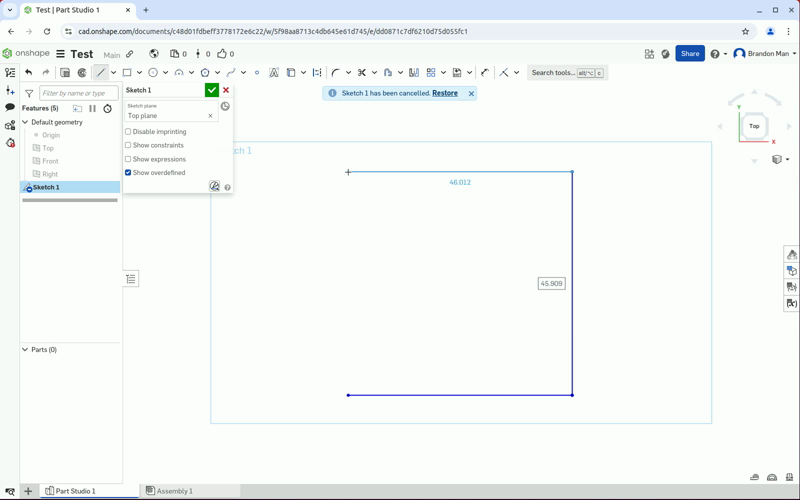
key_down(shift)
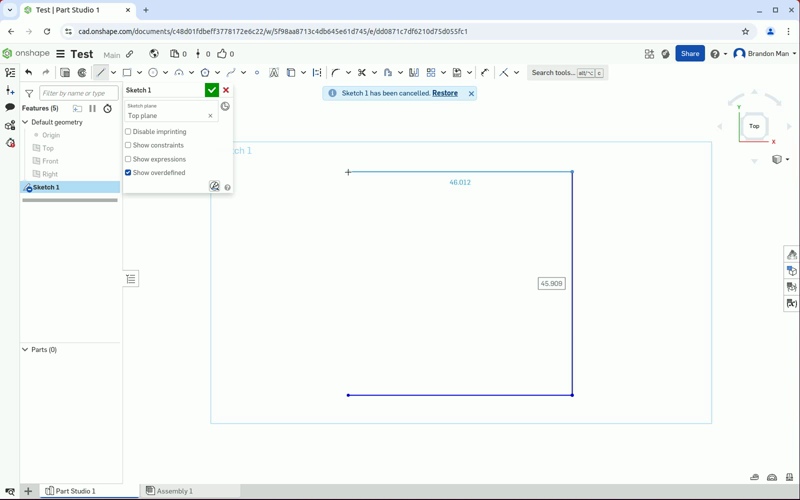
mouse_move(348, 395)
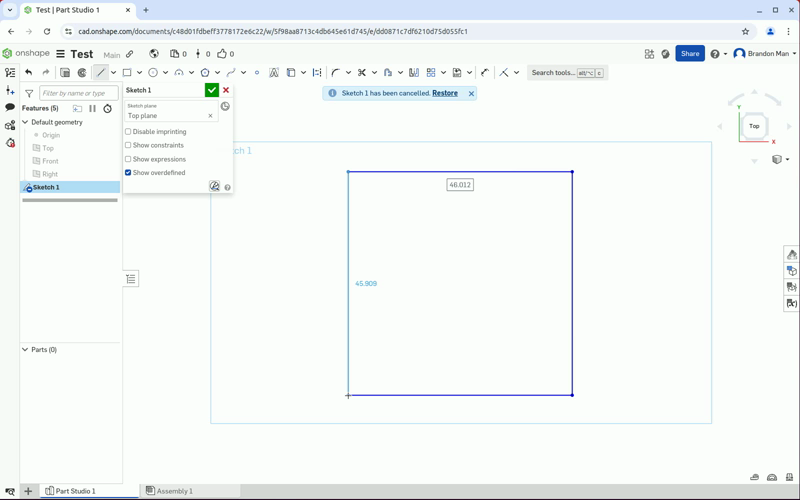
key_up(shift)
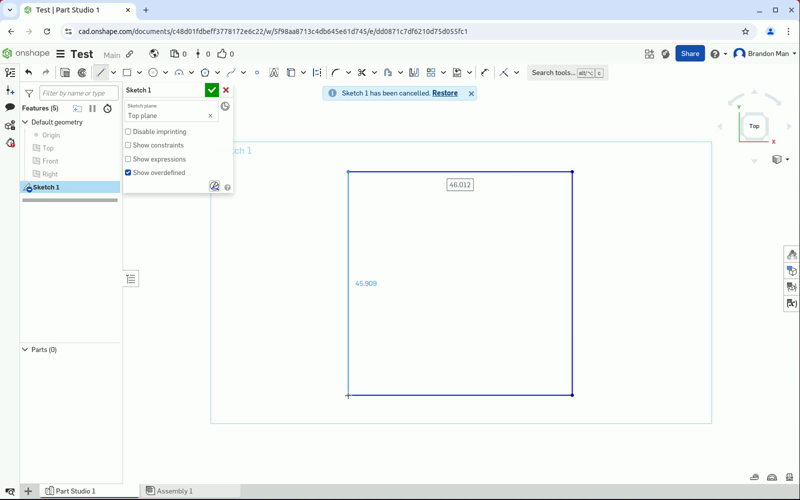
click(348, 395)
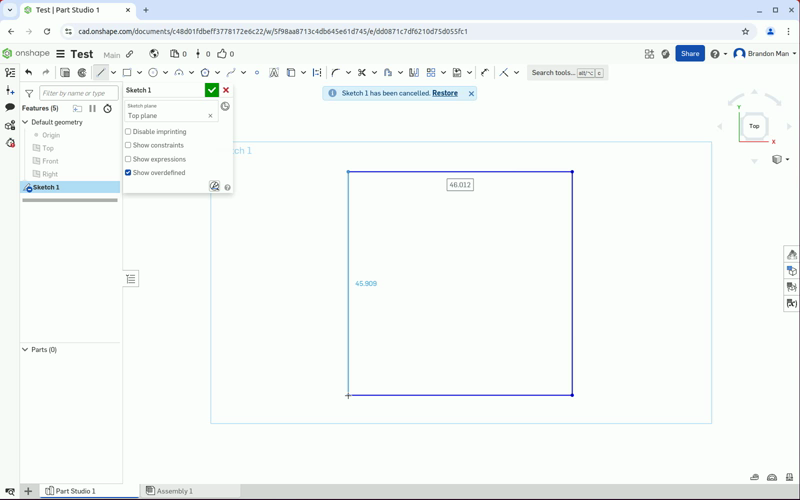
key(esc)
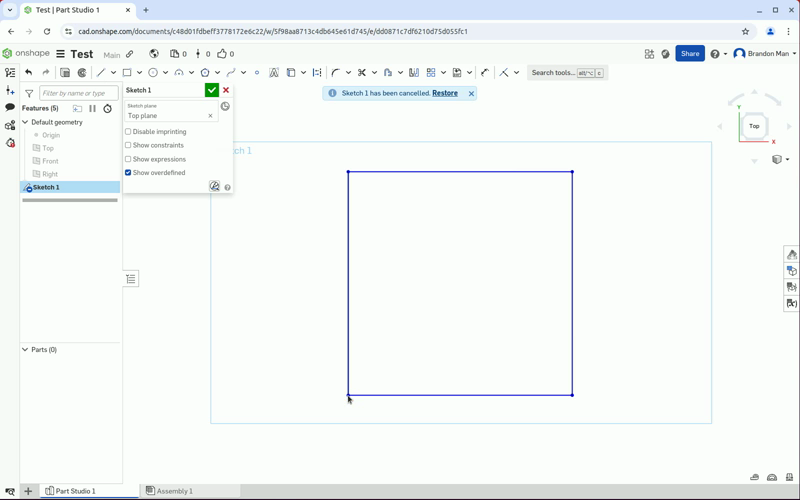
mouse_move(526, 306)
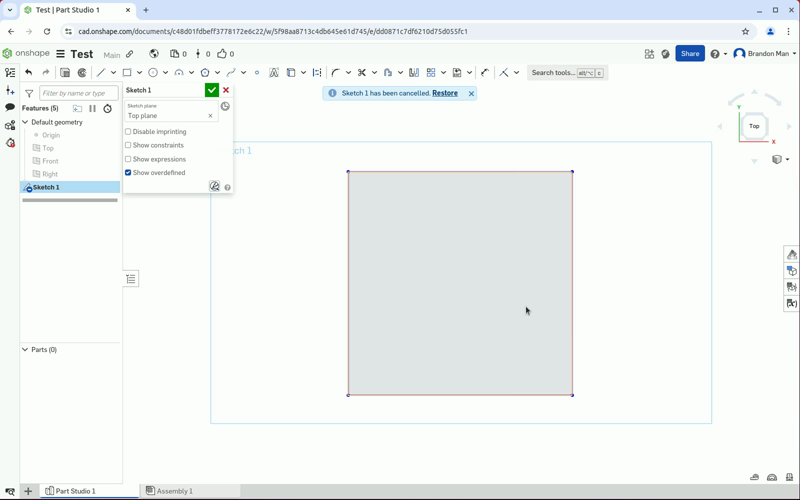
click(526, 306)
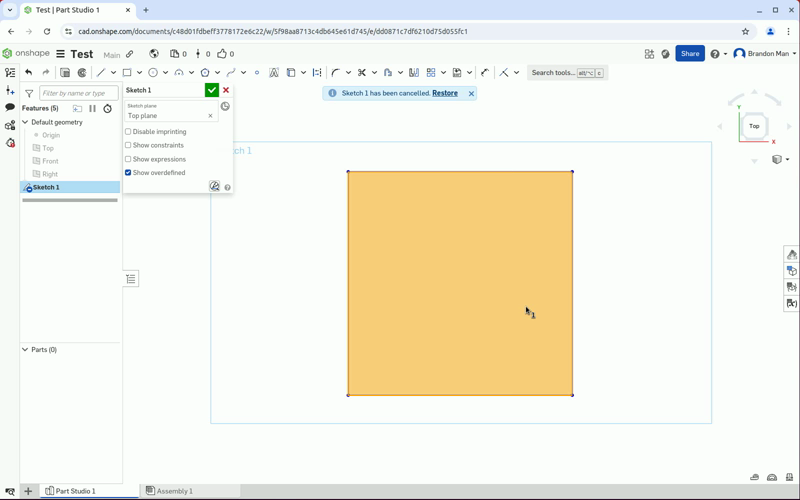
mouse_move(73, 352)
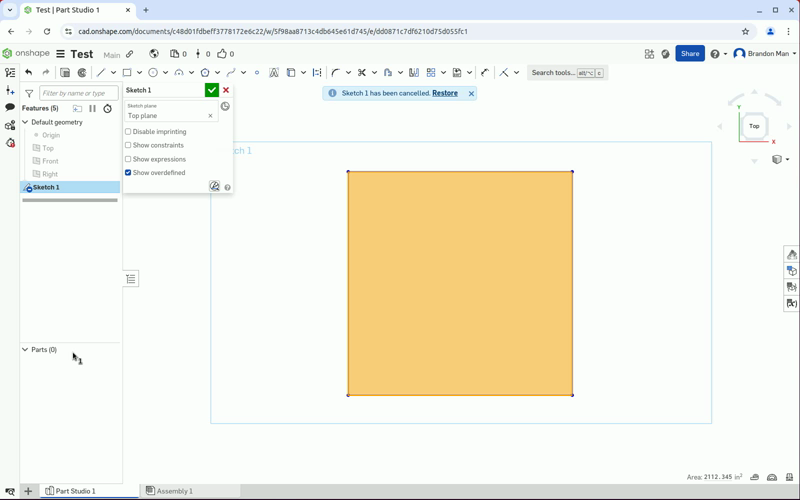
key(shift+y)
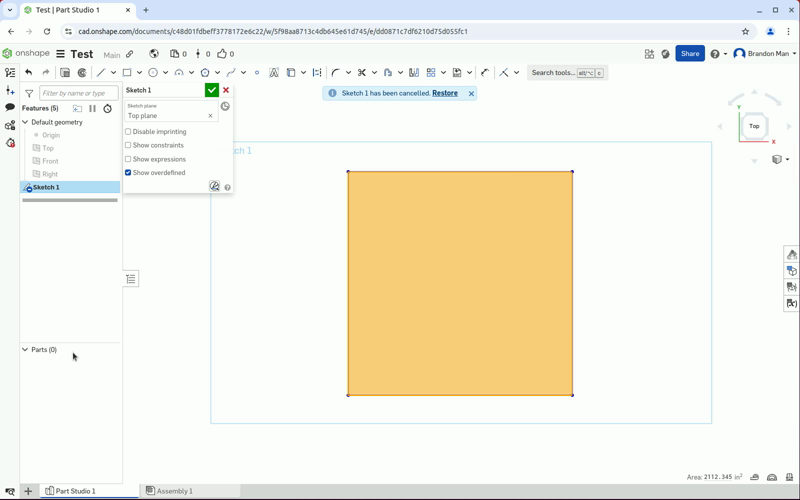
key(shift+e)
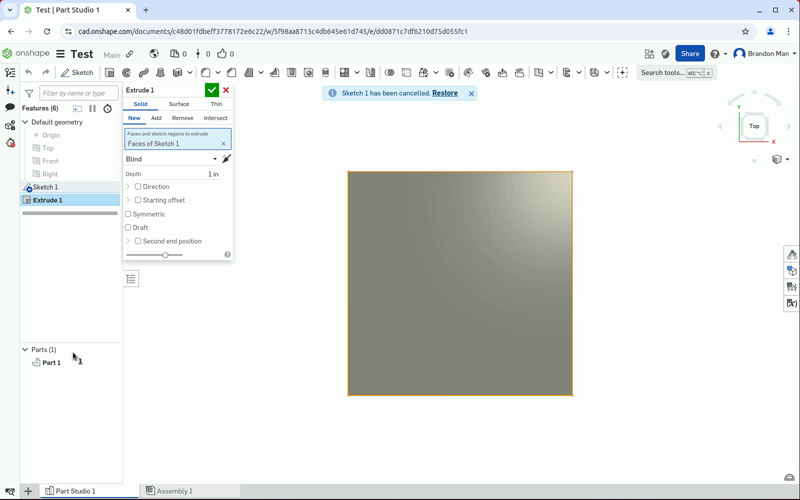
mouse_move(143, 106)
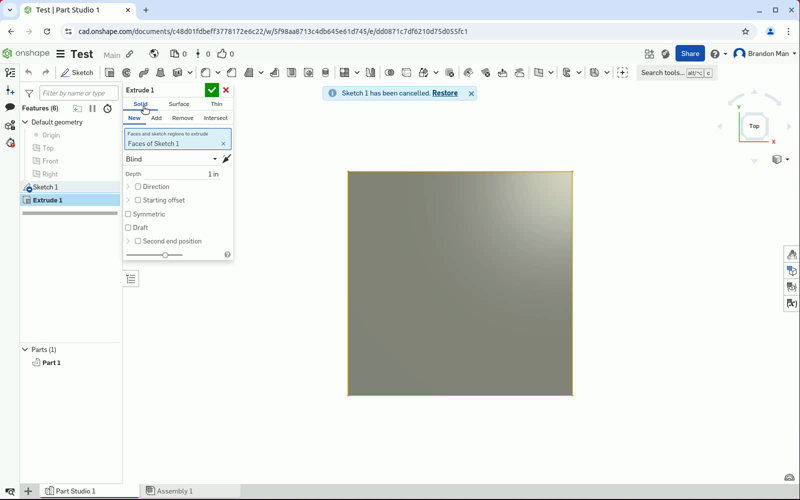
click(143, 106)
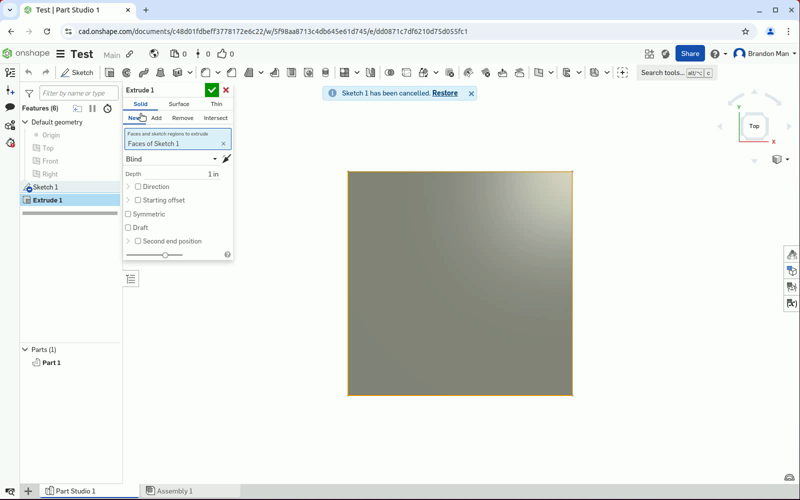
mouse_move(137, 120)
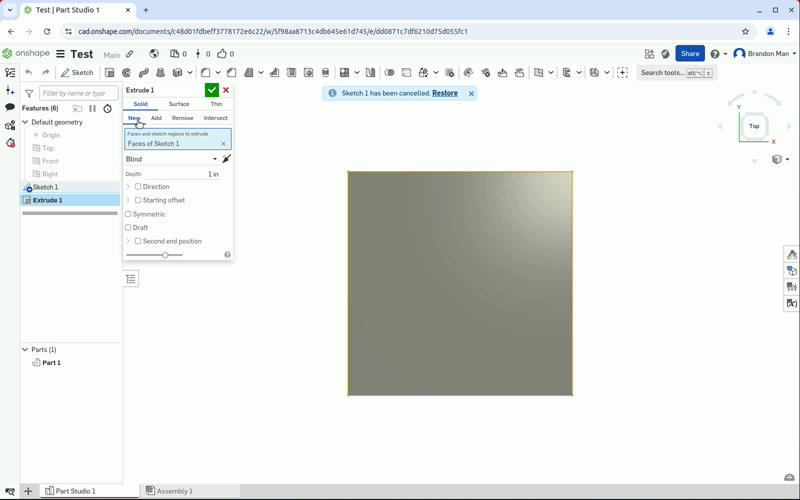
click(137, 120)
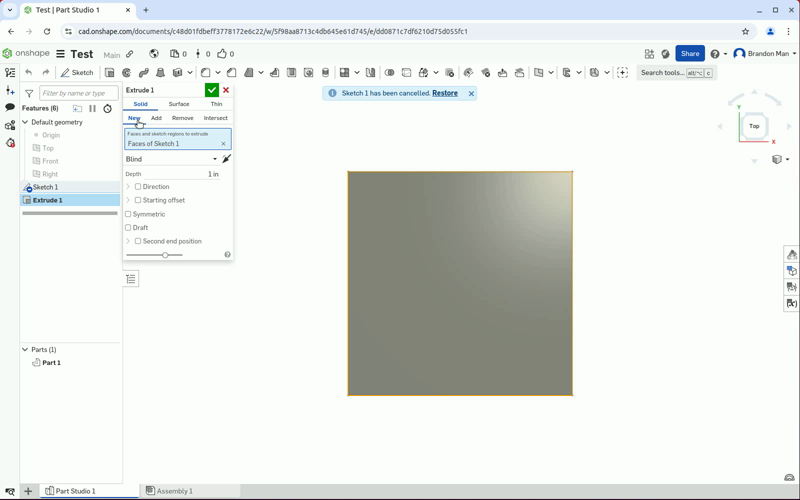
key(tab, 4)
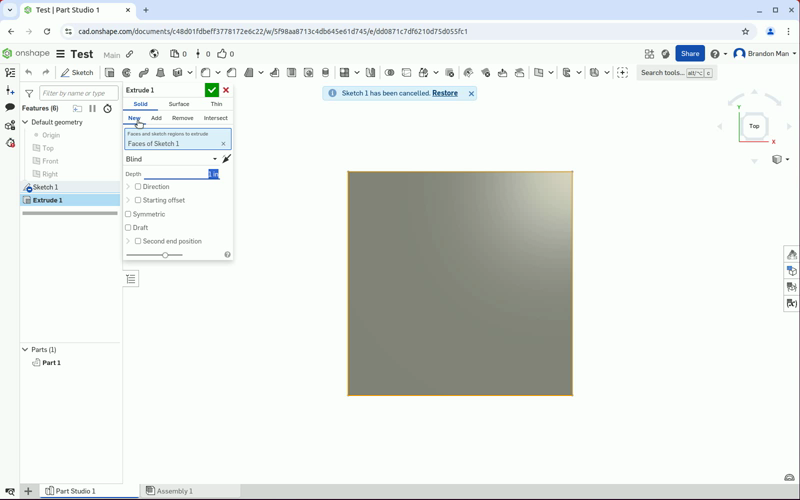
text(5.055)
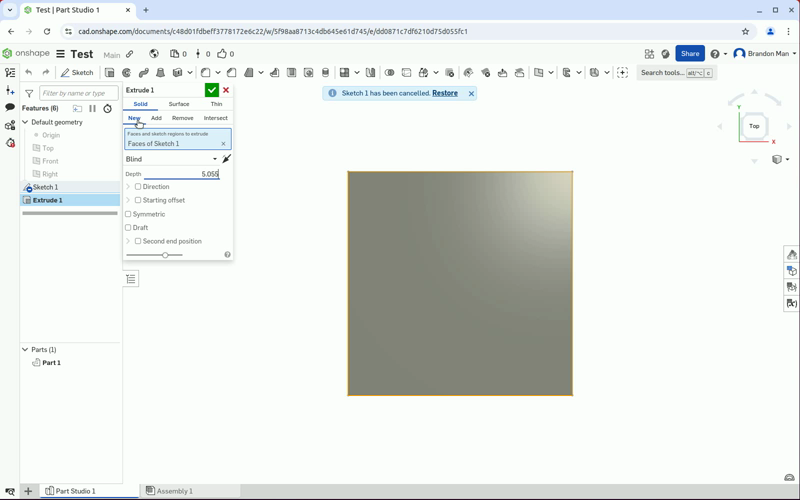
key(enter)
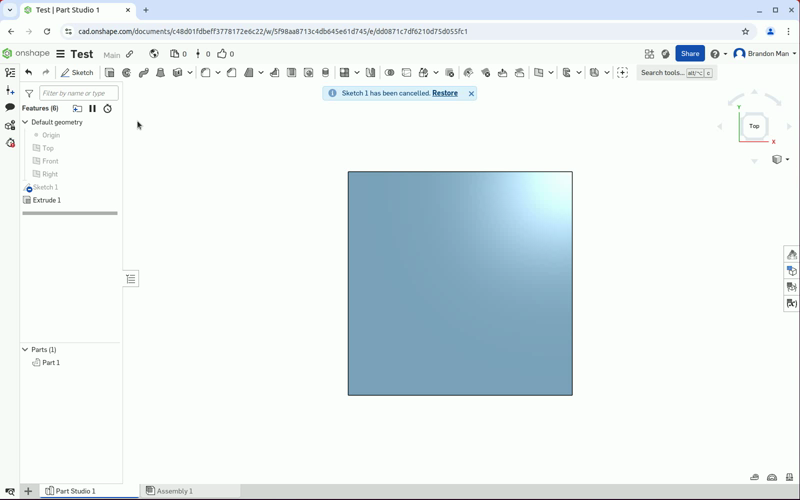
key(shift+h)
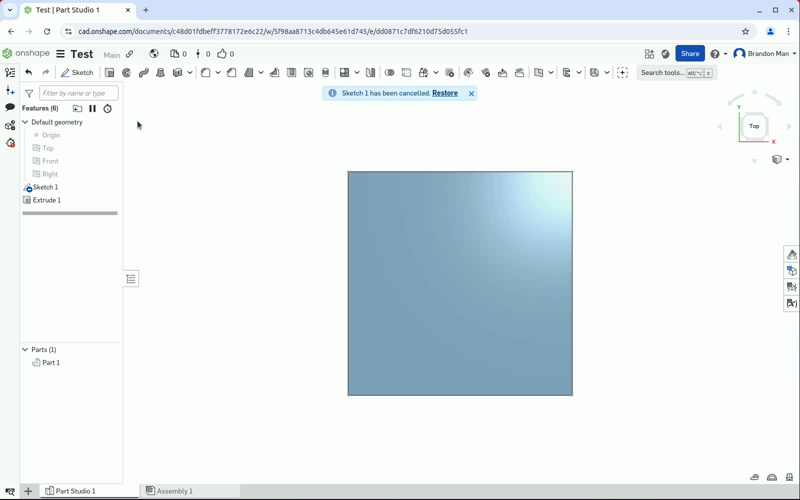
key(shift+h)
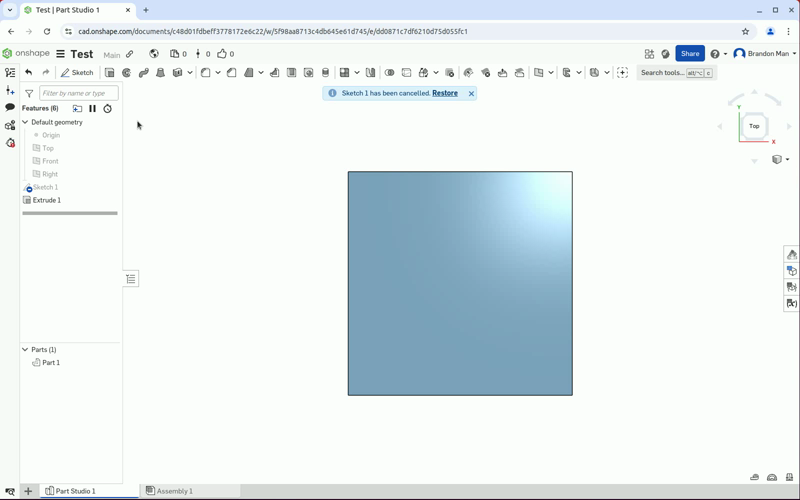
mouse_move(73, 189)
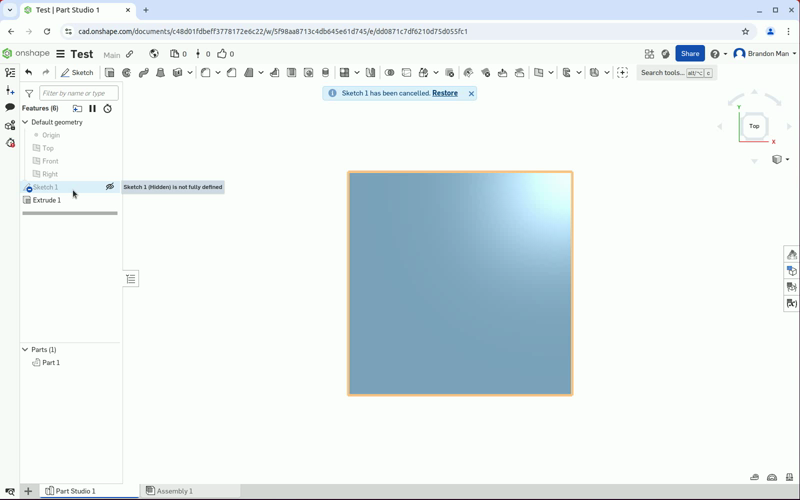
click(73, 189)
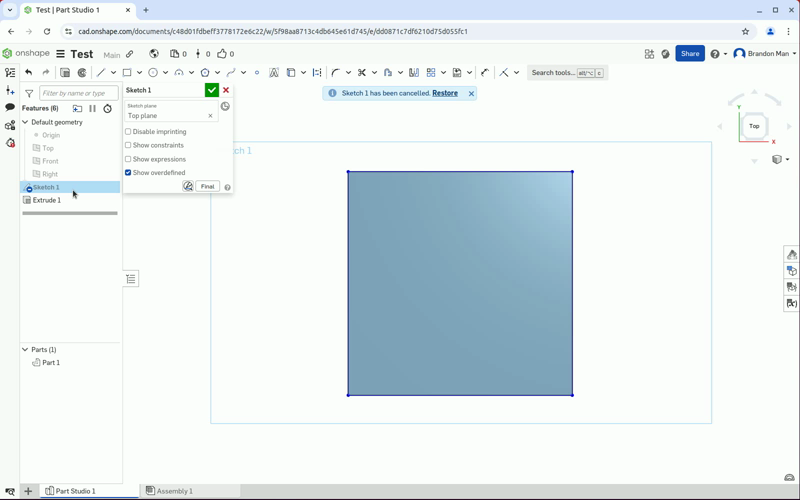
mouse_move(229, 92)
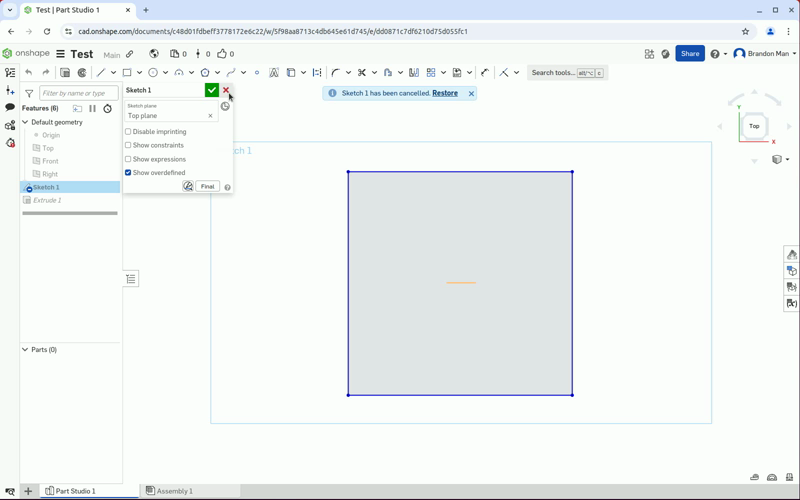
click(229, 92)
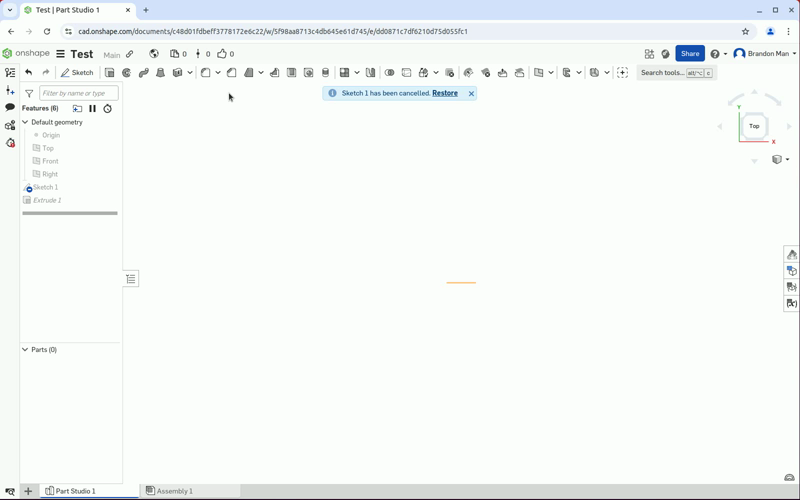
mouse_move(541, 75)
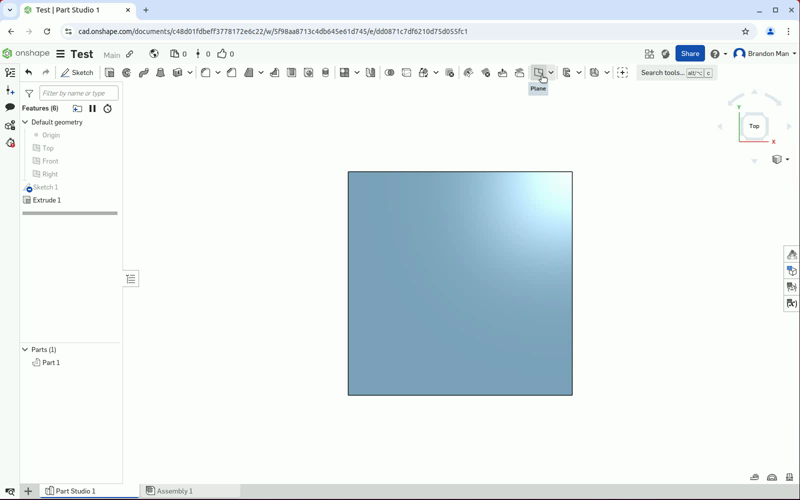
click(541, 75)
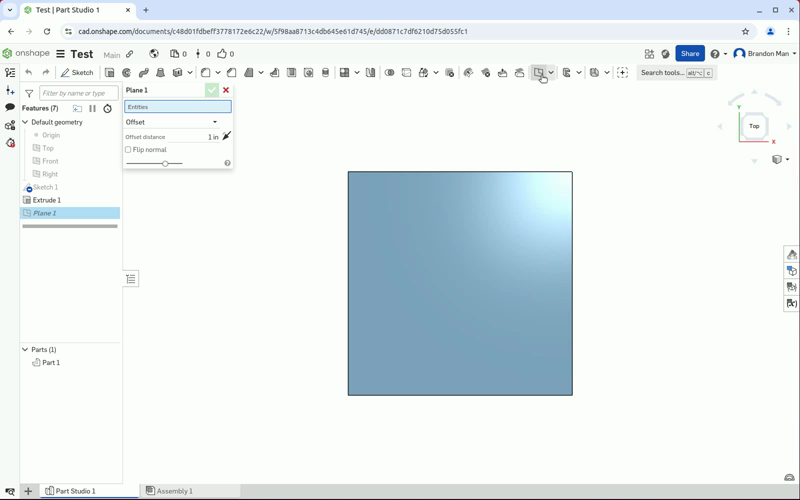
mouse_move(73, 150)
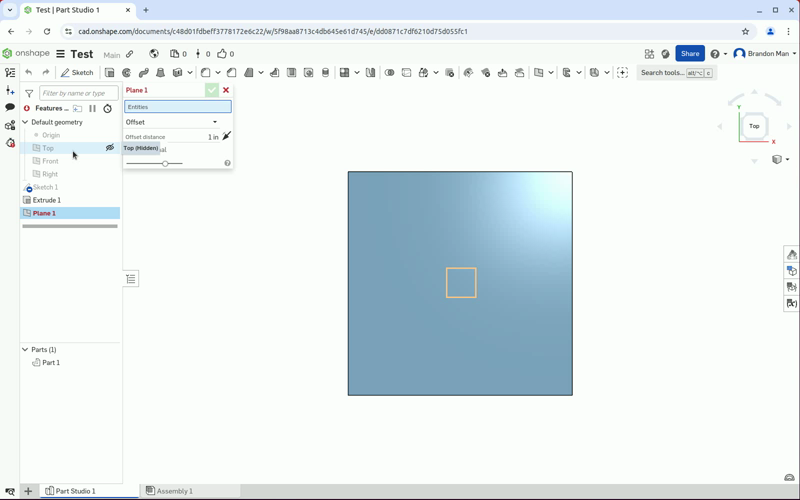
click(73, 150)
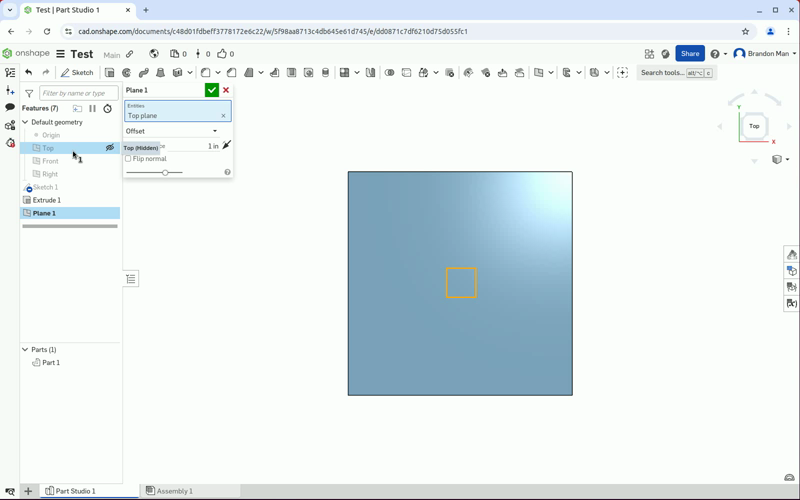
key(tab, 2)
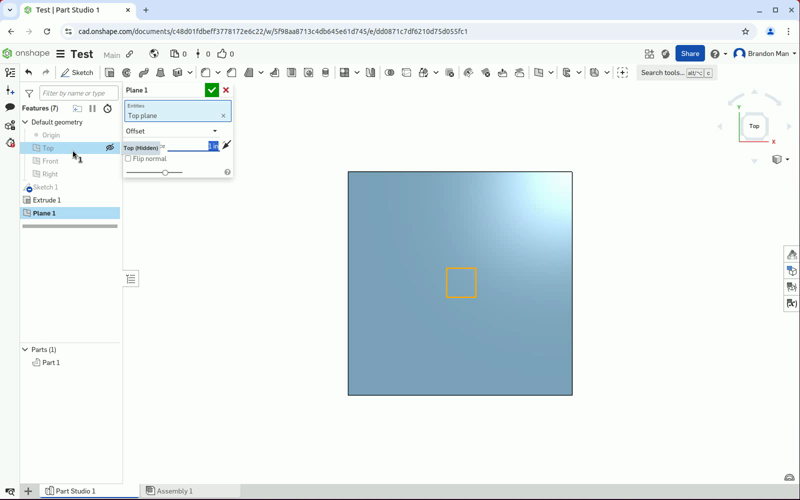
text(5.053)
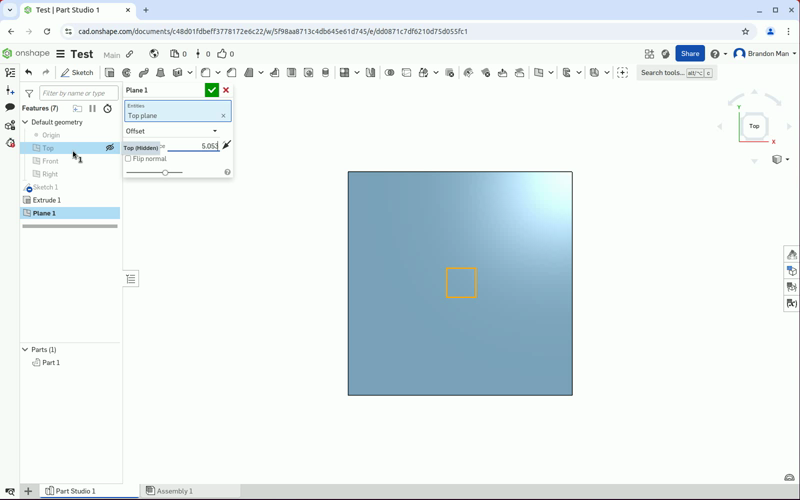
key(enter, 2)
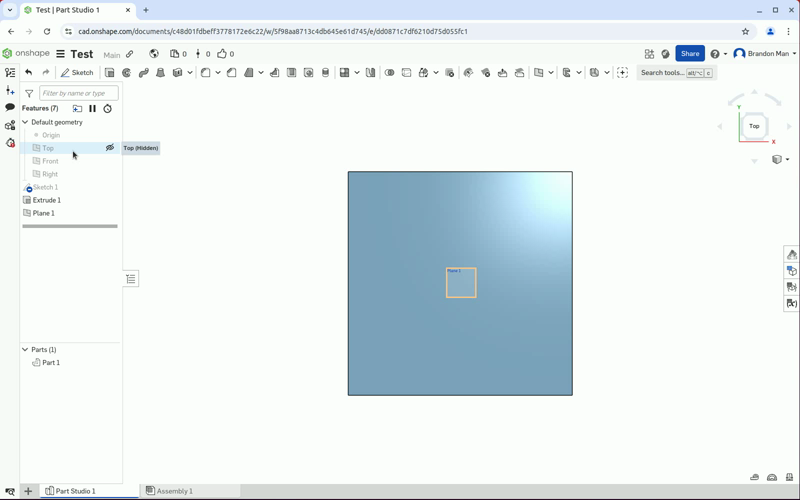
key(shift+s)
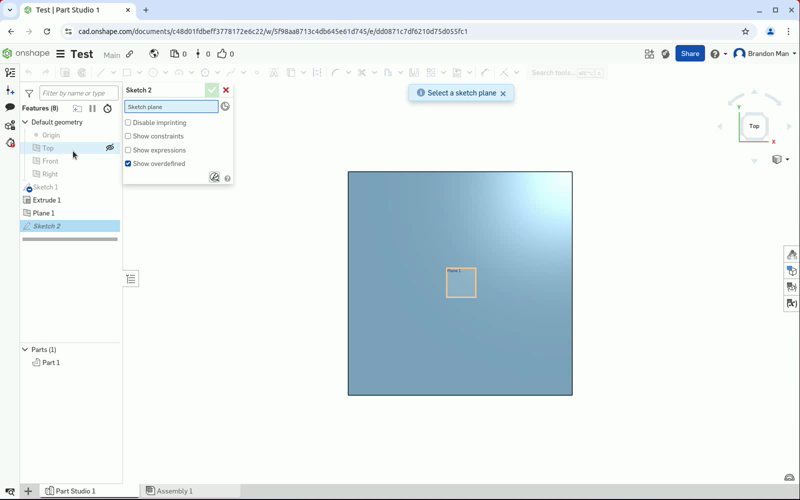
mouse_move(73, 215)
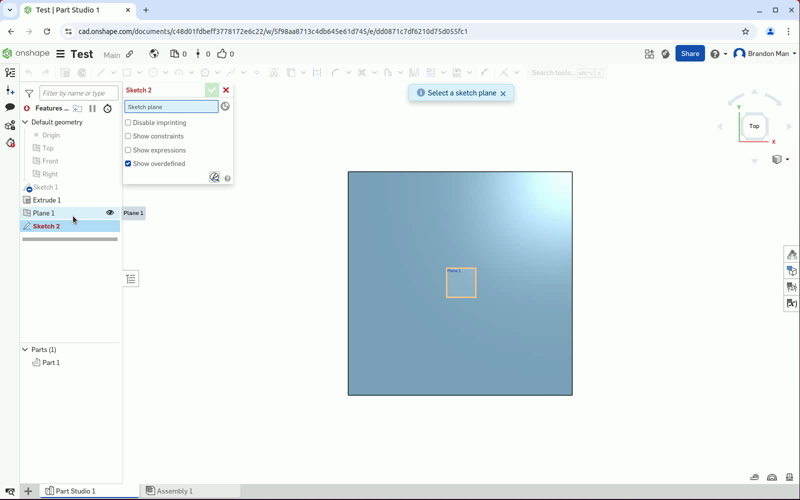
click(73, 215)
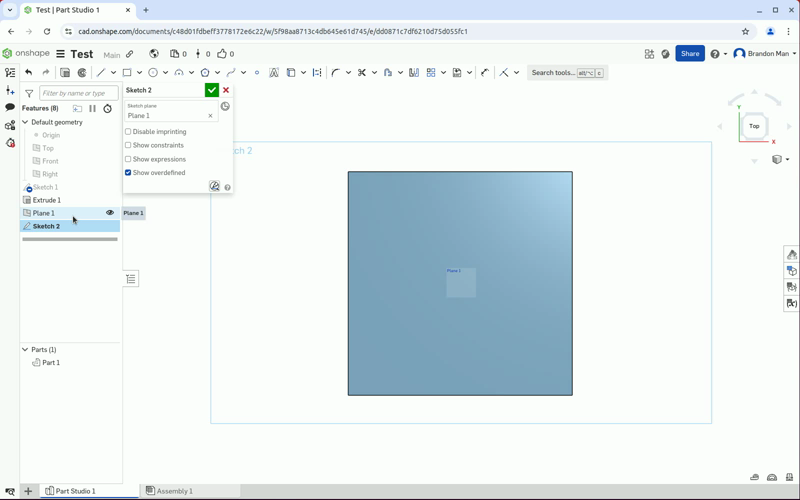
mouse_move(73, 352)
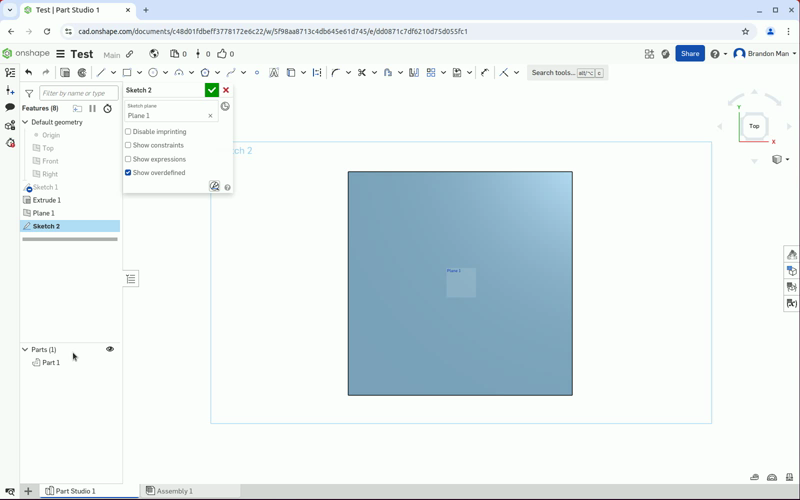
key(y)
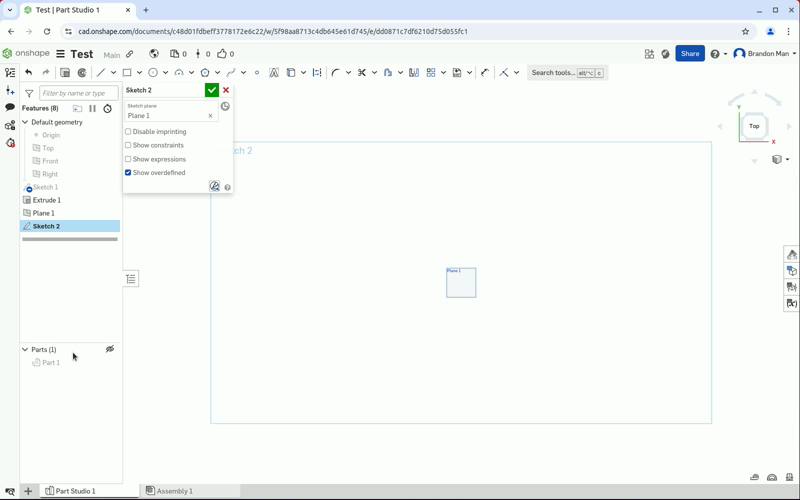
key(l)
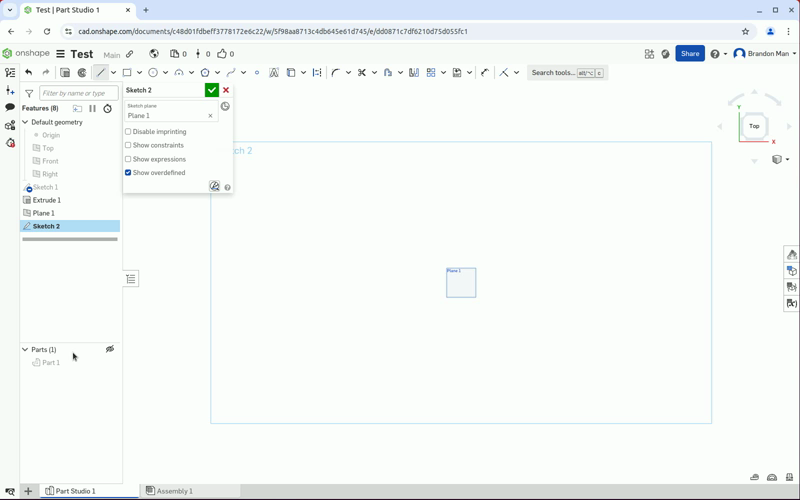
key_down(shift)
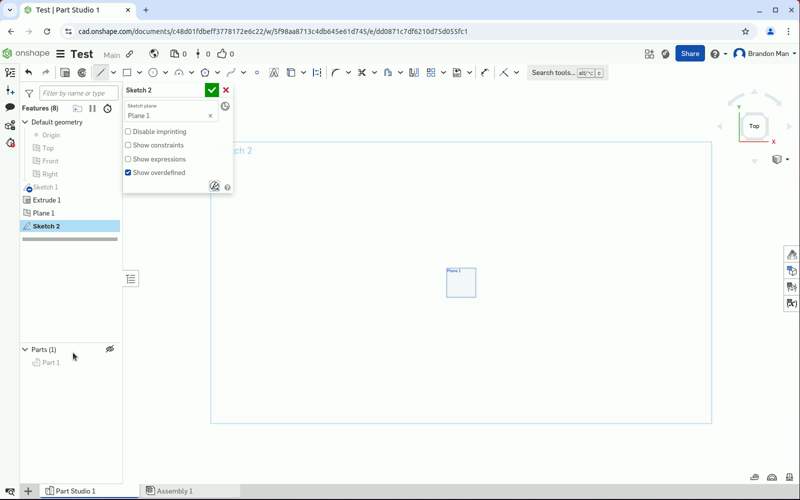
mouse_move(432, 261)
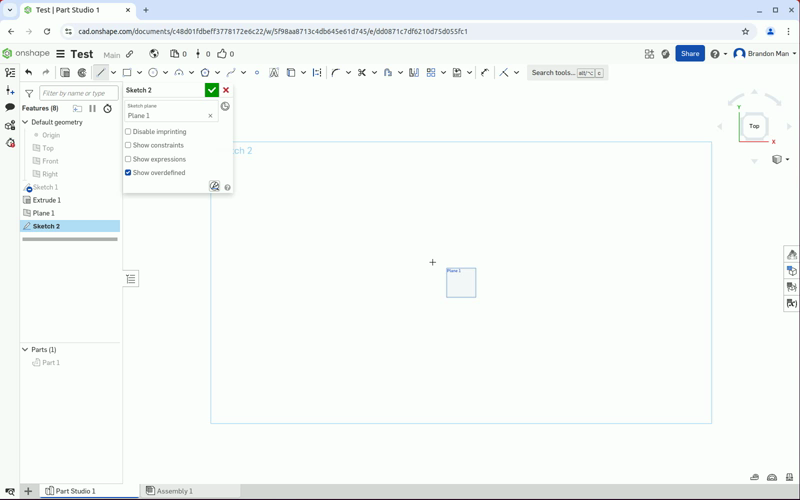
click(432, 261)
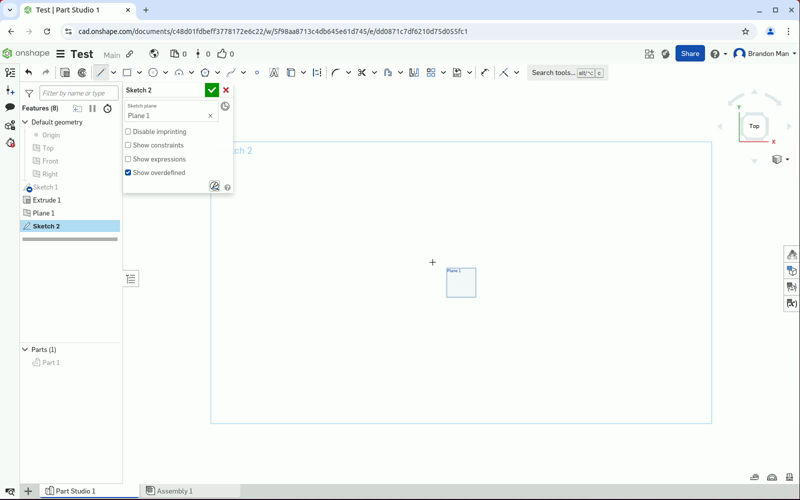
key_up(shift)
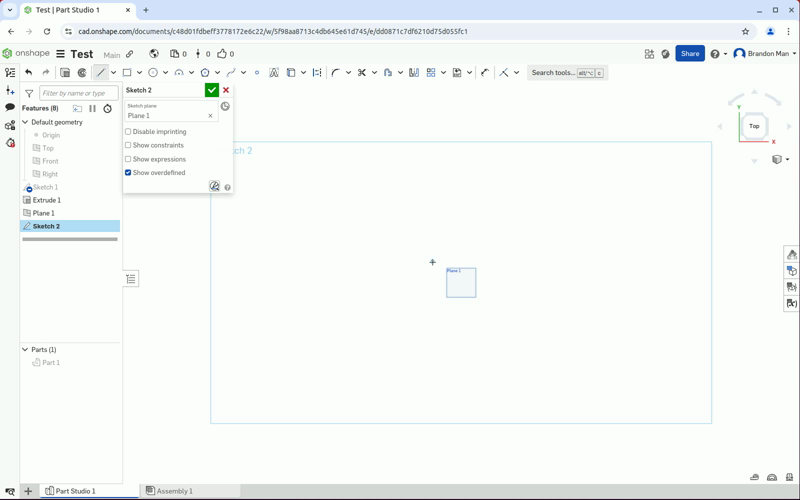
key_down(shift)
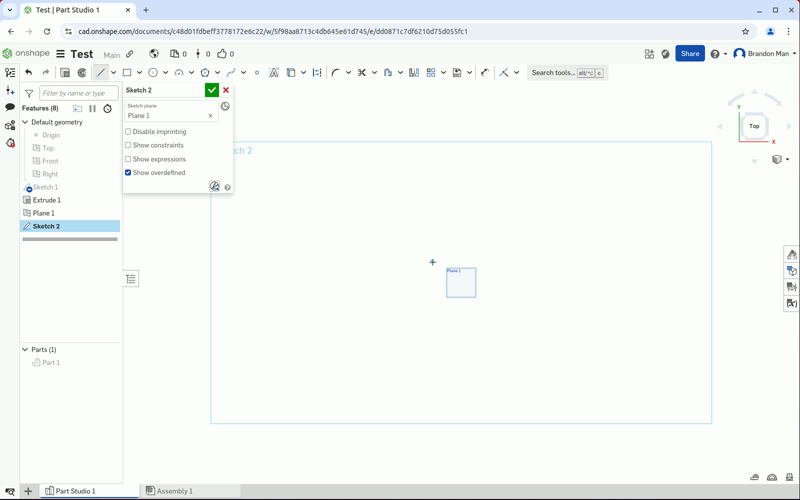
mouse_move(482, 311)
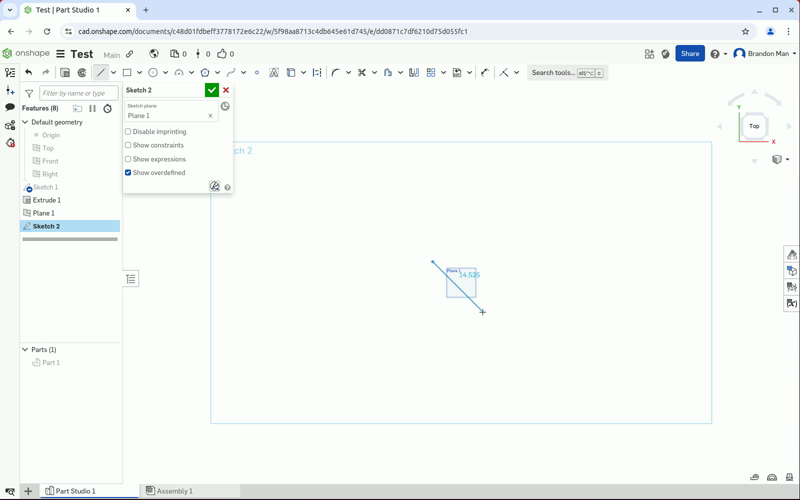
click(482, 311)
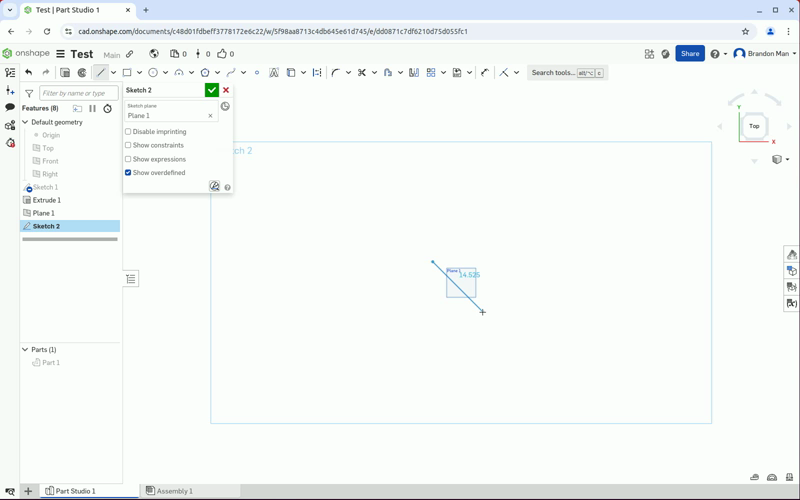
key_up(shift)
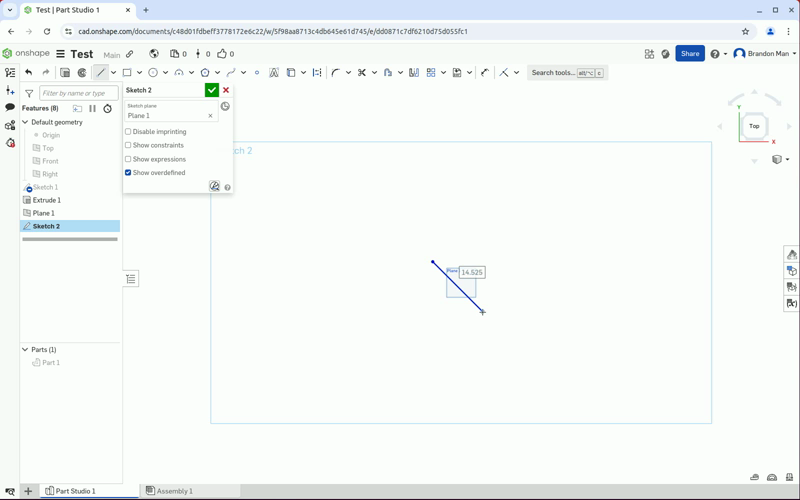
key_down(shift)
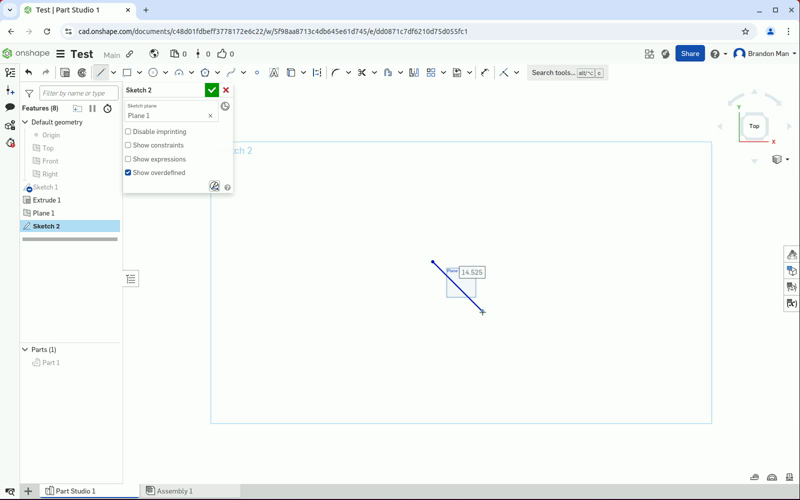
mouse_move(512, 311)
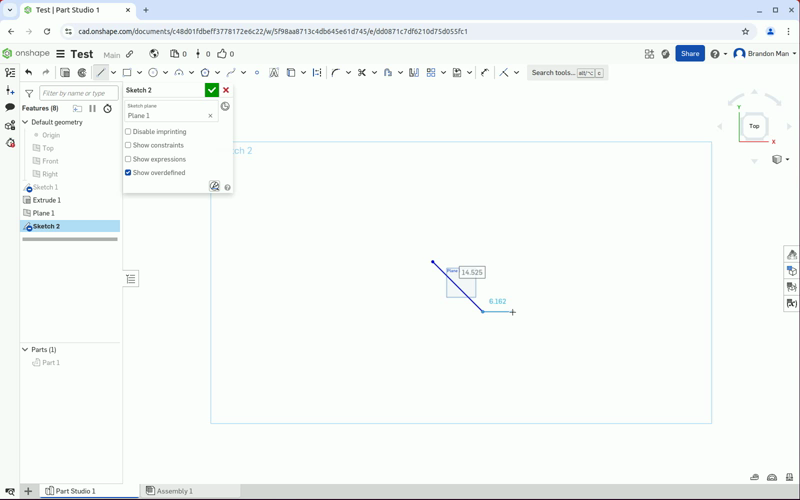
mouse_move(485, 309)
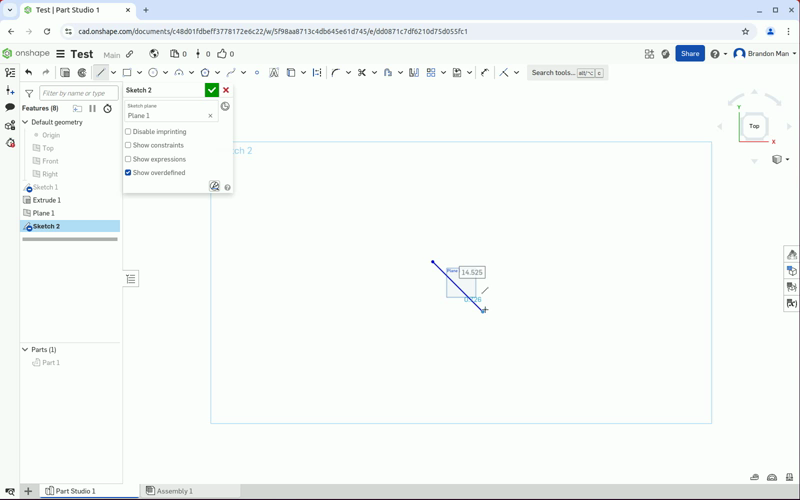
scroll(6)
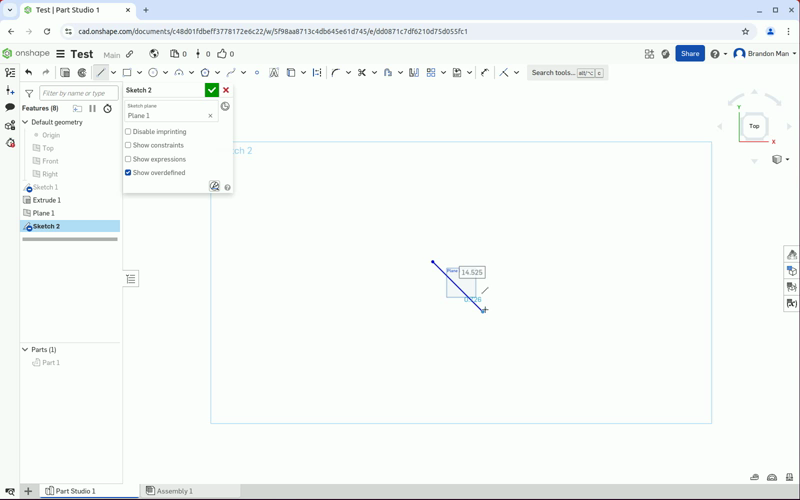
scroll(6)
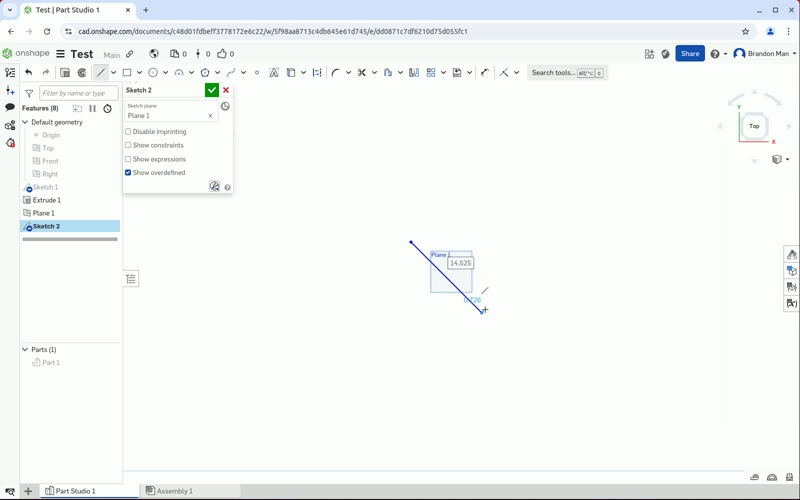
scroll(6)
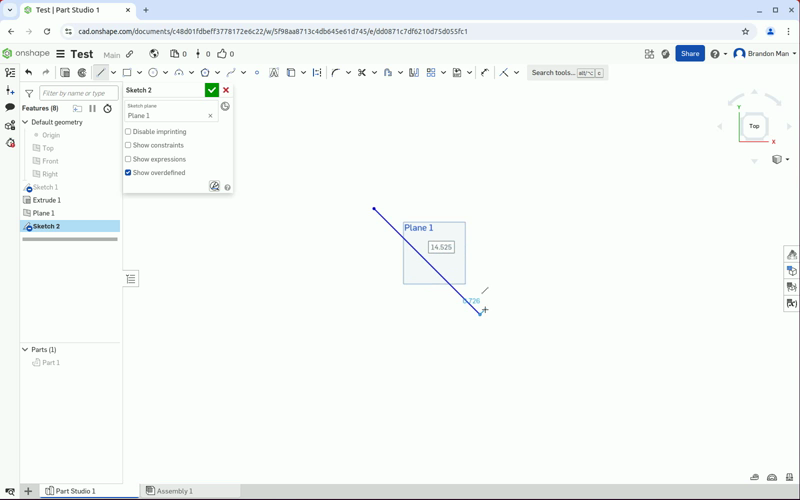
scroll(6)
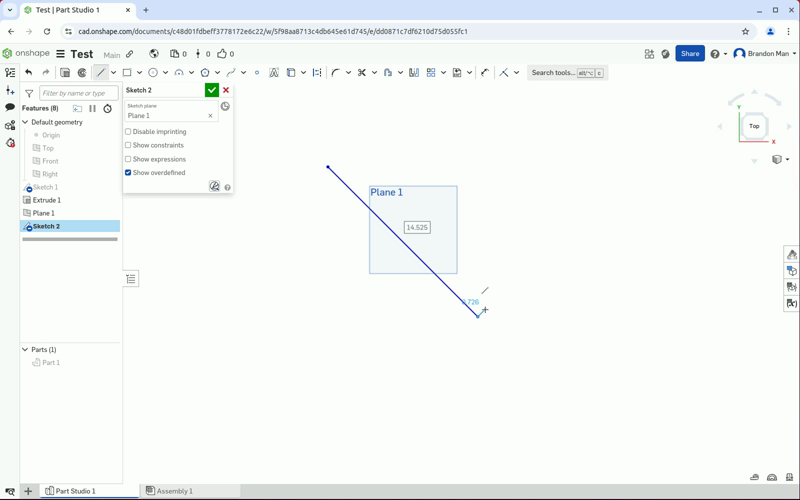
scroll(6)
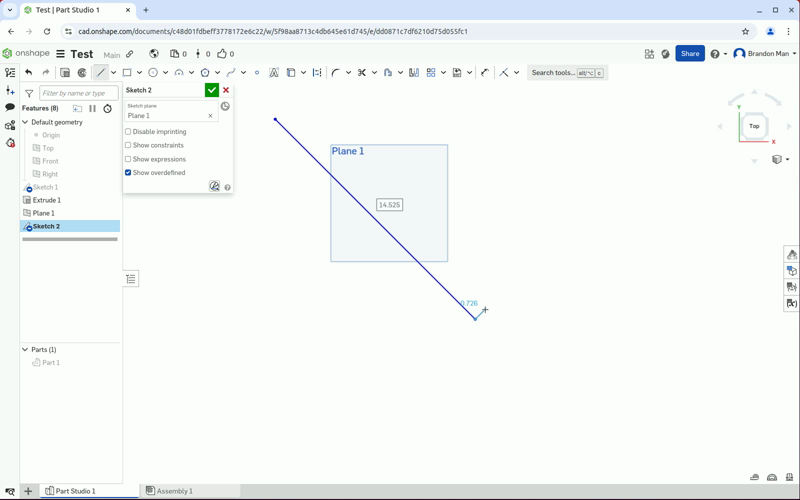
scroll(6)
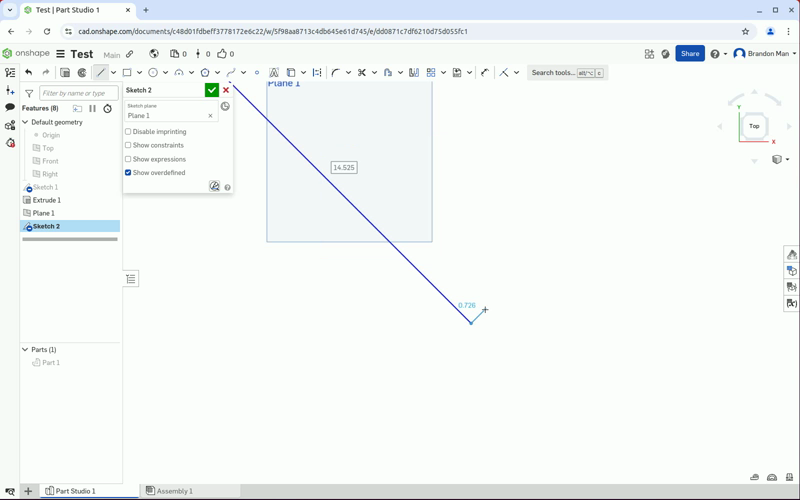
scroll(6)
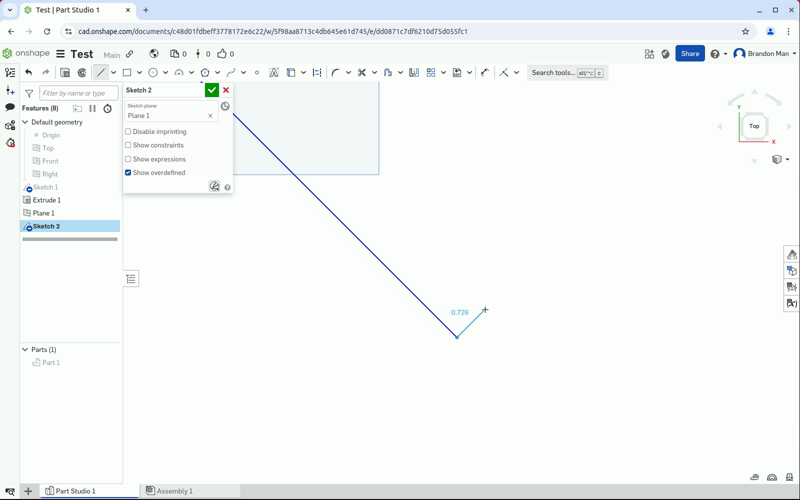
click(485, 309)
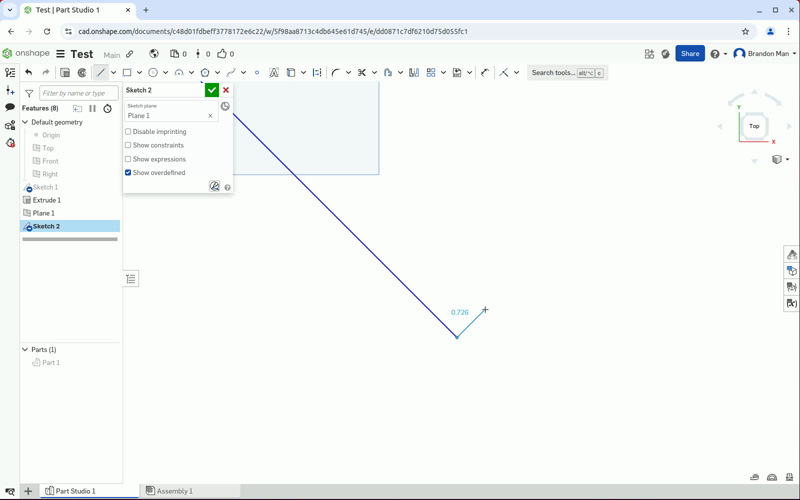
scroll(-6)
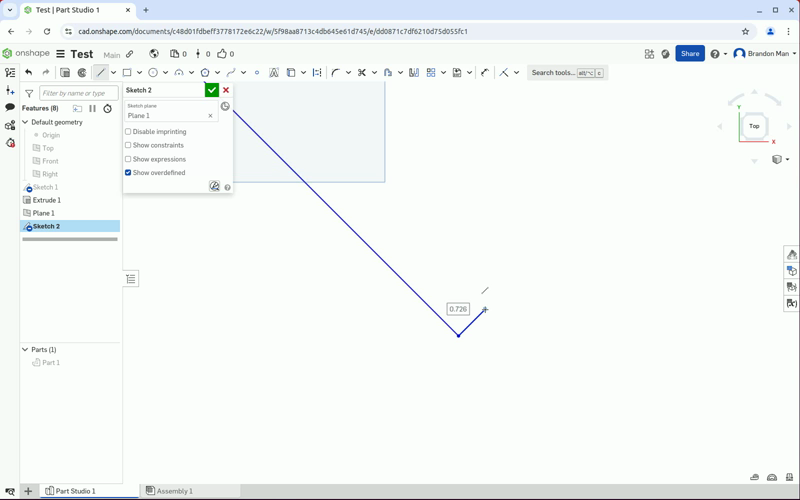
scroll(-6)
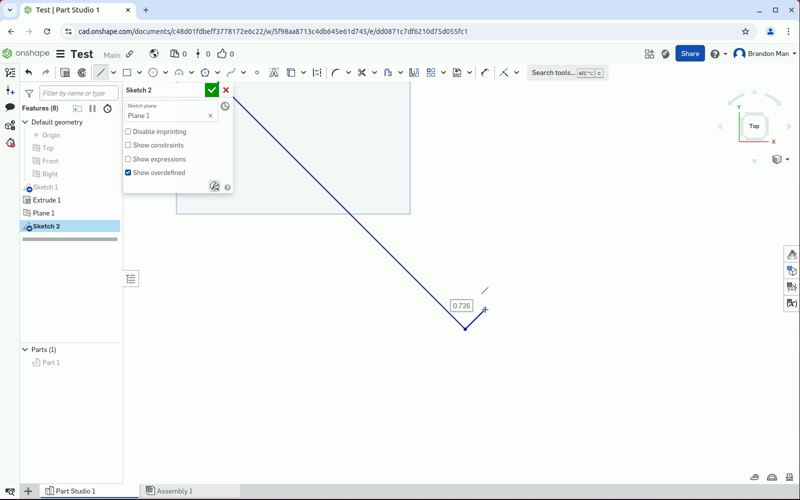
scroll(-6)
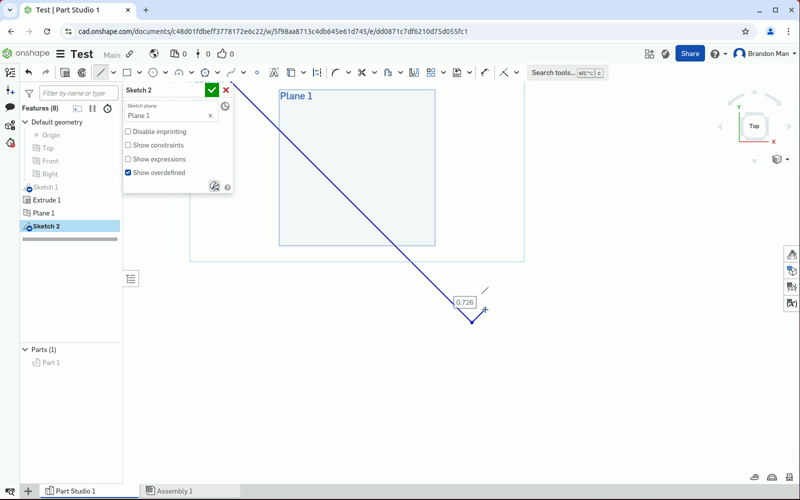
scroll(-6)
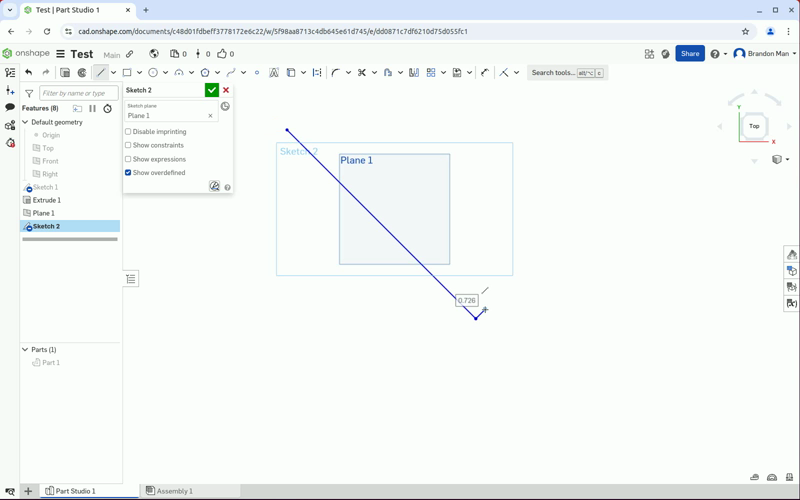
scroll(-6)
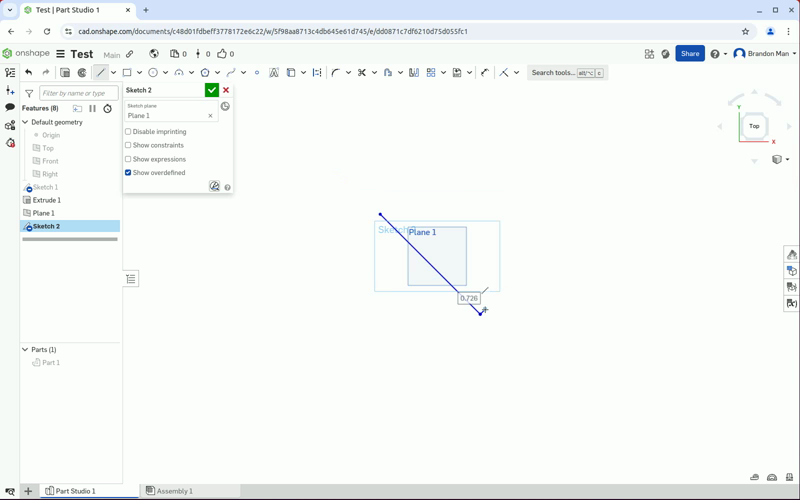
scroll(-6)
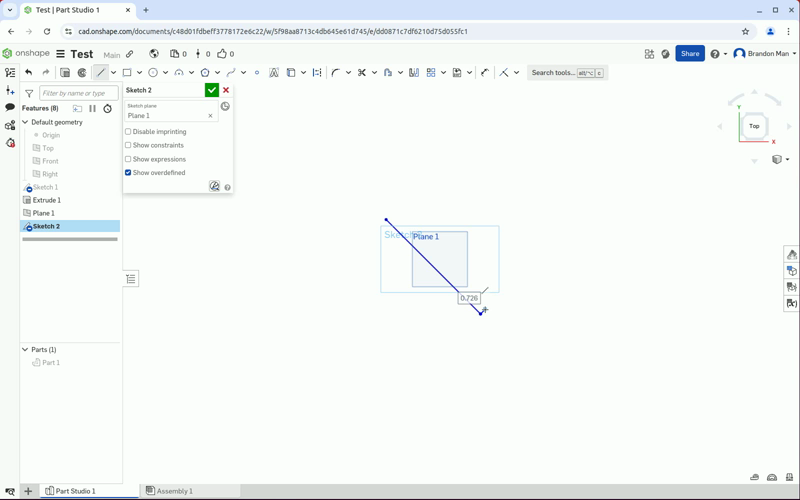
scroll(-6)
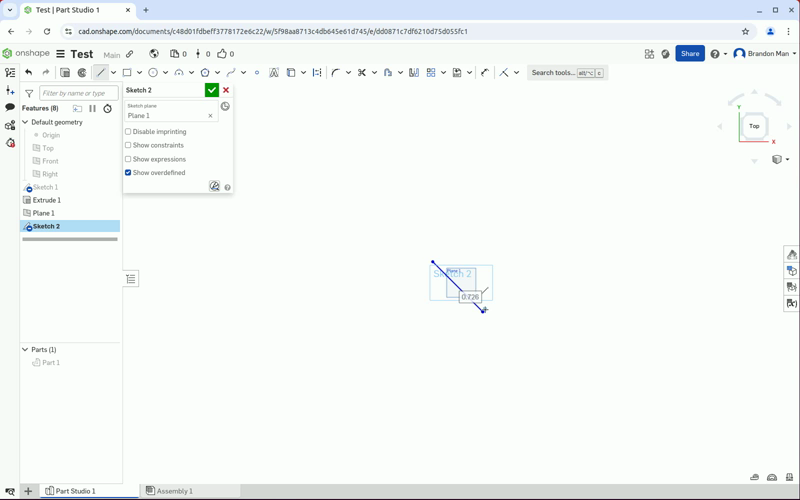
key_up(shift)
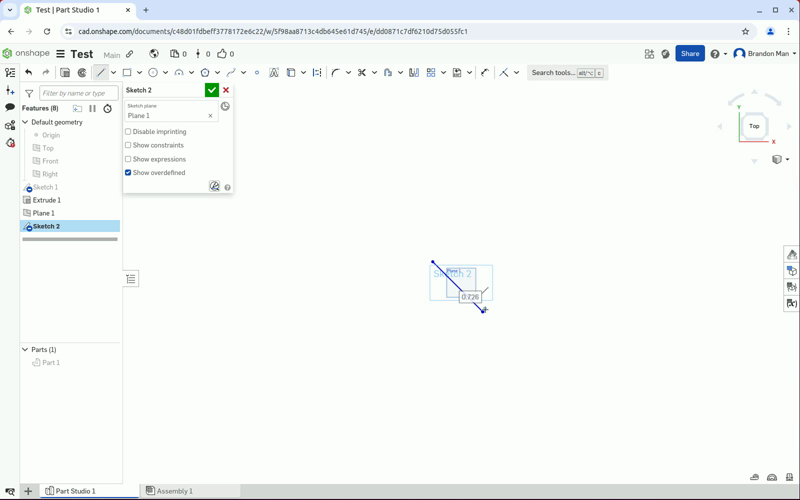
key_down(shift)
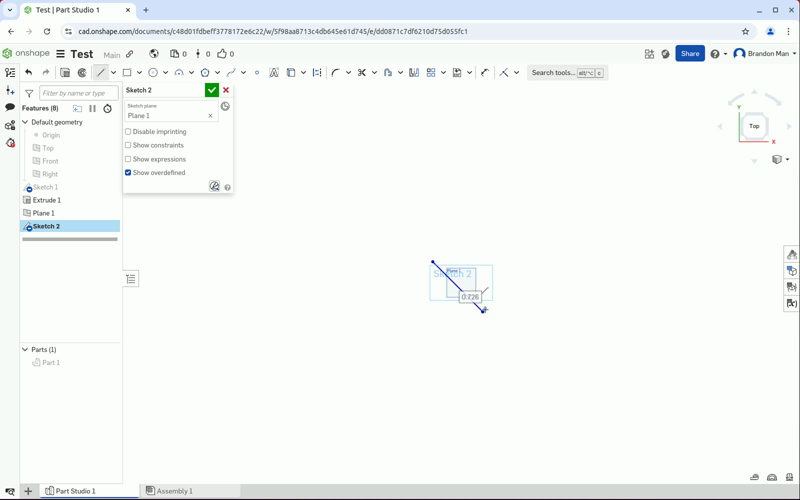
mouse_move(515, 309)
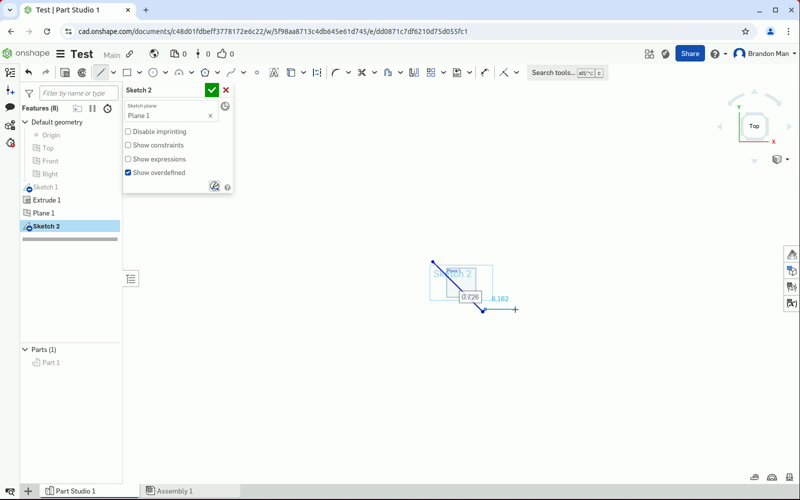
mouse_move(488, 306)
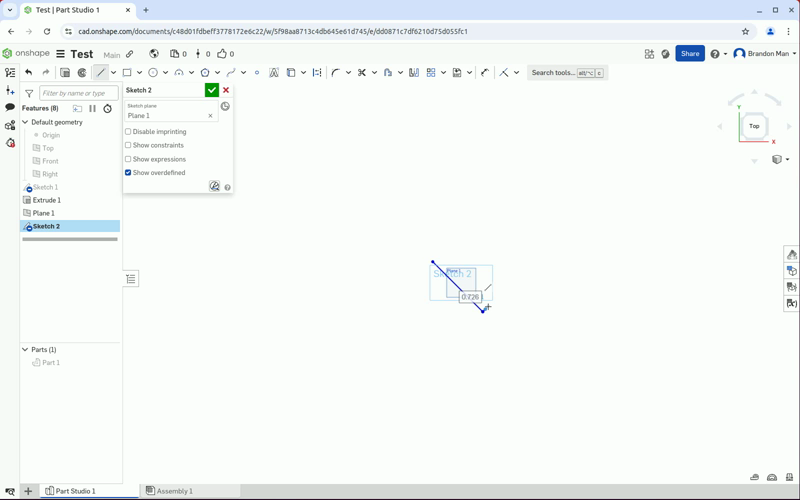
scroll(6)
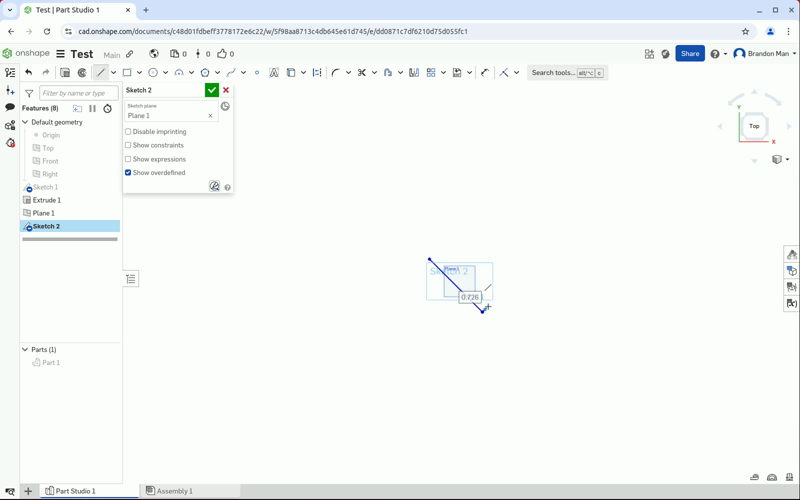
scroll(6)
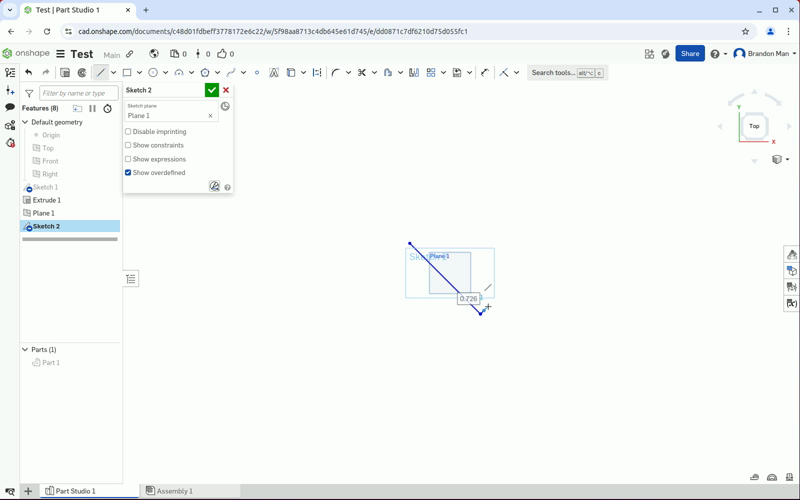
scroll(6)
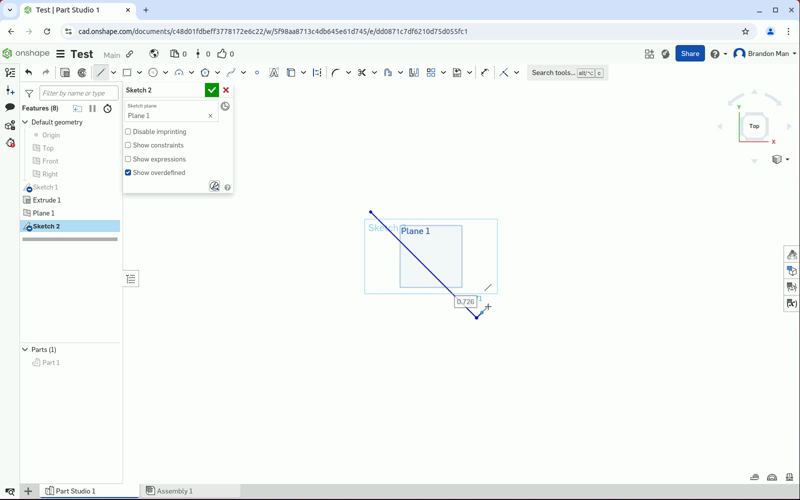
scroll(6)
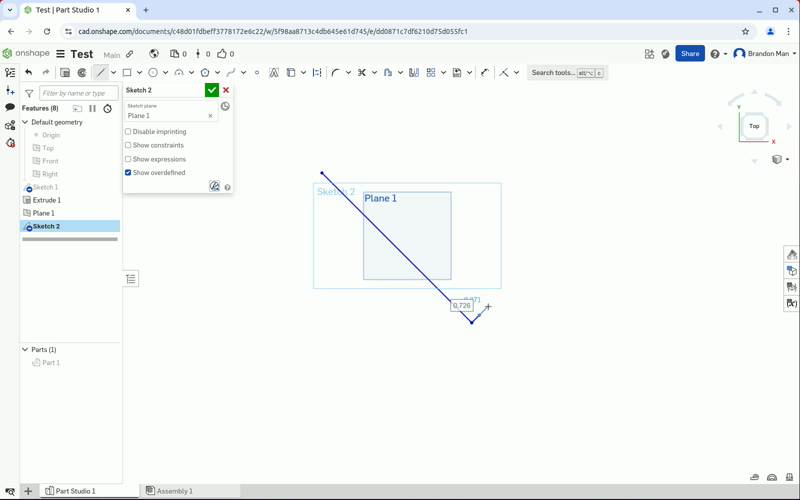
scroll(6)
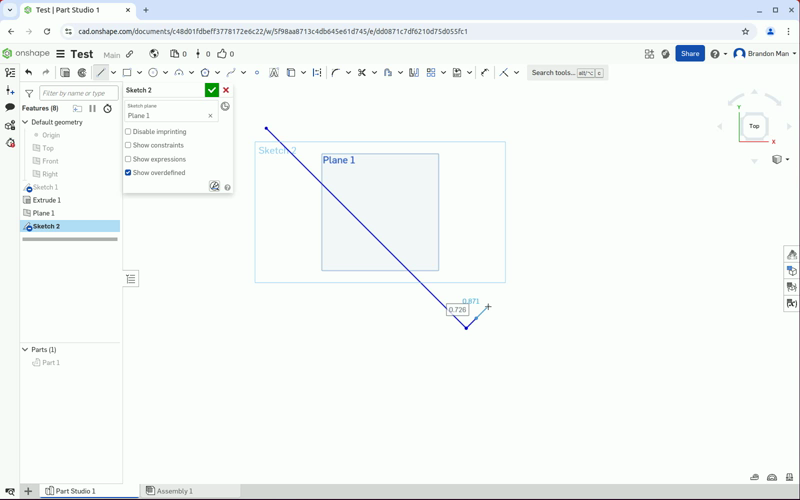
scroll(6)
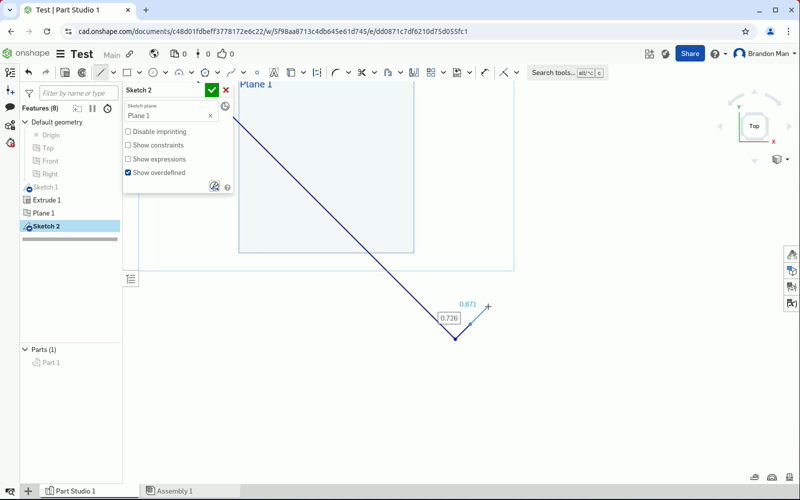
scroll(6)
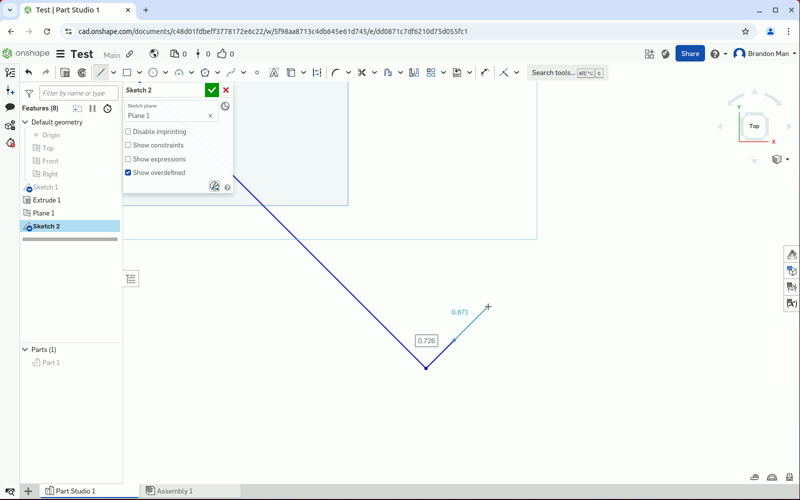
click(488, 306)
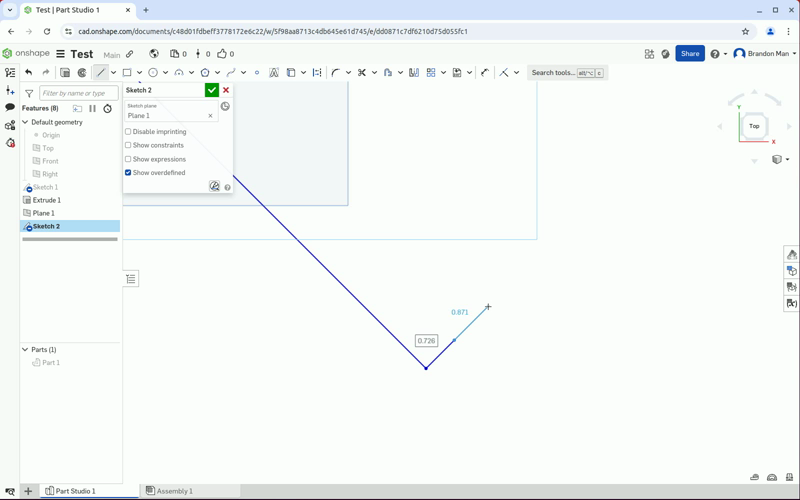
scroll(-6)
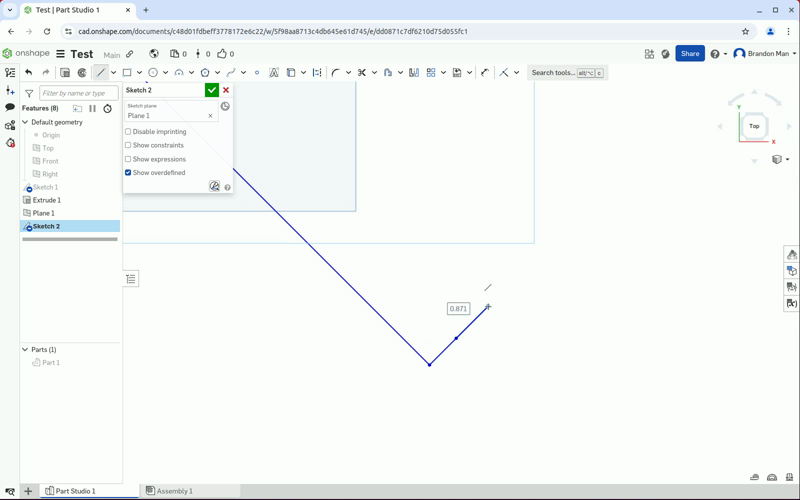
scroll(-6)
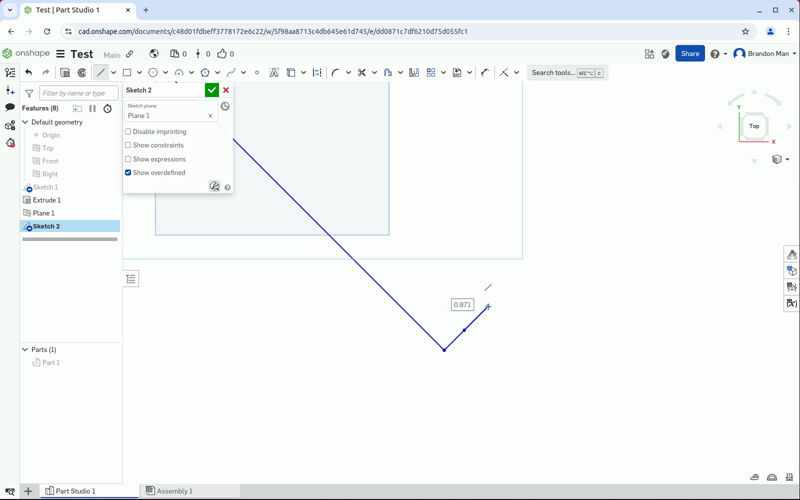
scroll(-6)
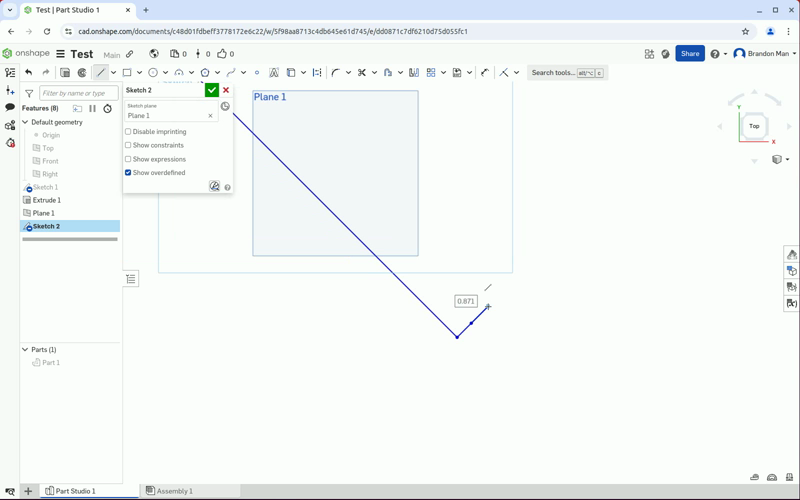
scroll(-6)
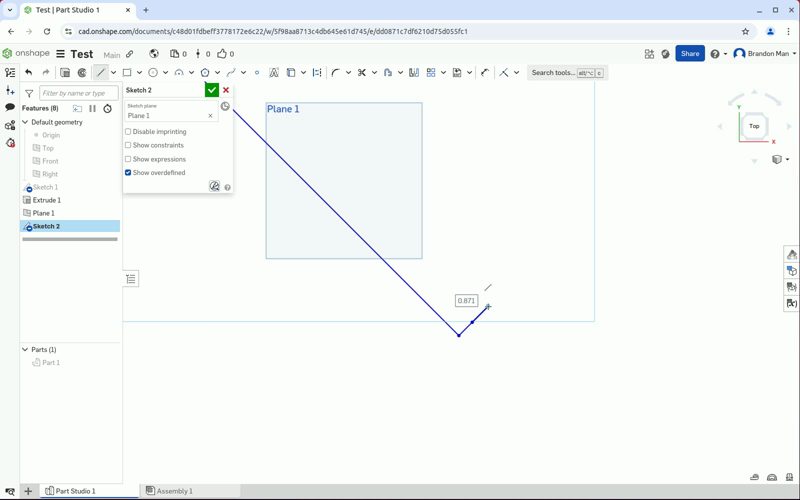
scroll(-6)
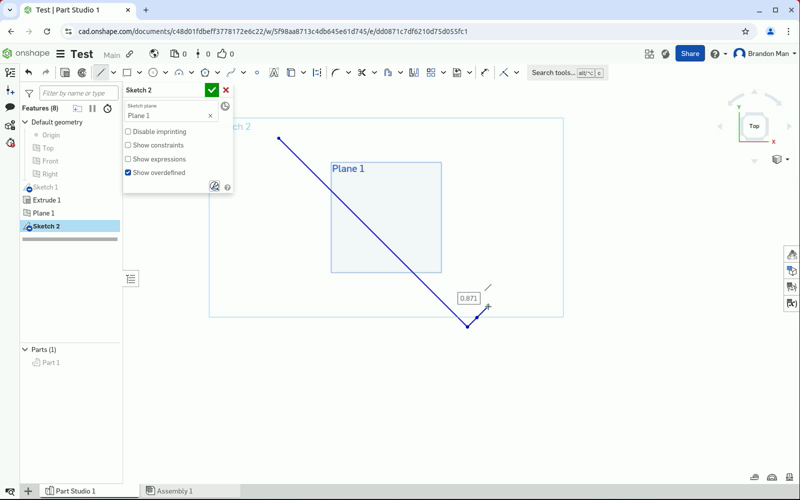
scroll(-6)
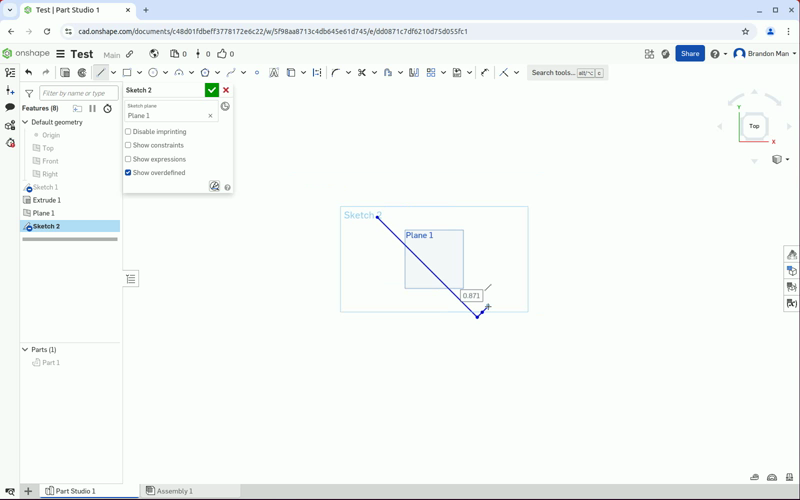
scroll(-6)
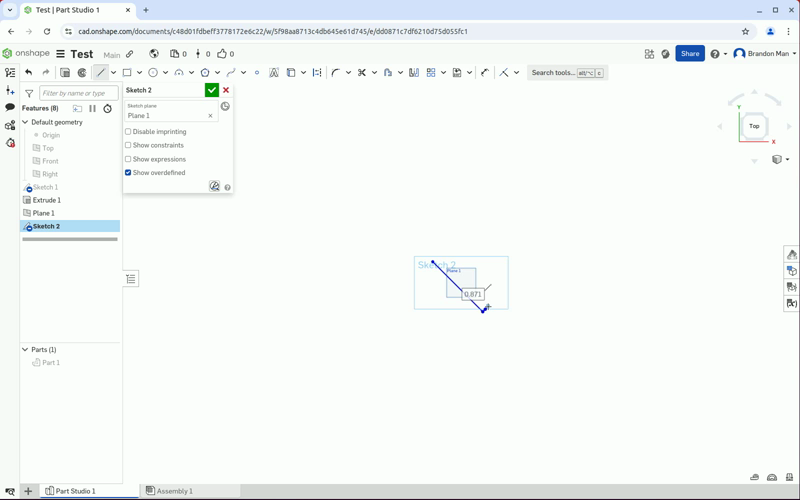
key_up(shift)
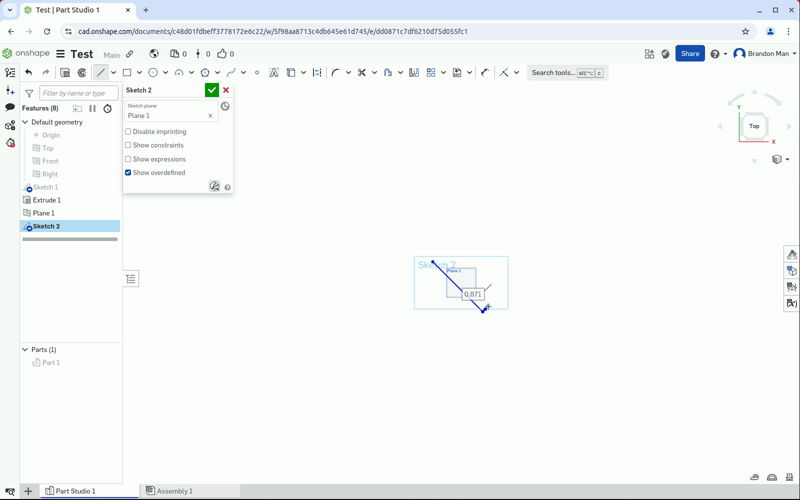
key_down(shift)
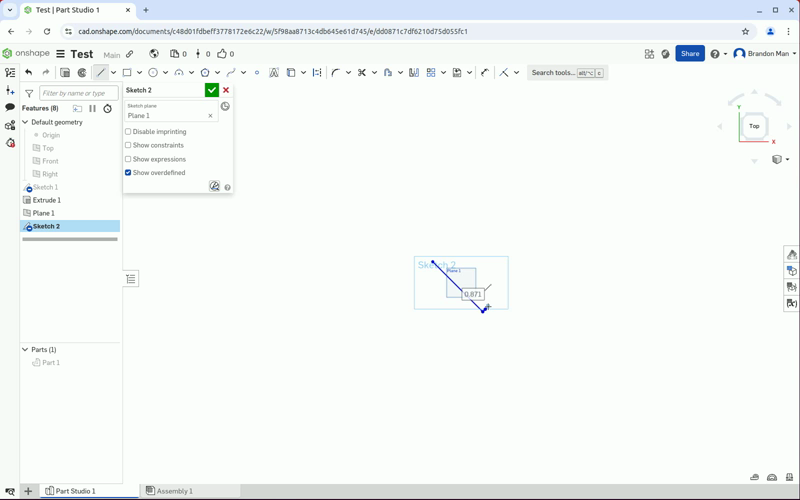
mouse_move(518, 306)
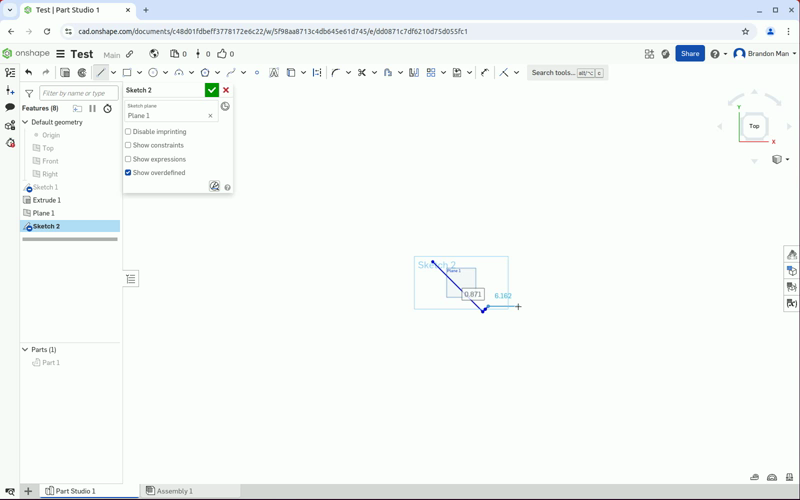
mouse_move(490, 303)
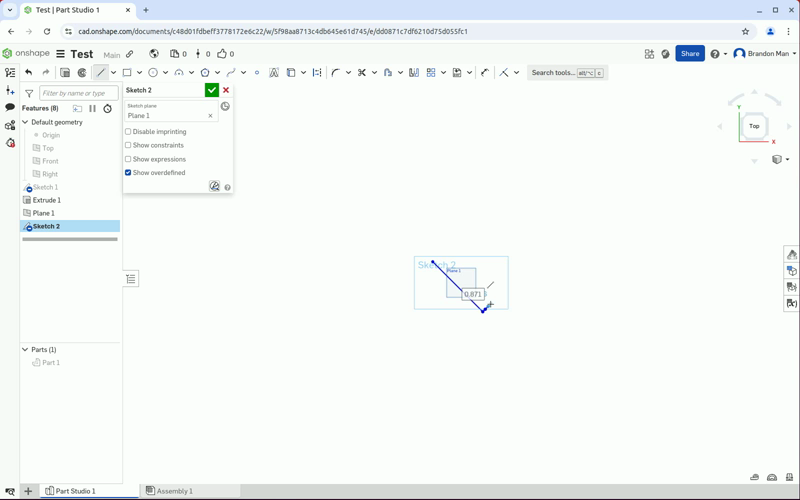
scroll(6)
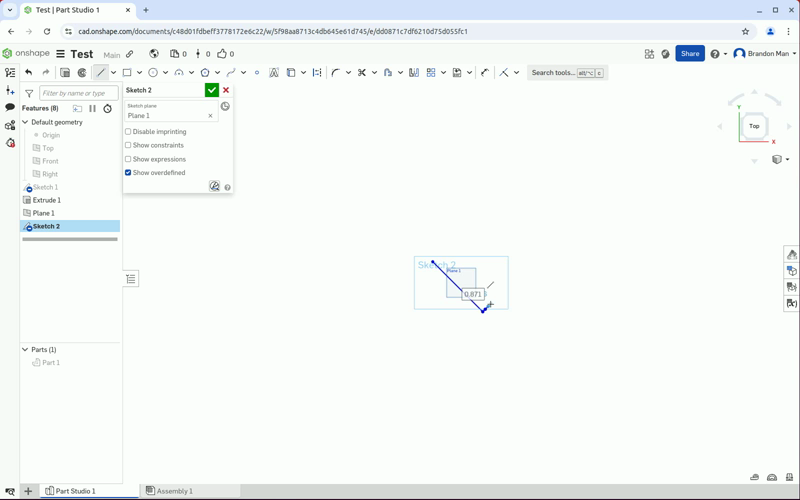
scroll(6)
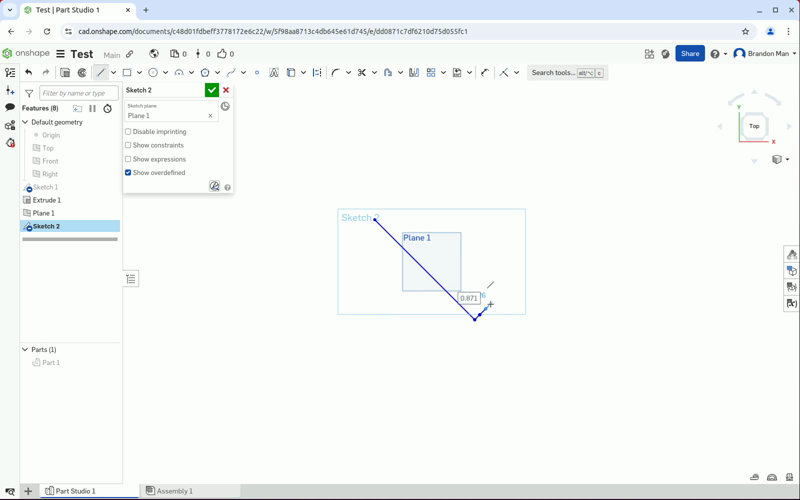
scroll(6)
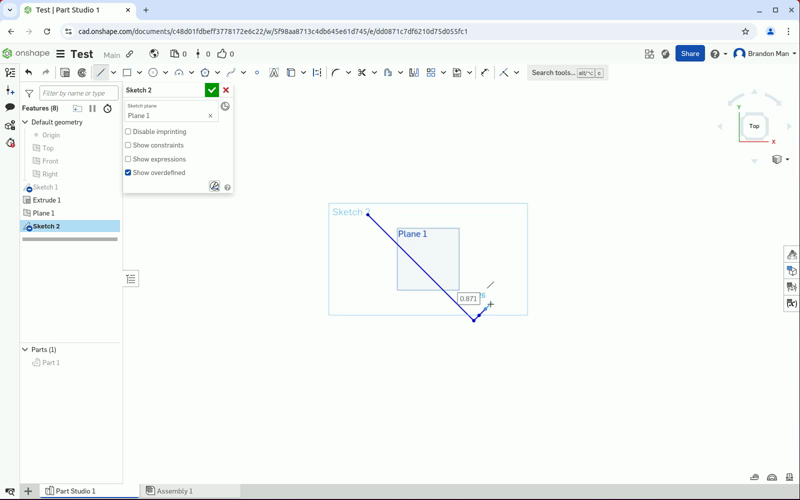
scroll(6)
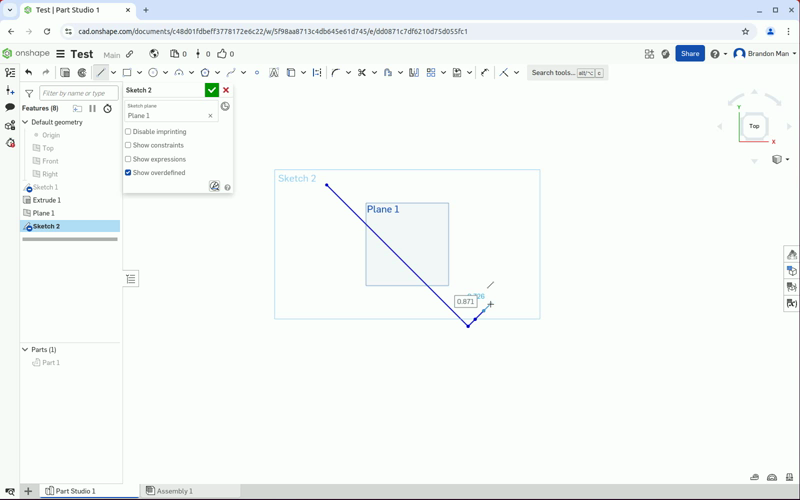
scroll(6)
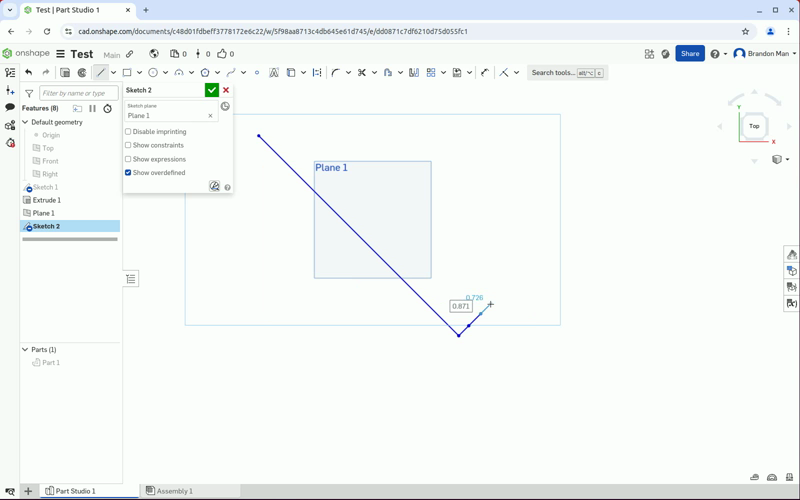
scroll(6)
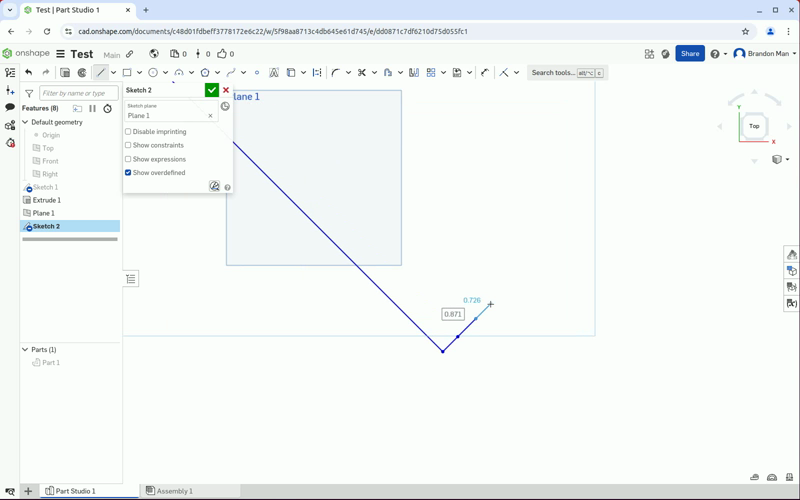
scroll(6)
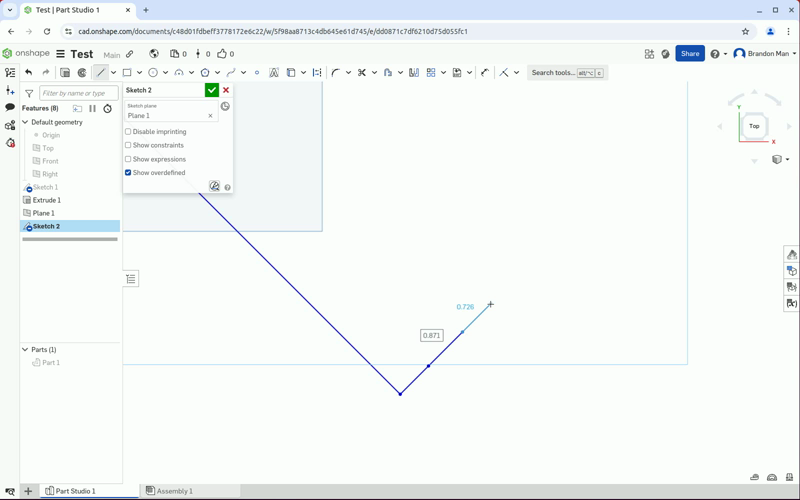
click(490, 303)
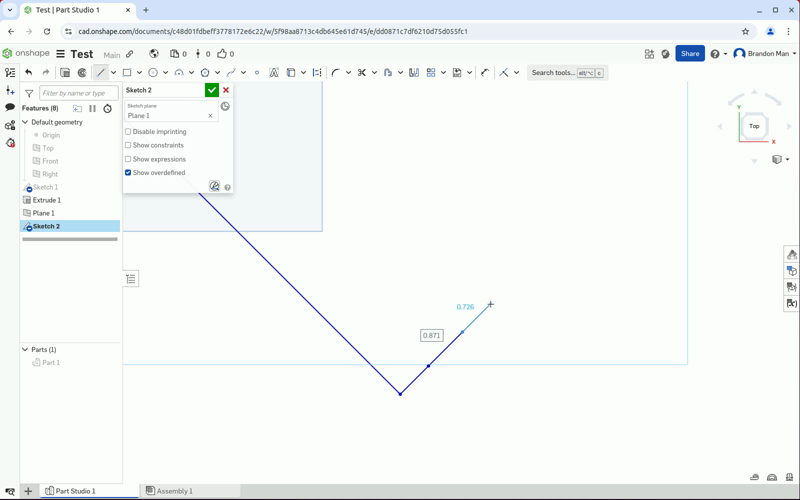
scroll(-6)
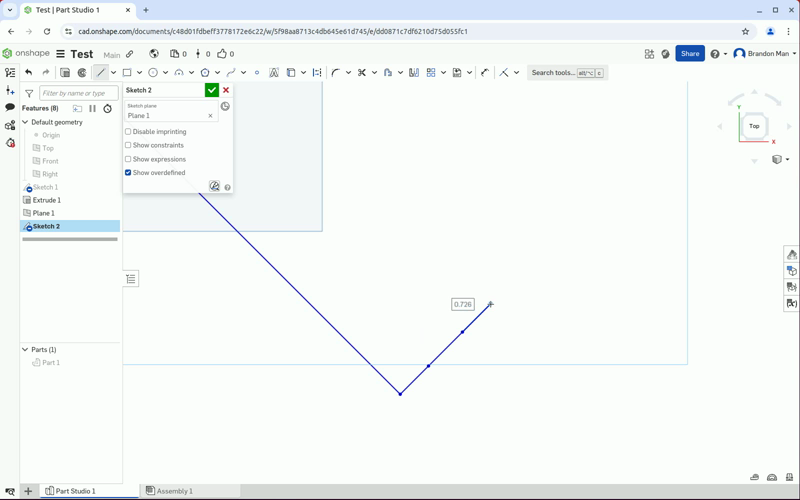
scroll(-6)
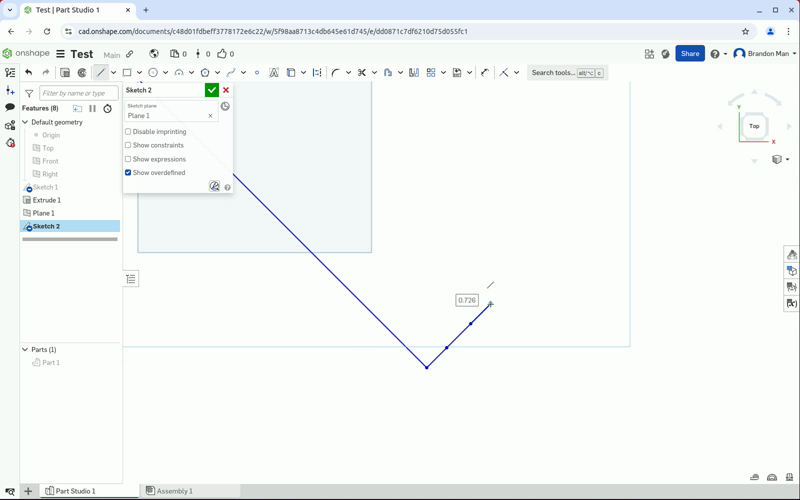
scroll(-6)
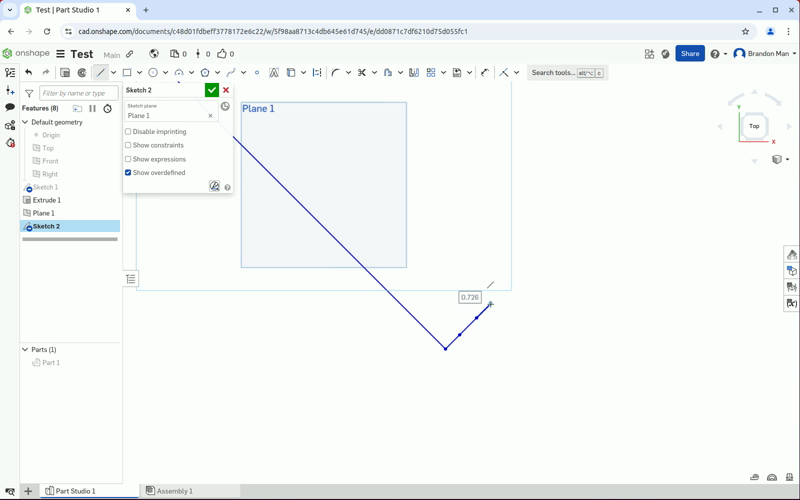
scroll(-6)
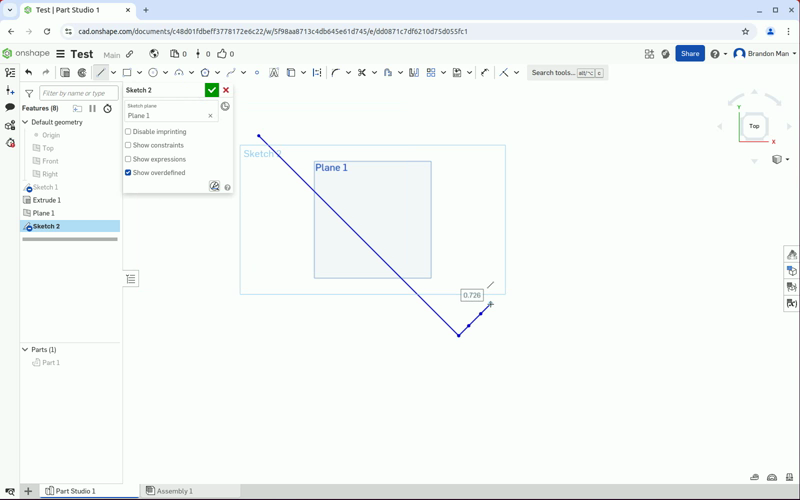
scroll(-6)
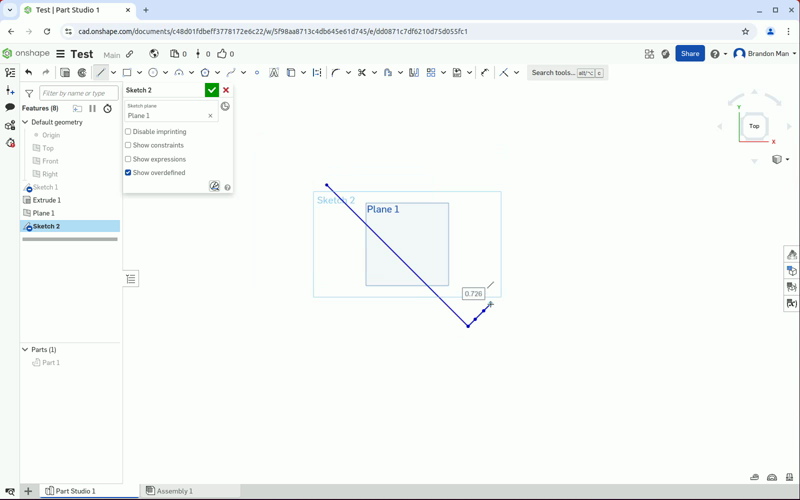
scroll(-6)
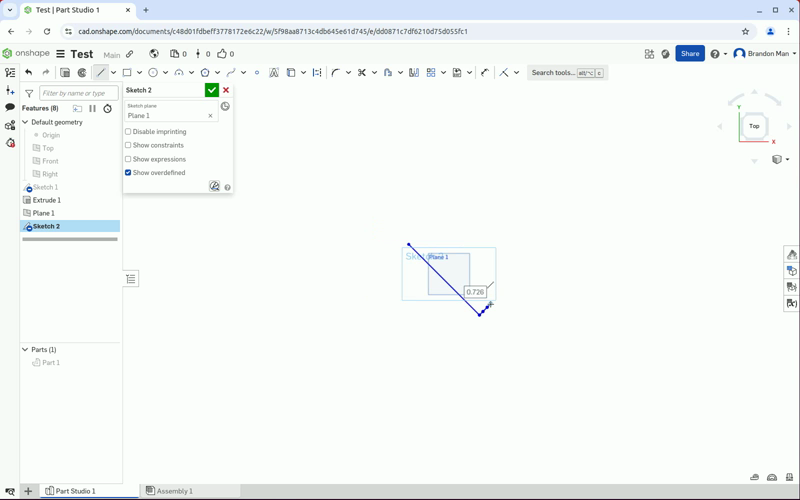
scroll(-6)
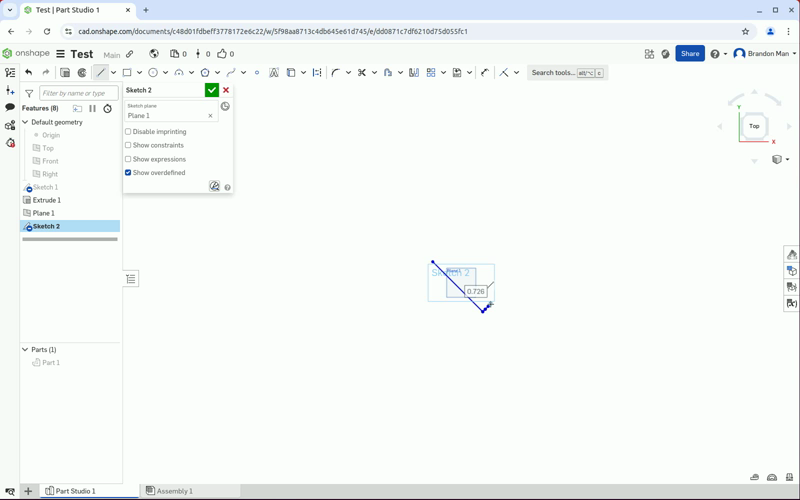
key_up(shift)
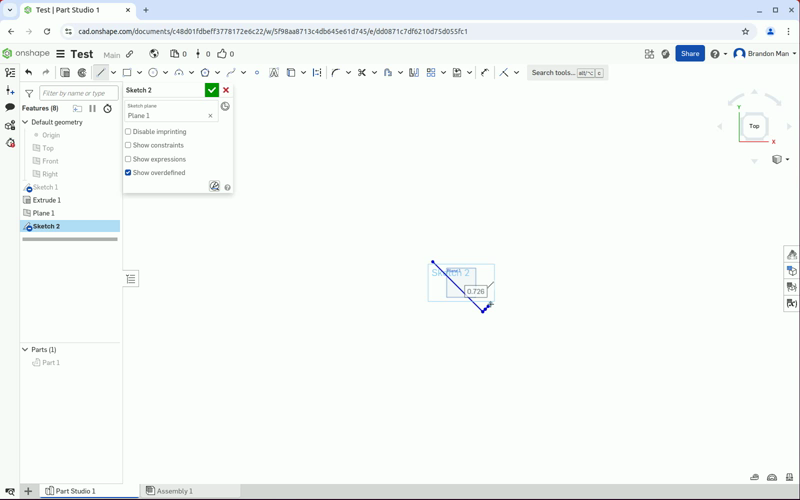
key_down(shift)
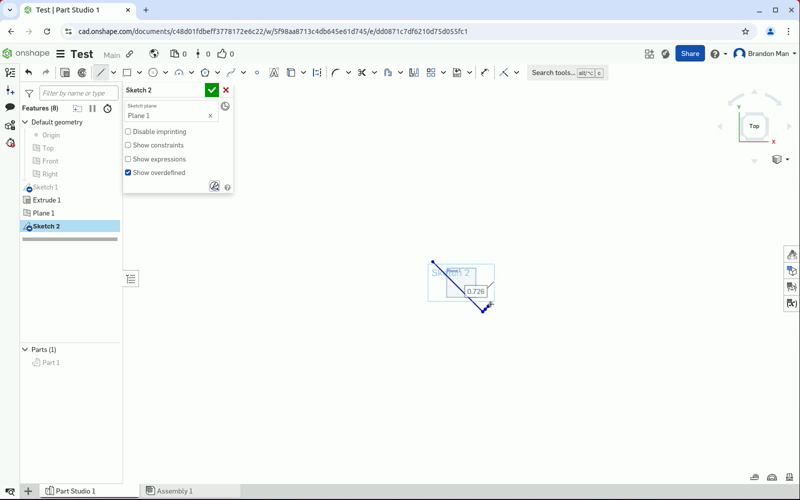
mouse_move(440, 253)
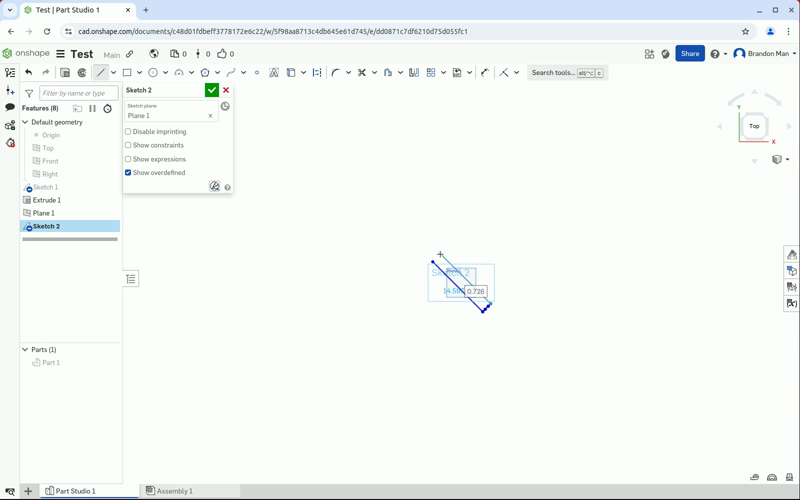
click(440, 253)
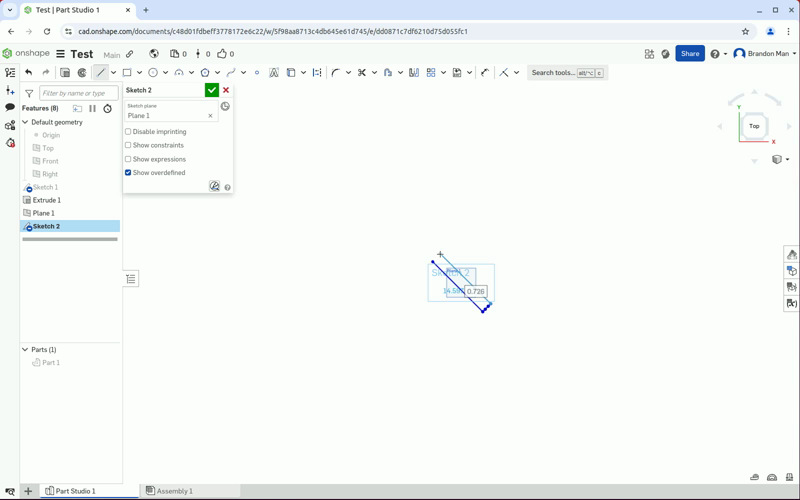
key_up(shift)
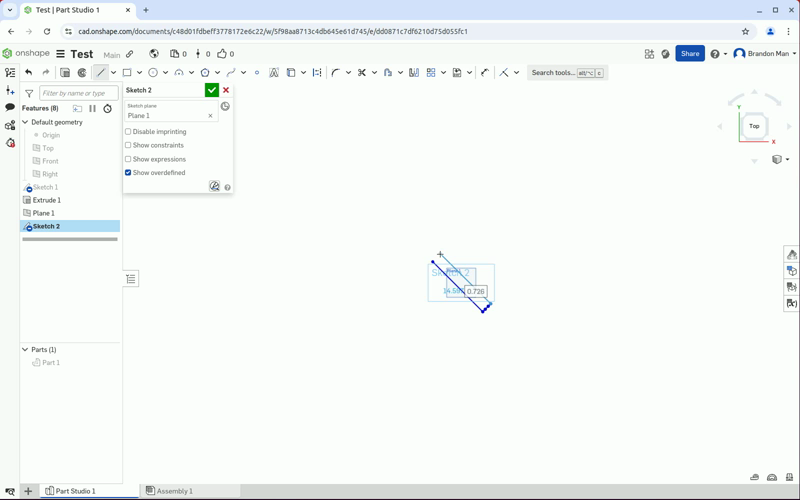
key_down(shift)
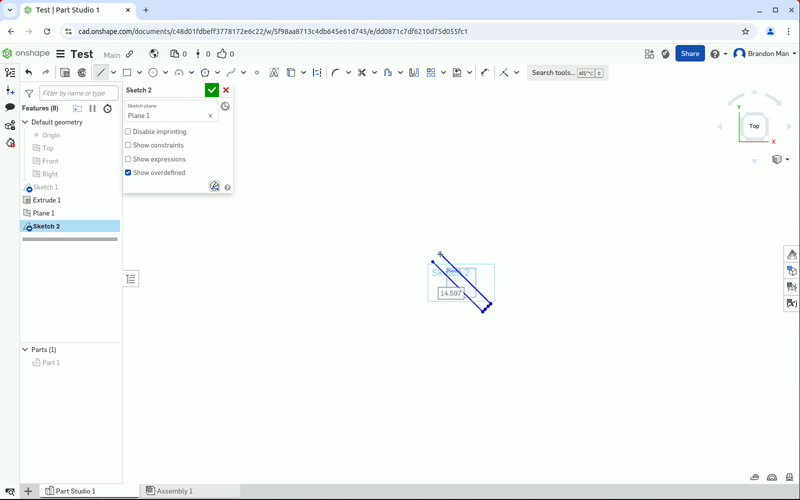
mouse_move(470, 253)
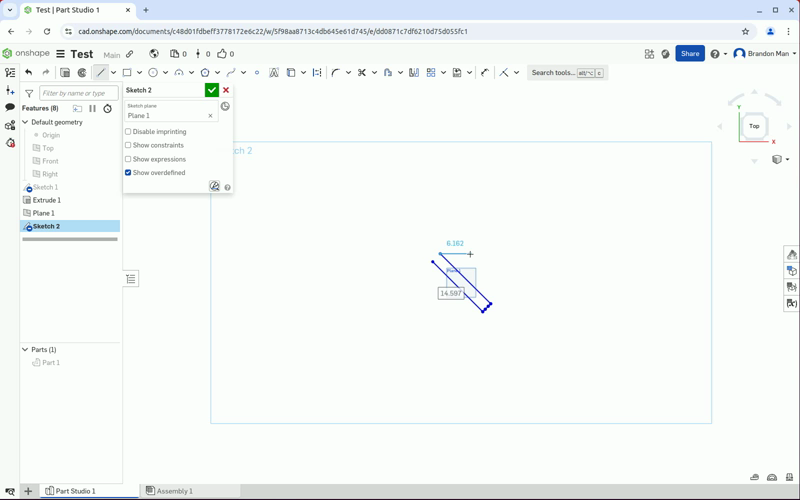
mouse_move(437, 256)
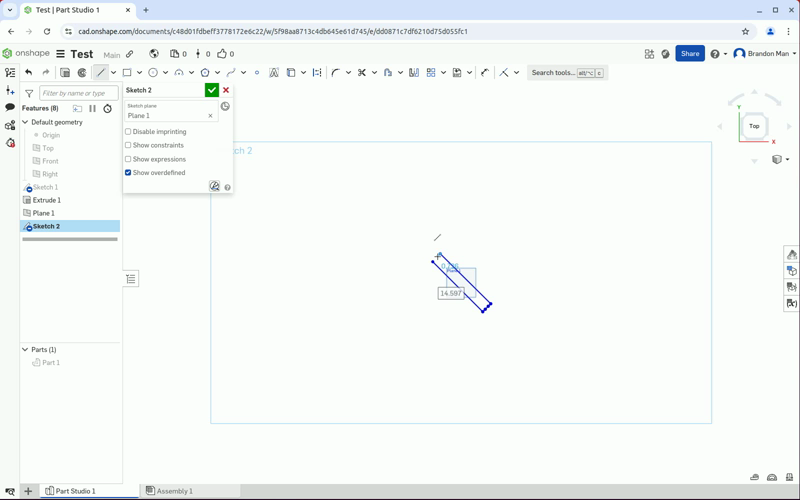
scroll(6)
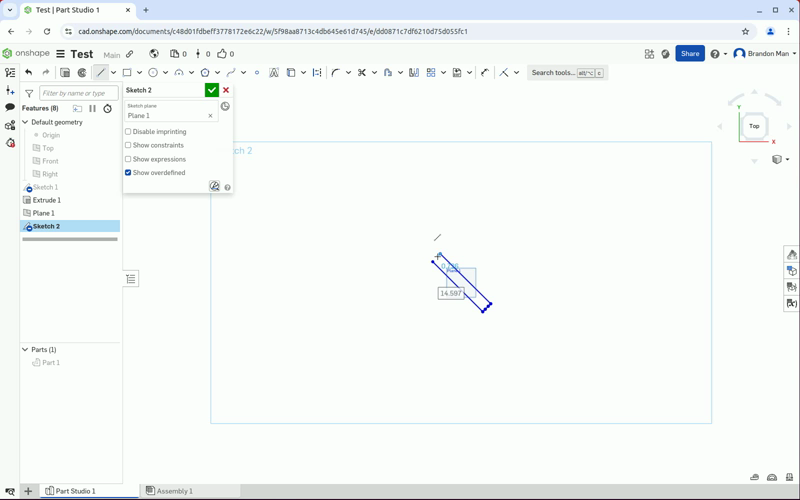
scroll(6)
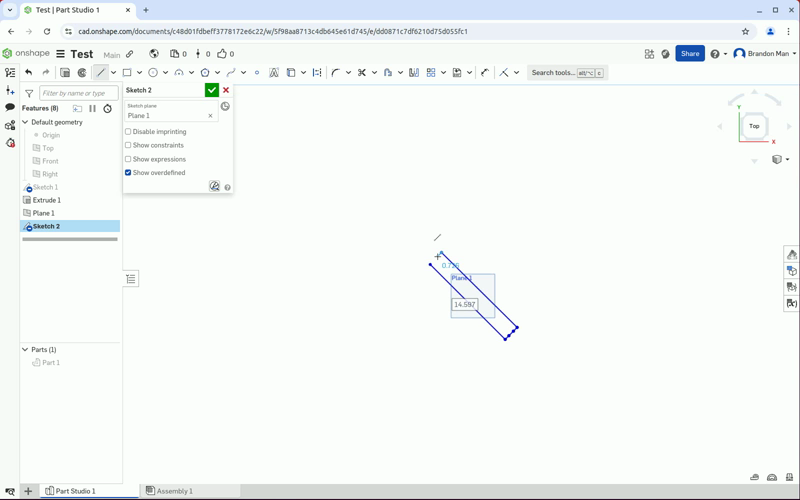
scroll(6)
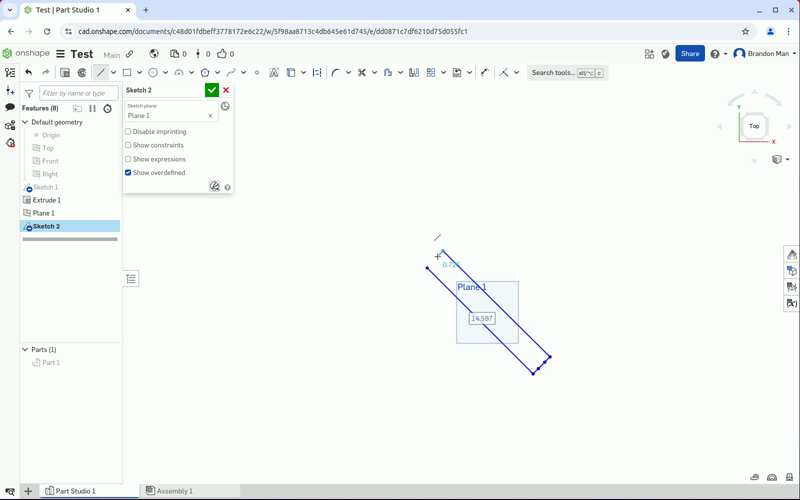
scroll(6)
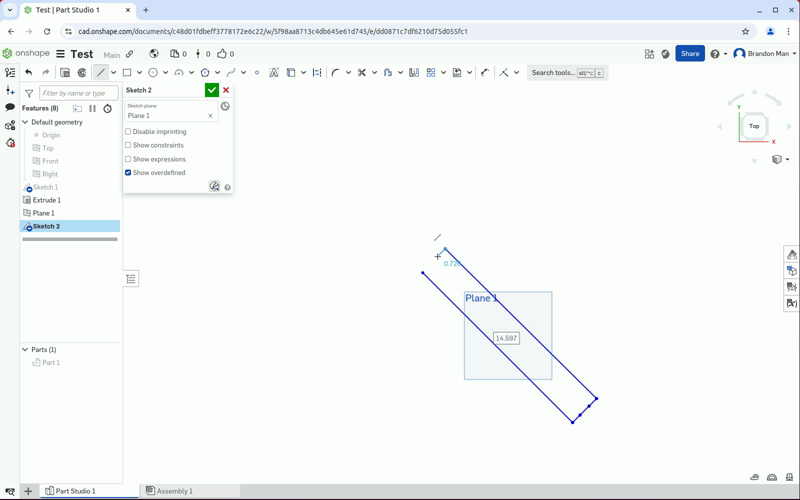
scroll(6)
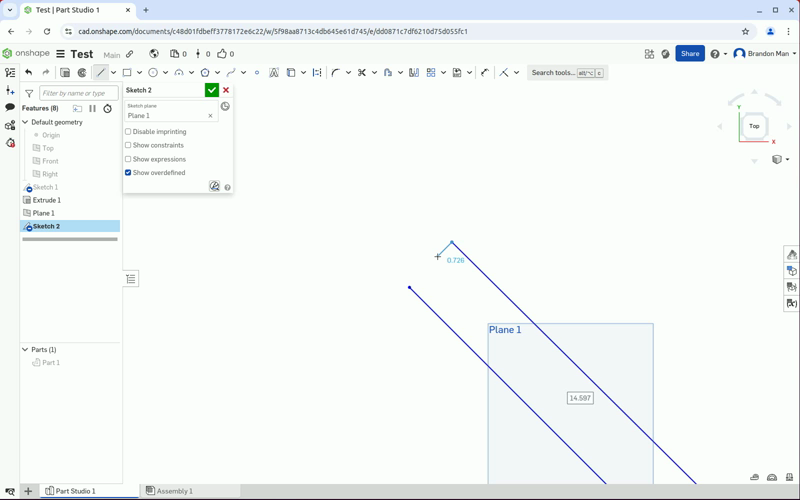
scroll(6)
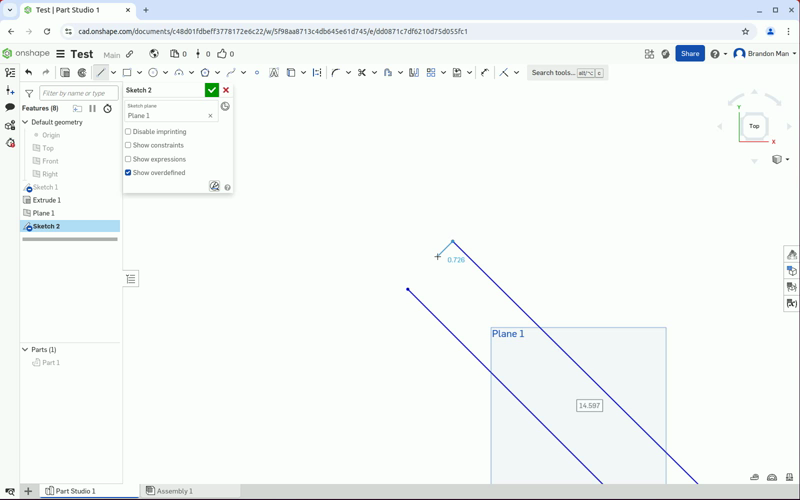
scroll(6)
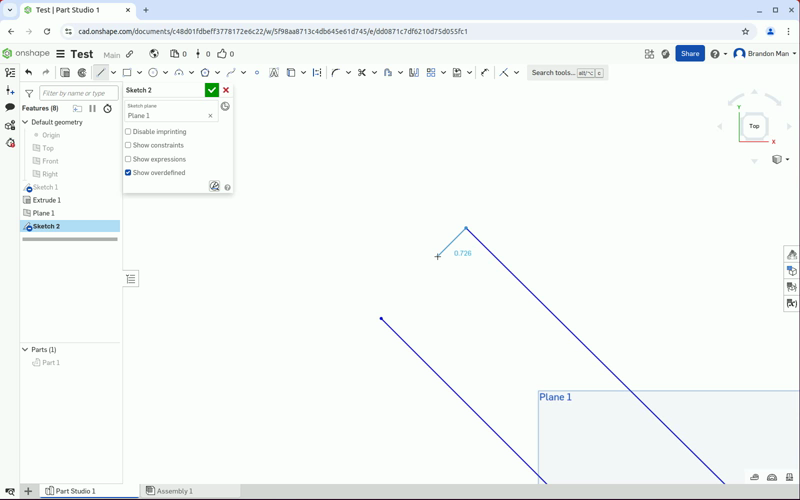
click(437, 256)
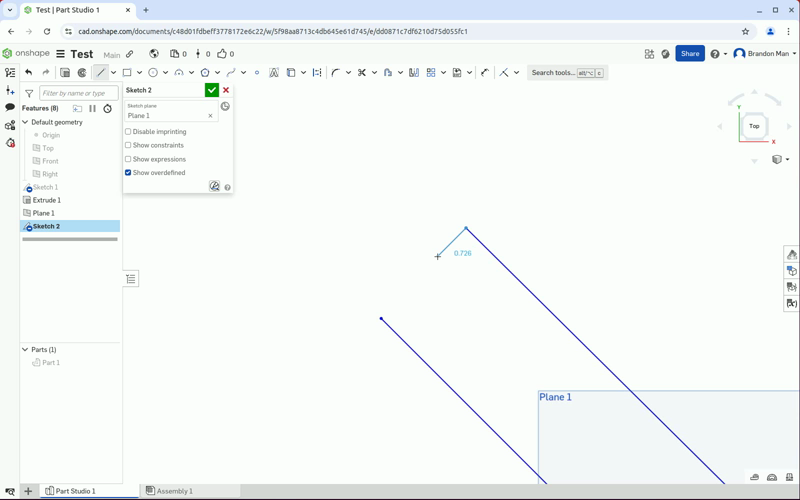
scroll(-6)
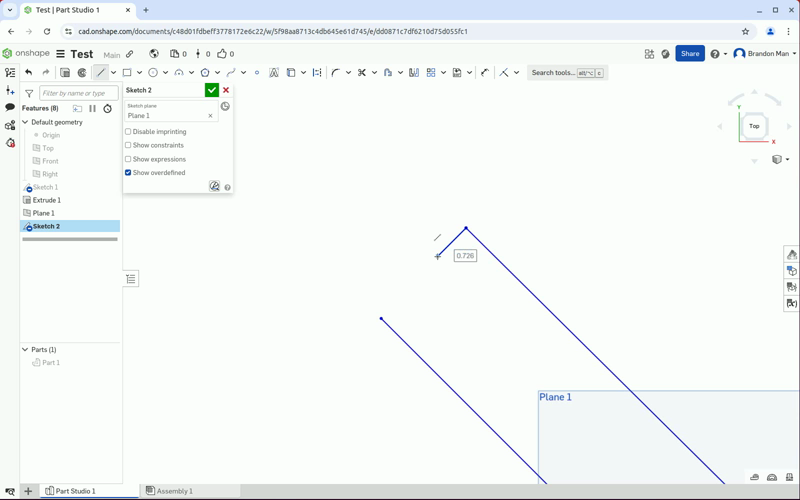
scroll(-6)
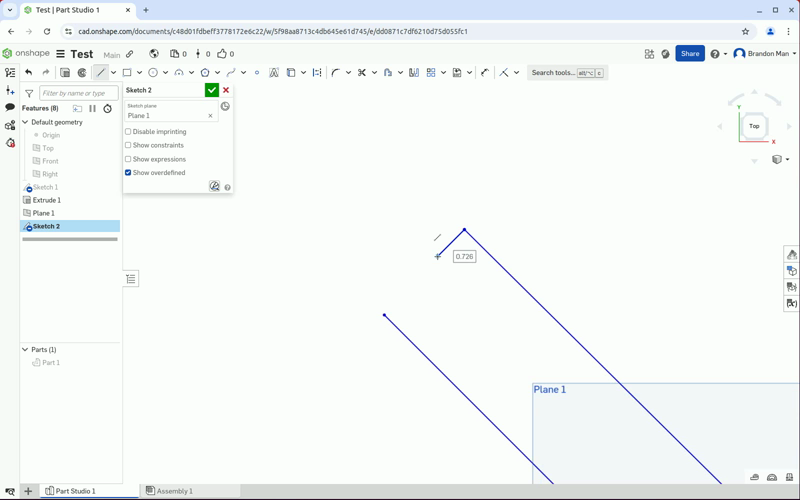
scroll(-6)
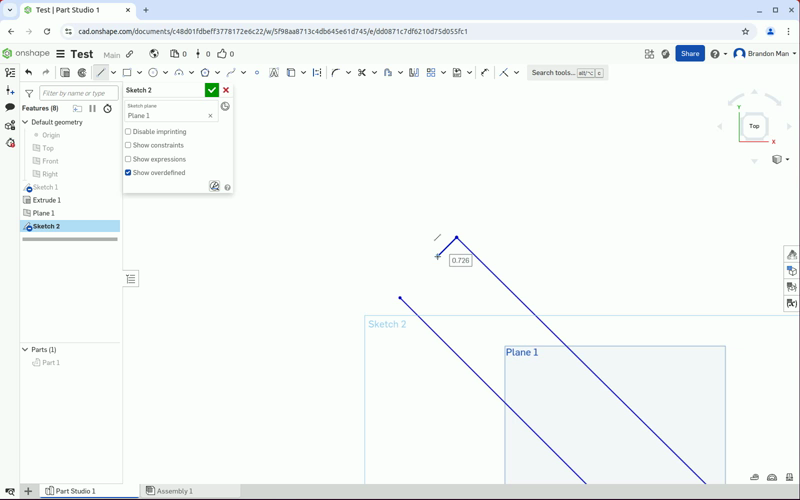
scroll(-6)
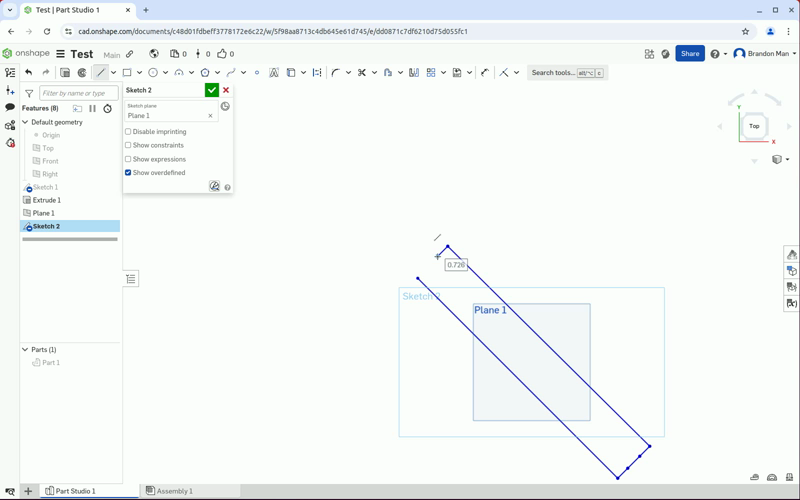
scroll(-6)
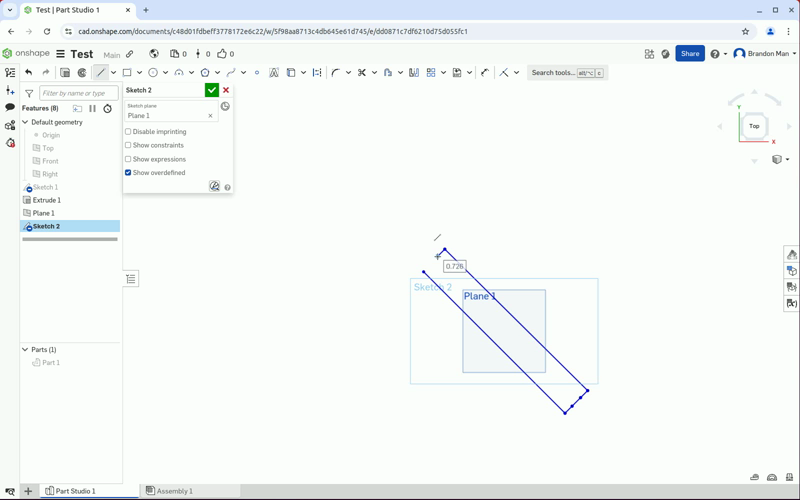
scroll(-6)
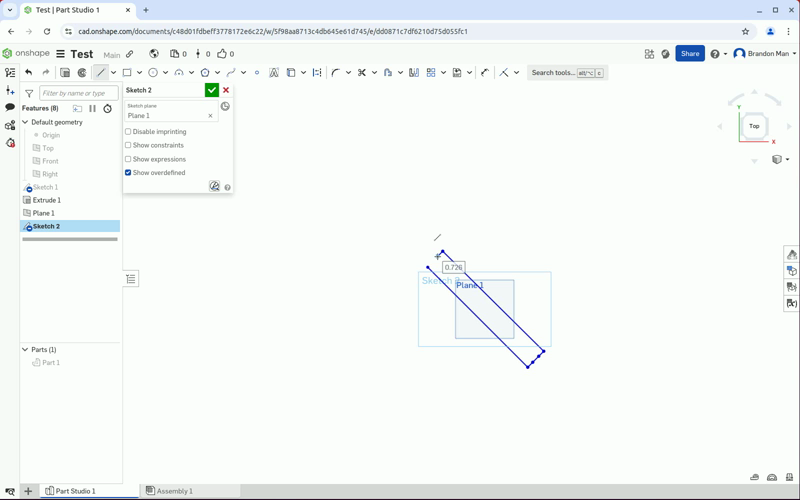
scroll(-6)
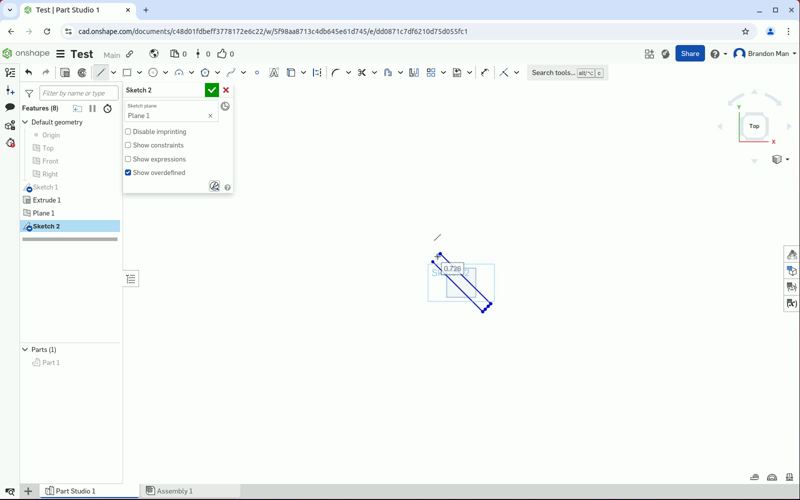
key_up(shift)
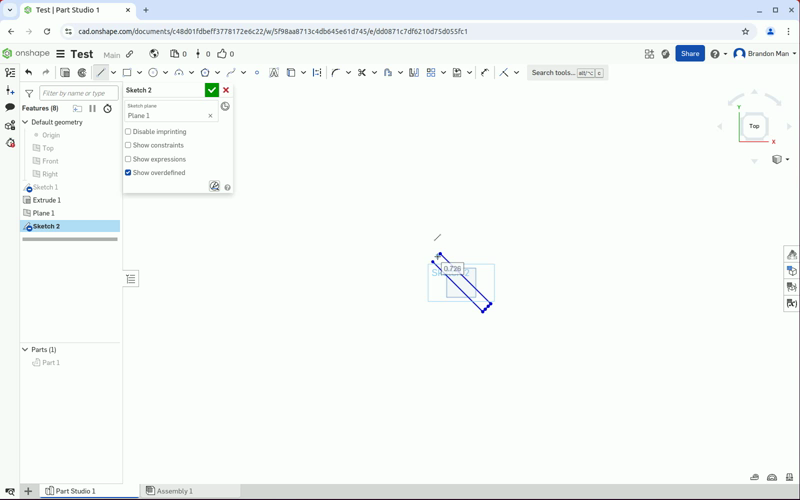
key_down(shift)
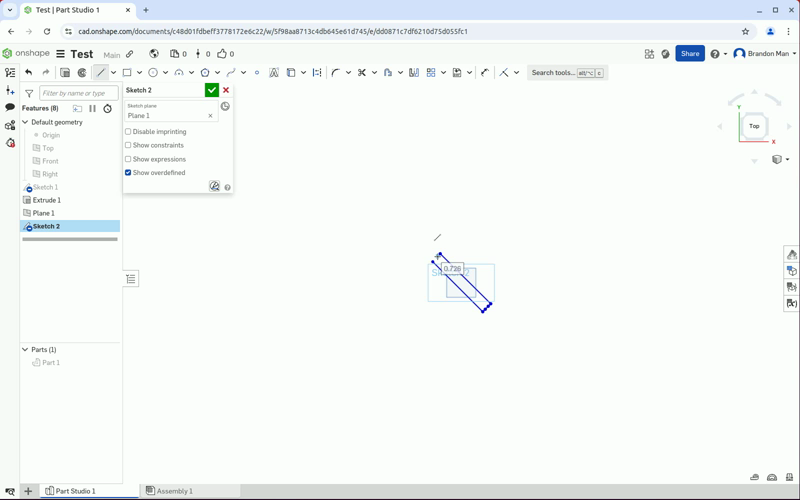
mouse_move(467, 256)
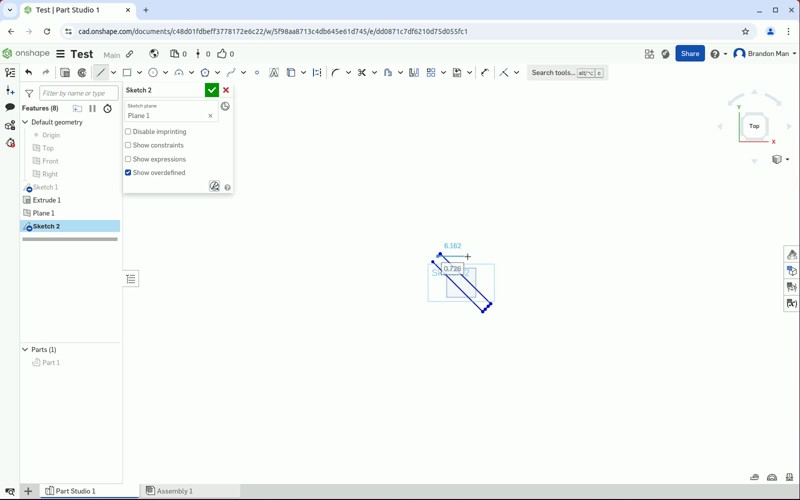
mouse_move(434, 259)
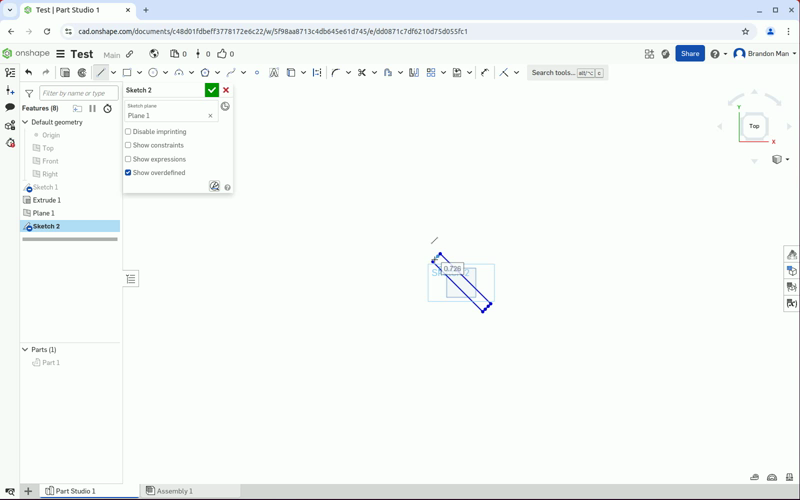
scroll(6)
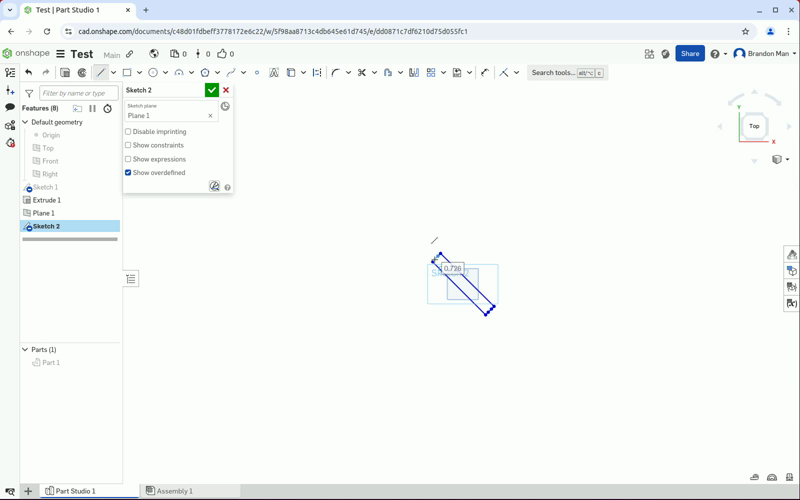
scroll(6)
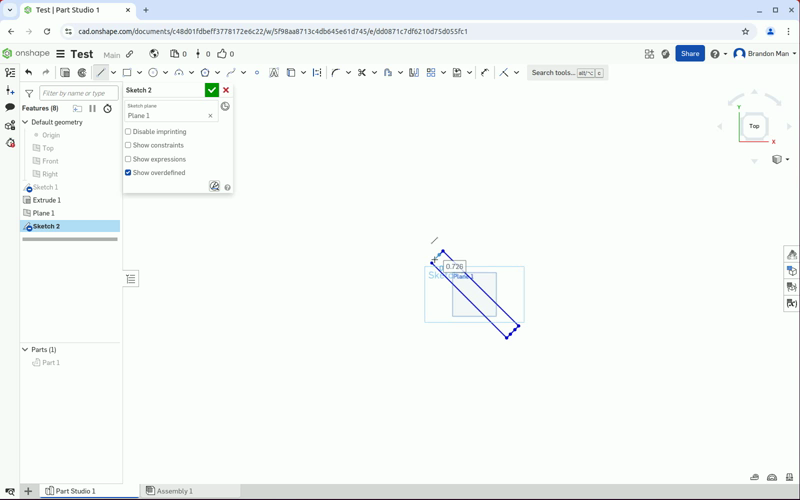
scroll(6)
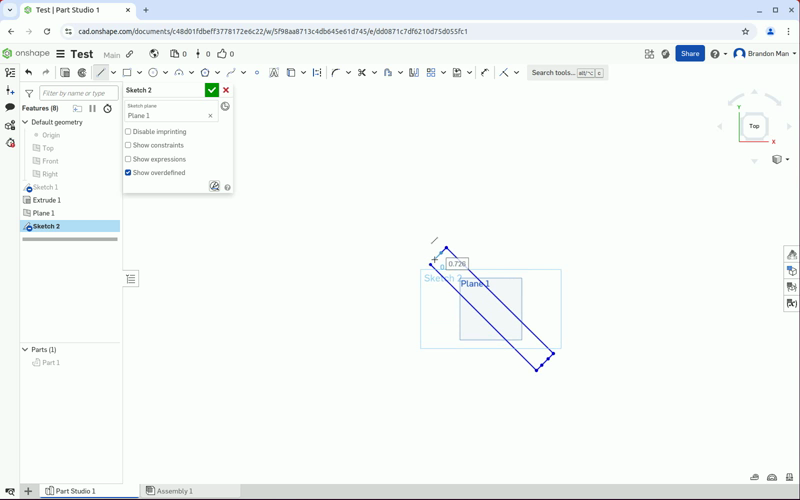
scroll(6)
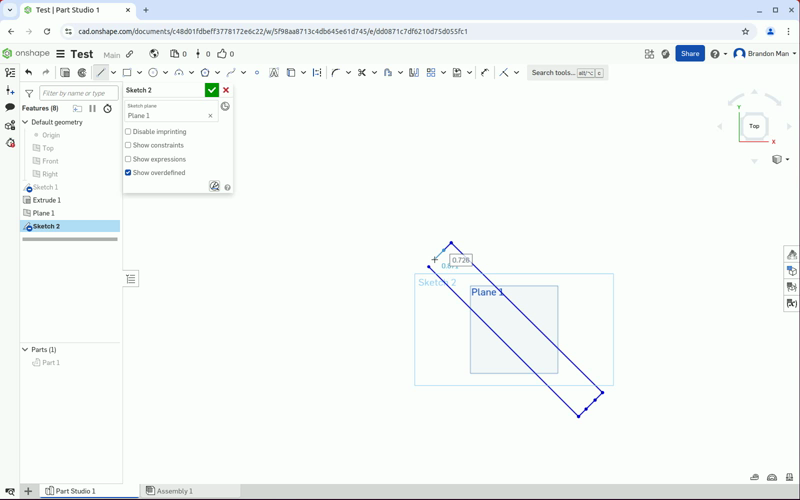
scroll(6)
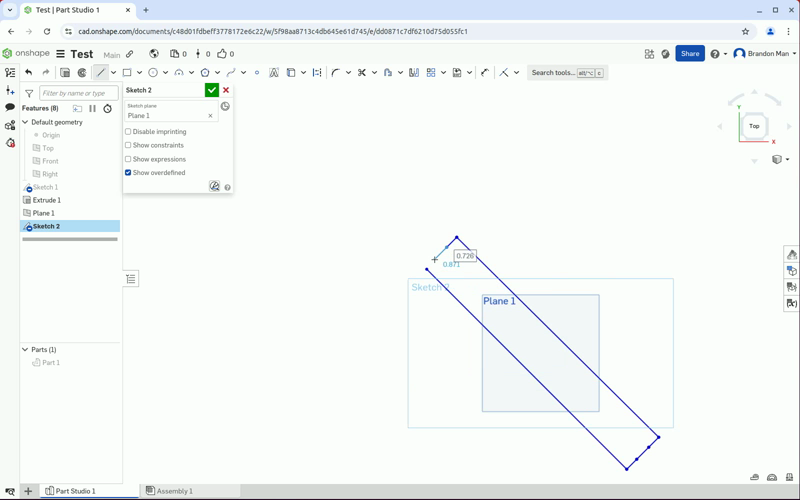
scroll(6)
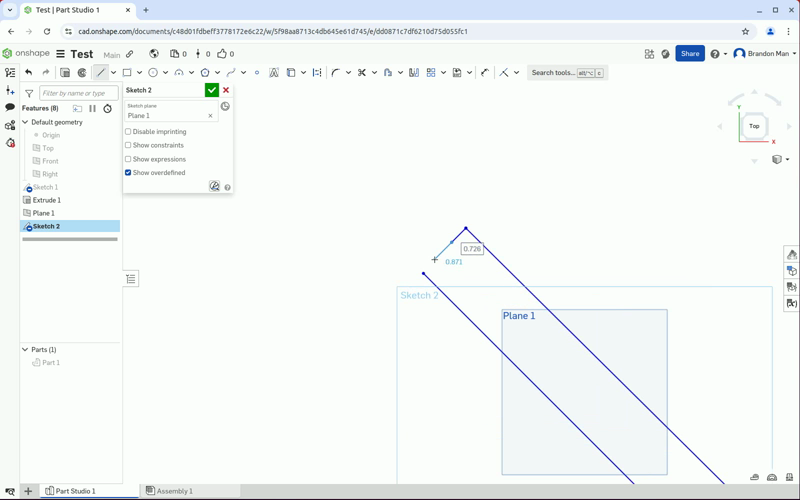
scroll(6)
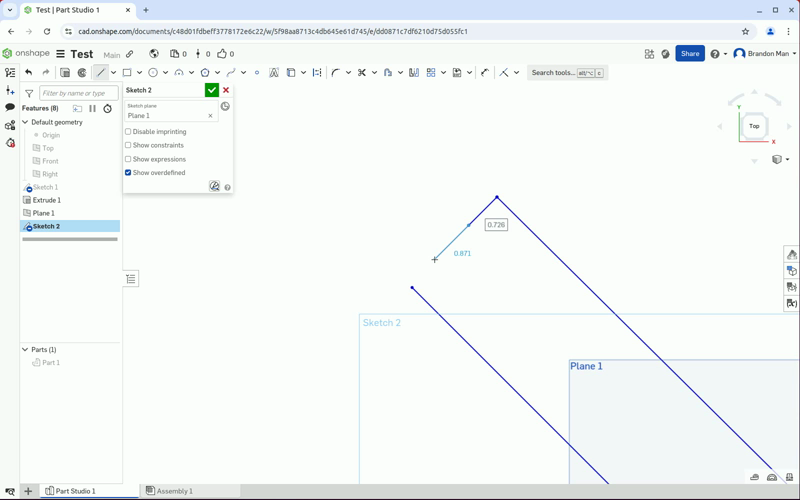
click(434, 259)
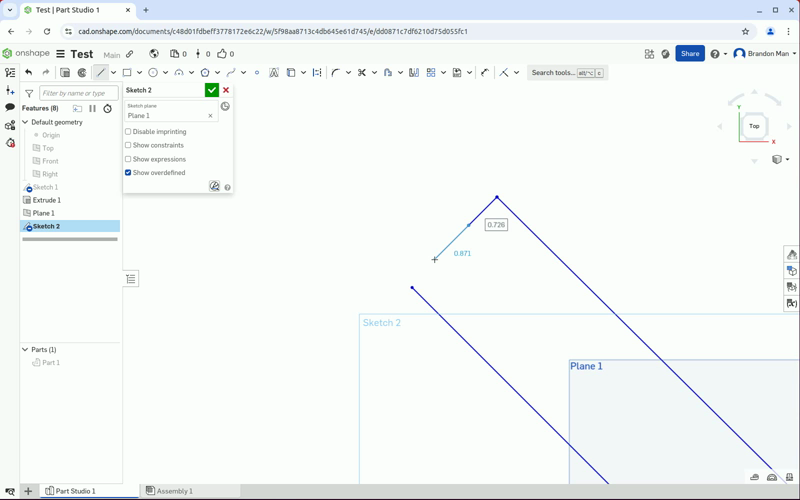
scroll(-6)
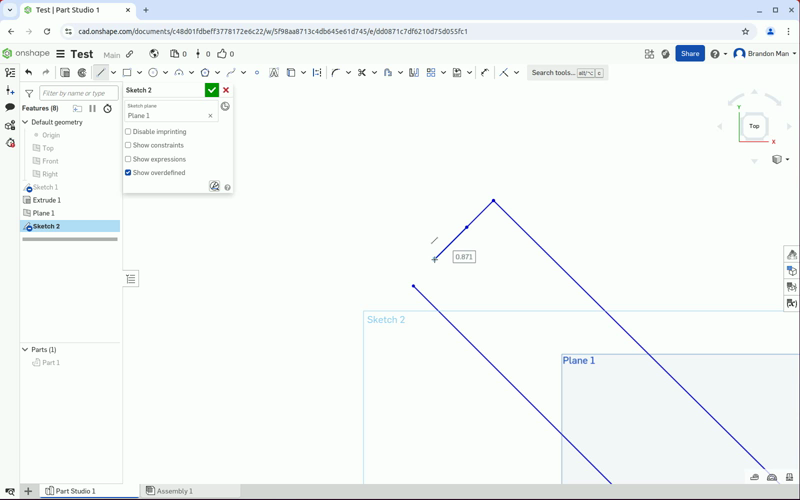
scroll(-6)
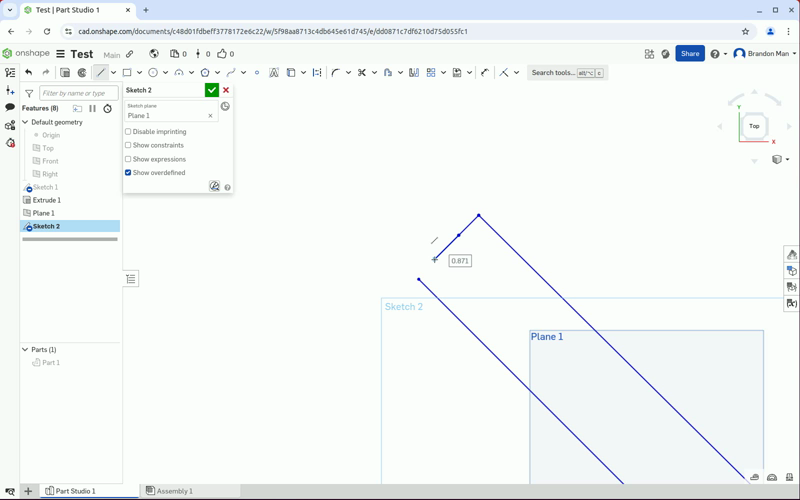
scroll(-6)
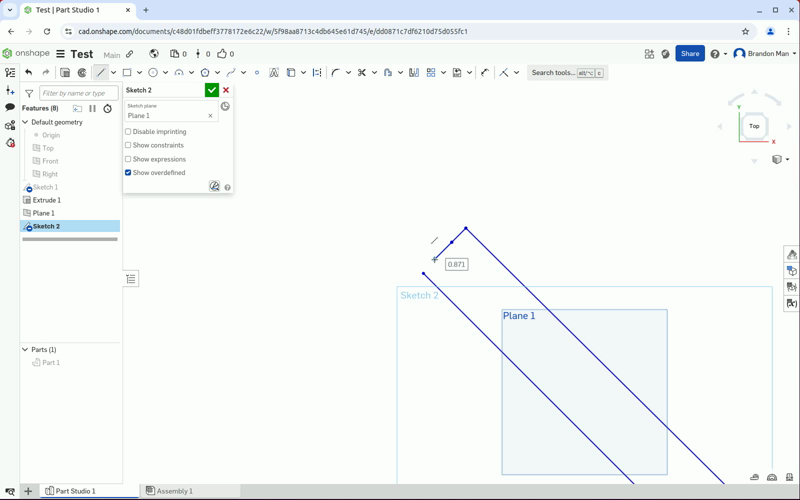
scroll(-6)
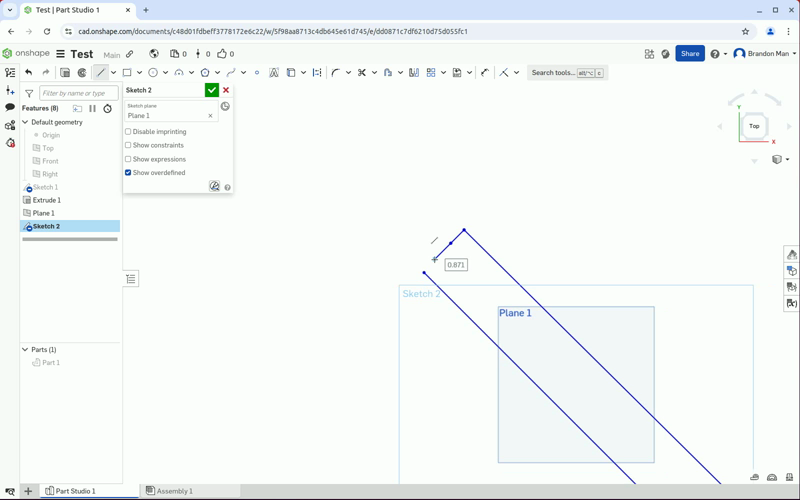
scroll(-6)
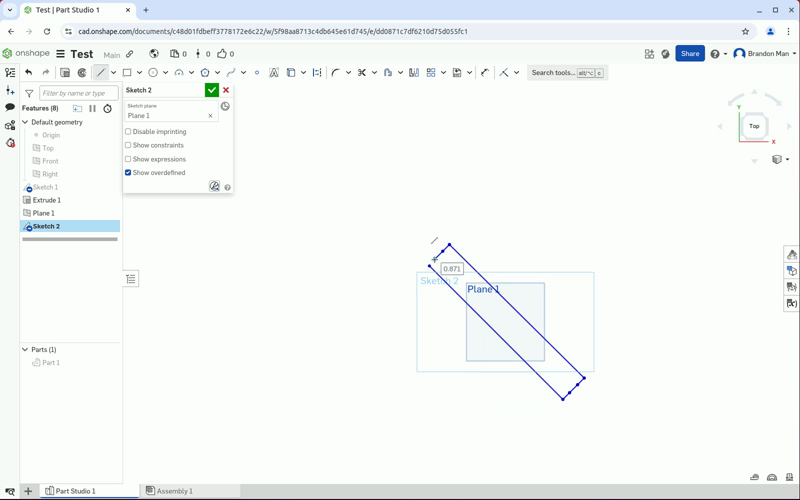
scroll(-6)
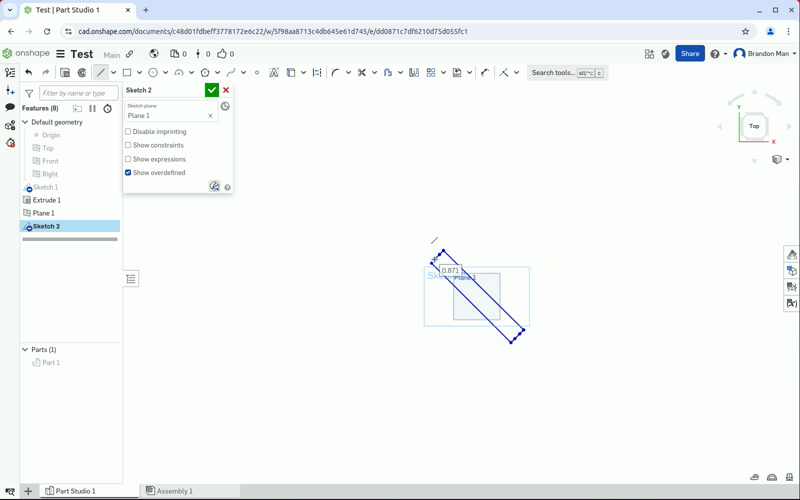
scroll(-6)
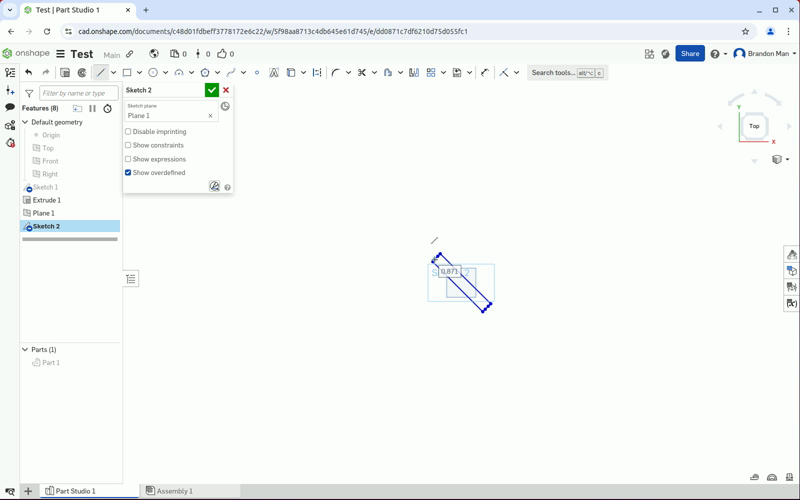
key_up(shift)
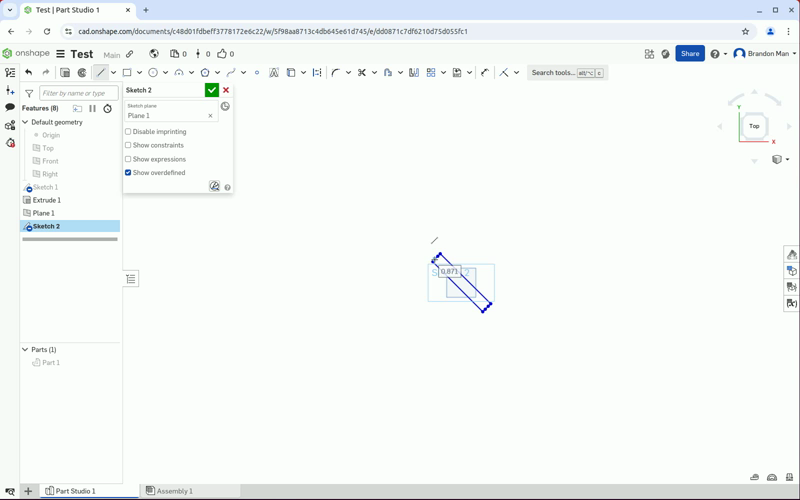
mouse_move(464, 259)
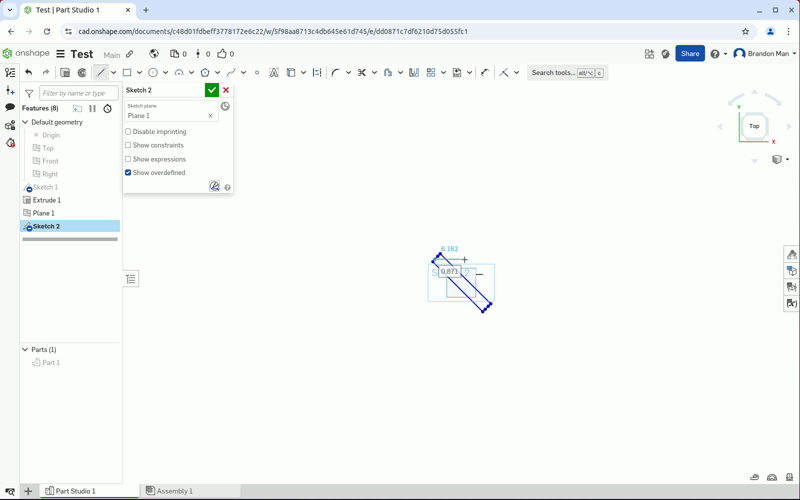
key_down(shift)
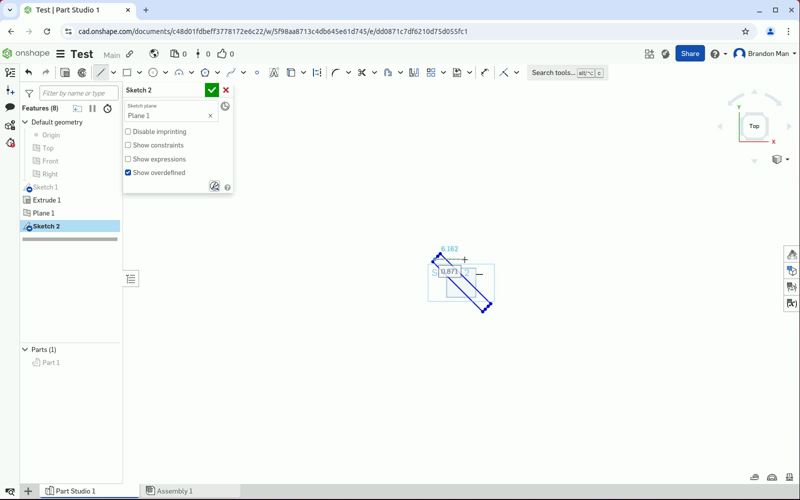
mouse_move(432, 261)
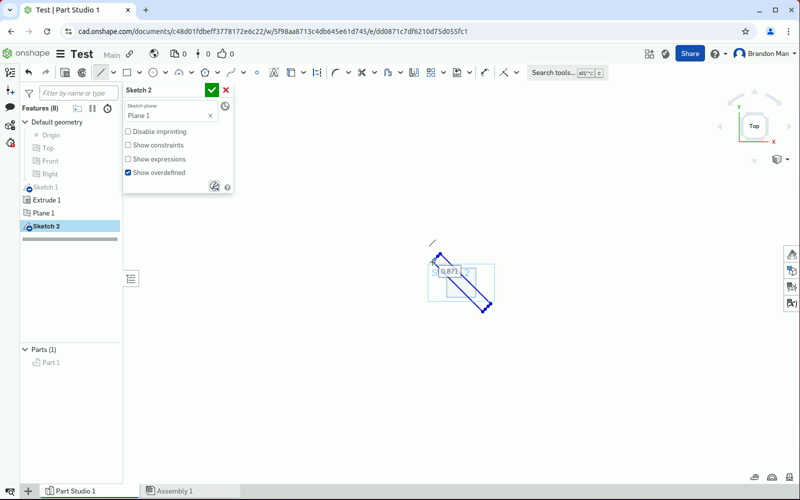
scroll(6)
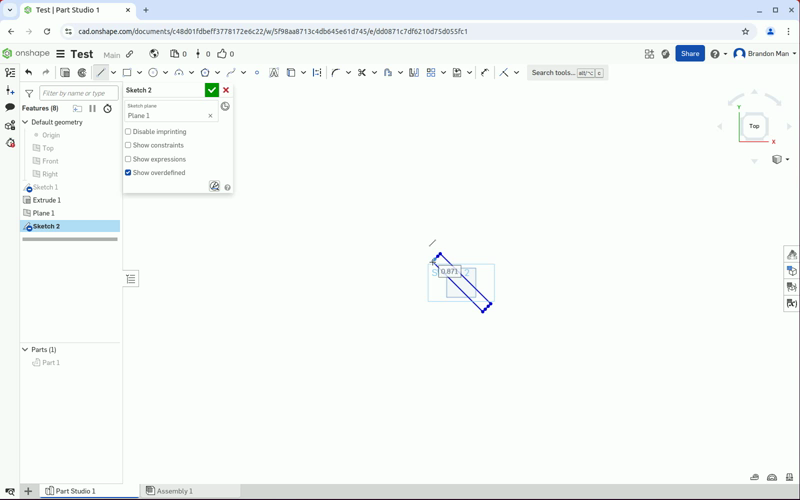
scroll(6)
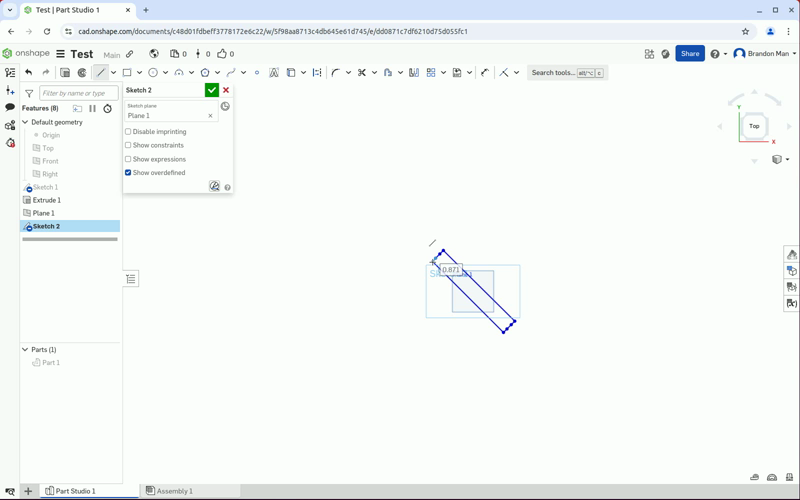
scroll(6)
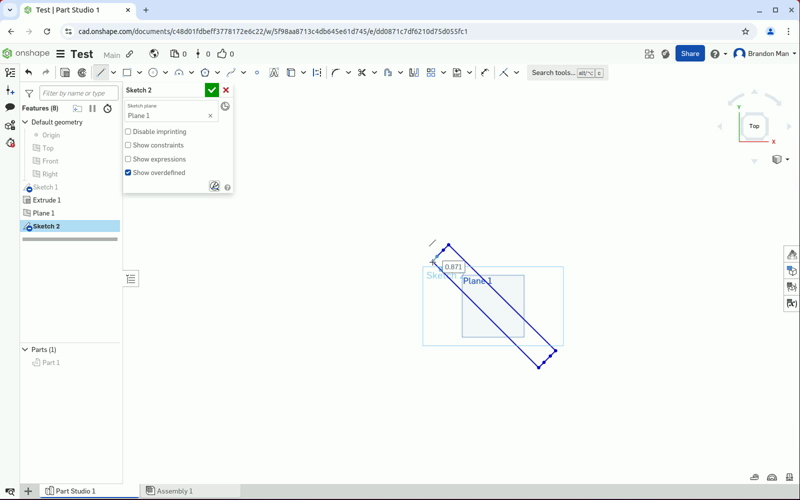
scroll(6)
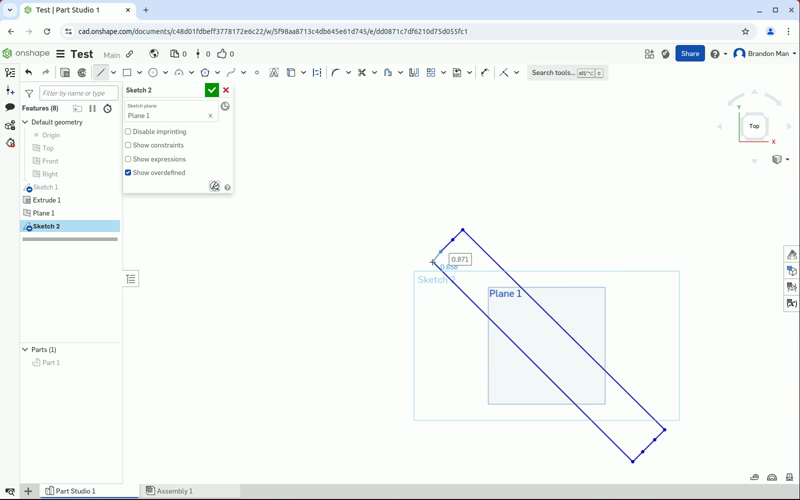
scroll(6)
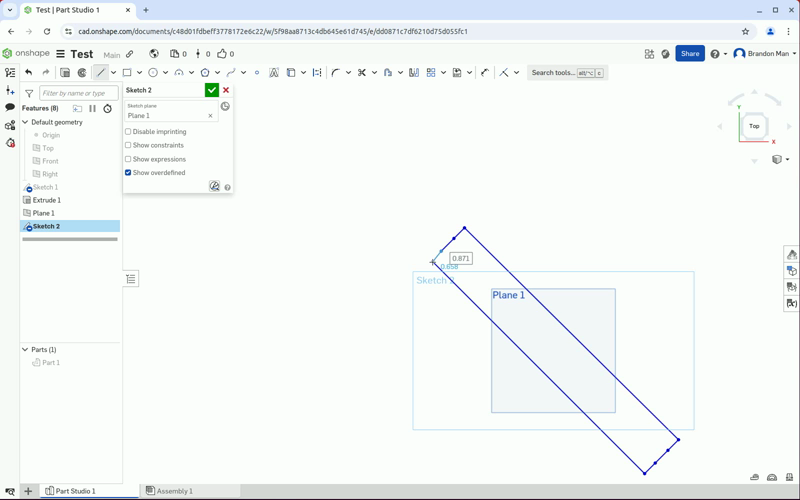
scroll(6)
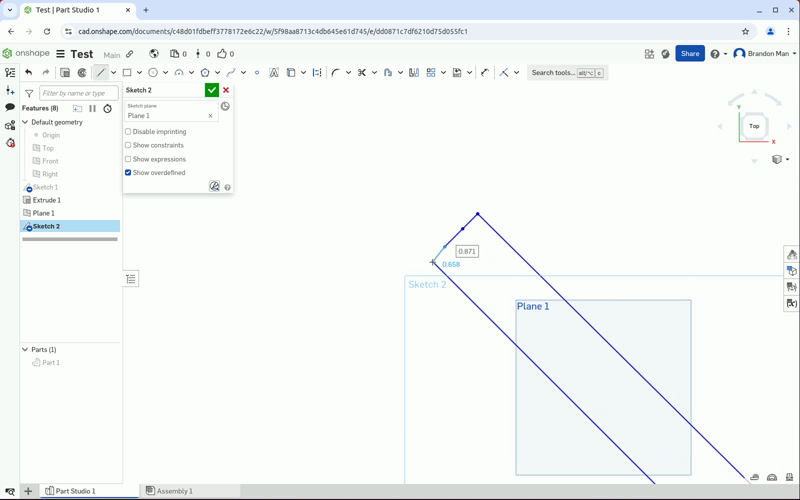
scroll(6)
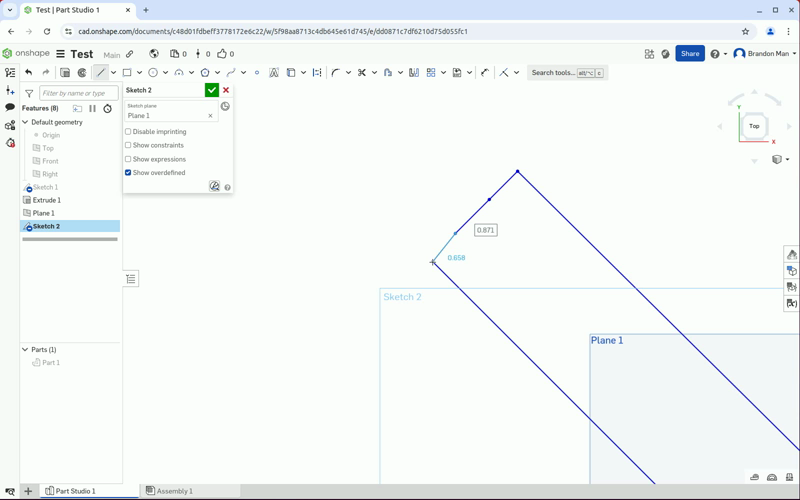
key_up(shift)
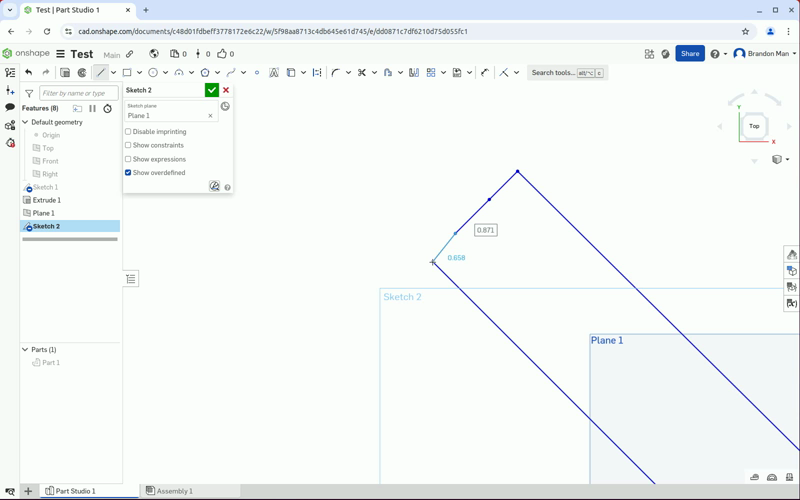
click(432, 261)
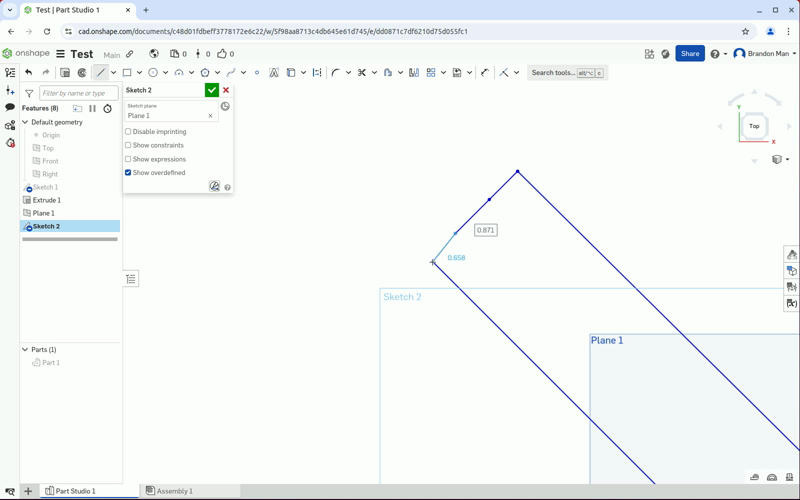
scroll(-6)
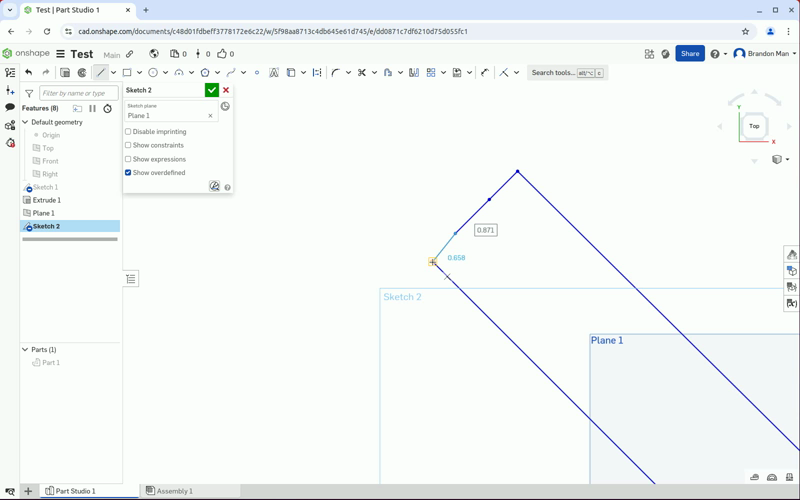
scroll(-6)
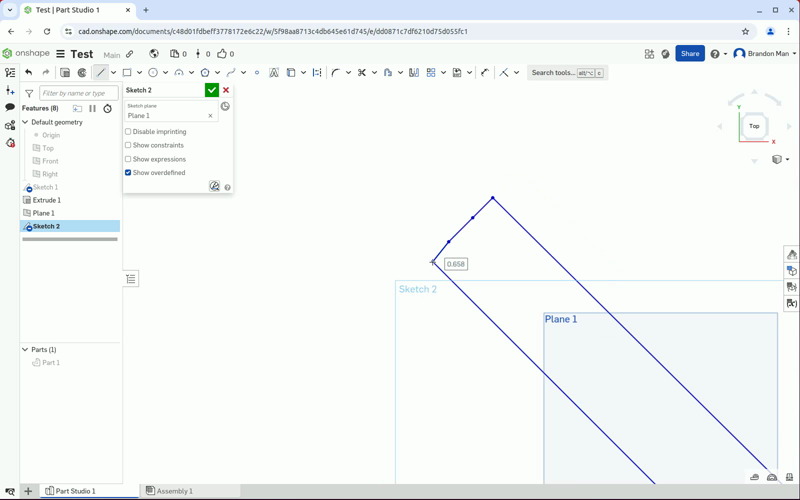
scroll(-6)
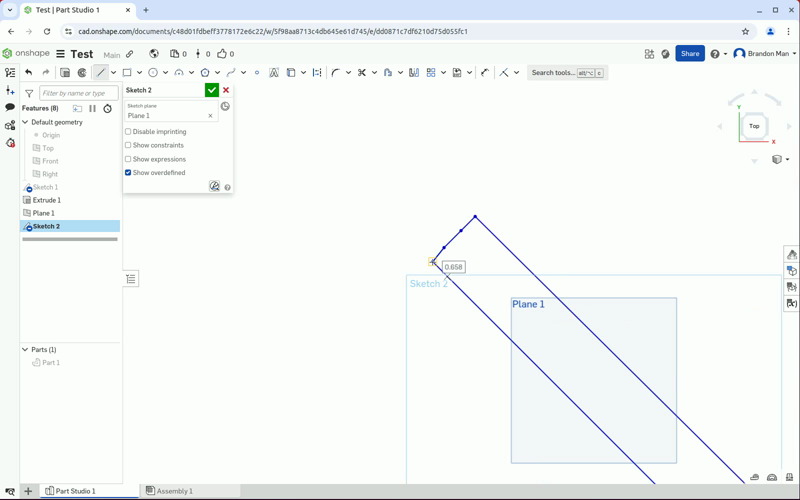
scroll(-6)
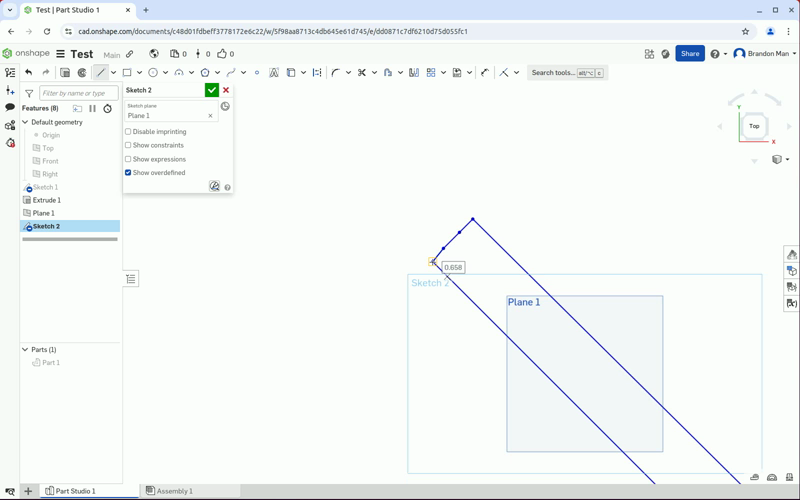
scroll(-6)
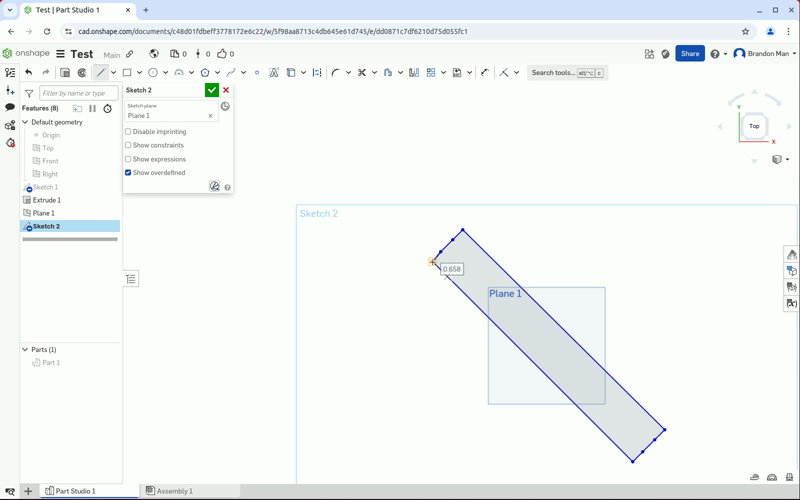
scroll(-6)
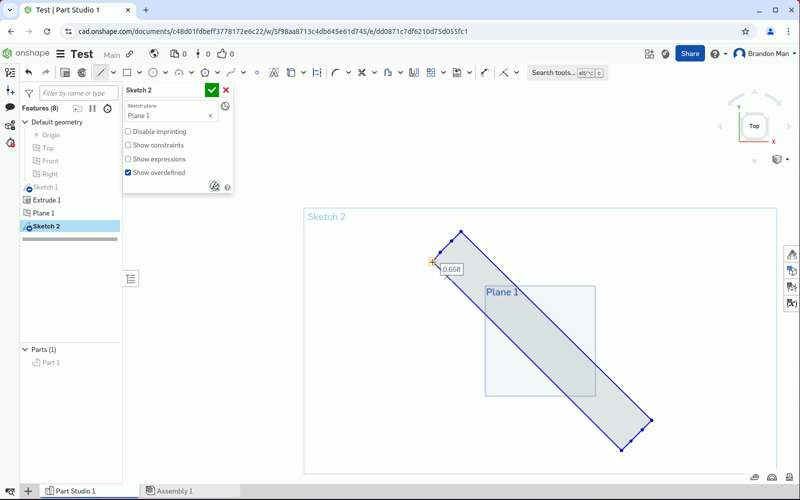
scroll(-6)
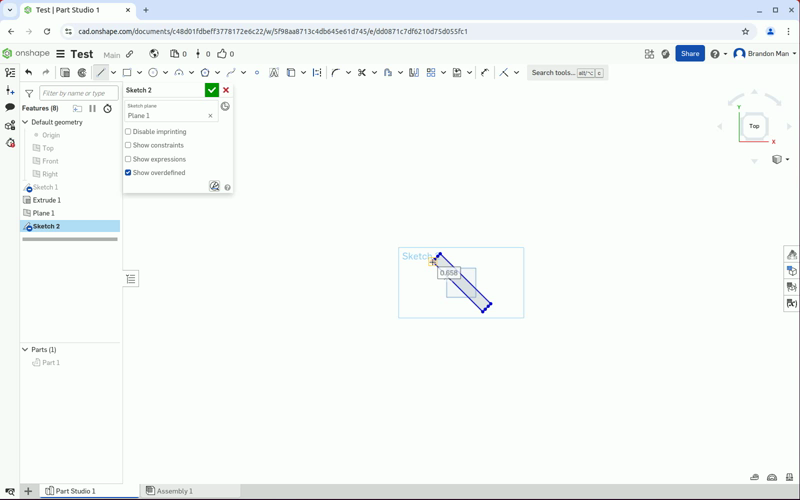
key(esc)
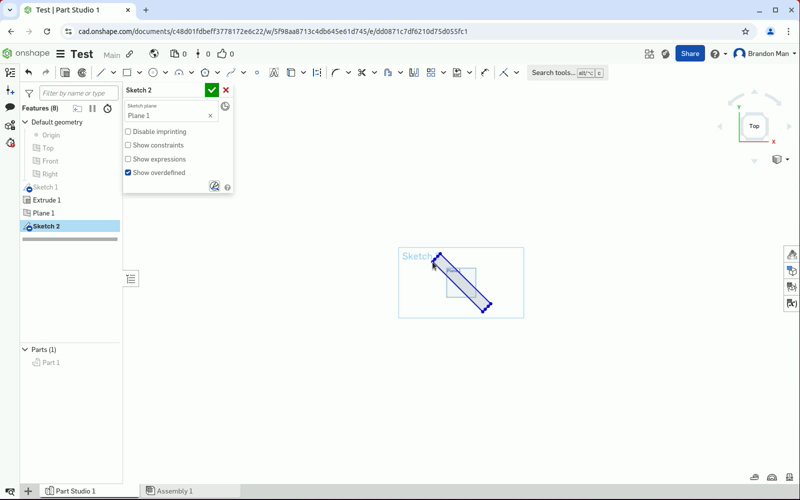
mouse_move(477, 292)
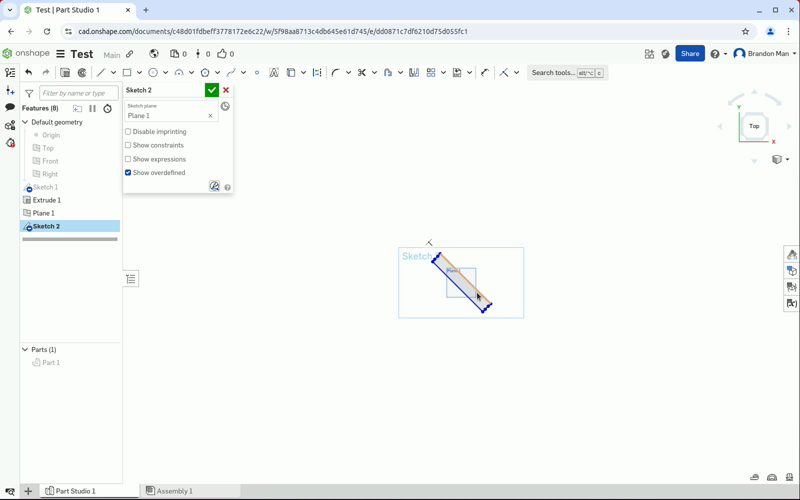
scroll(6)
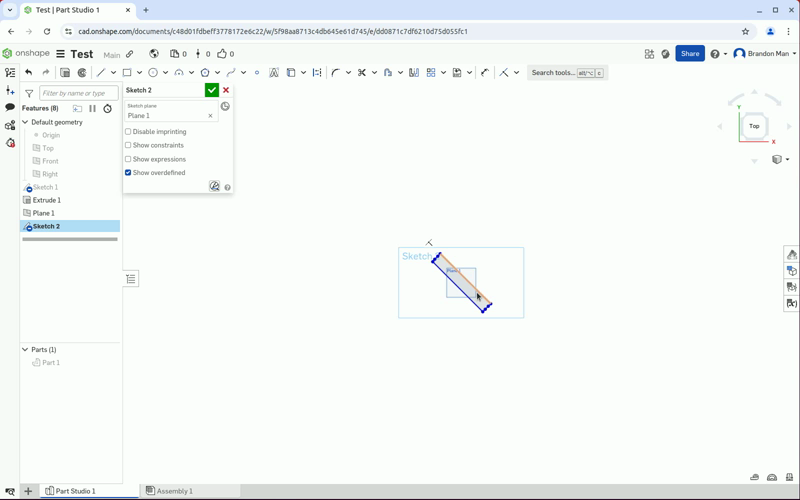
scroll(6)
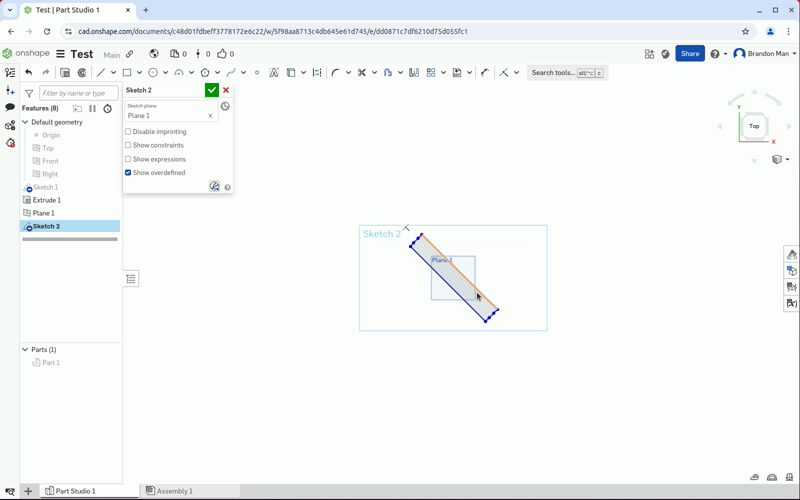
scroll(6)
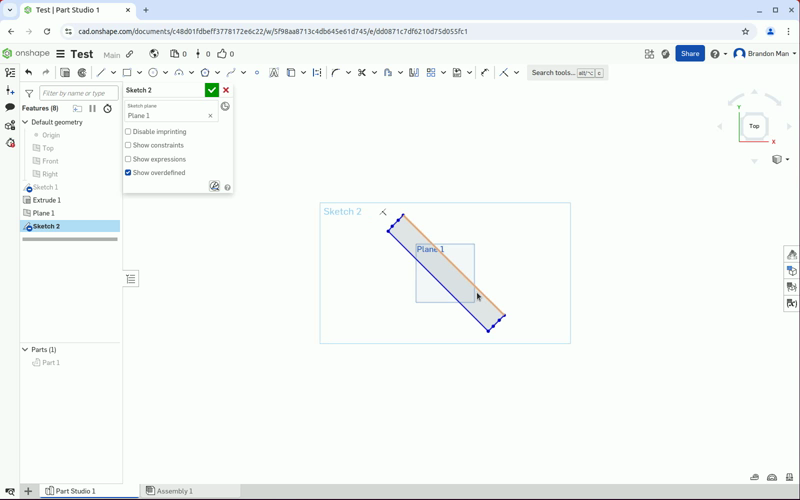
scroll(6)
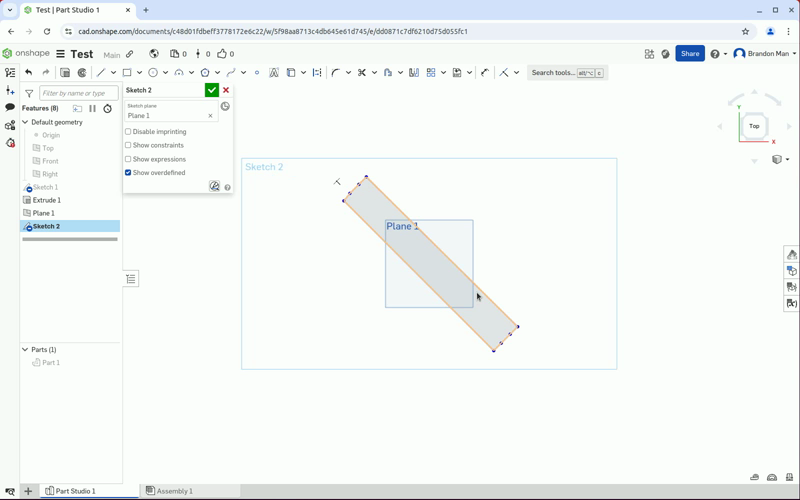
scroll(6)
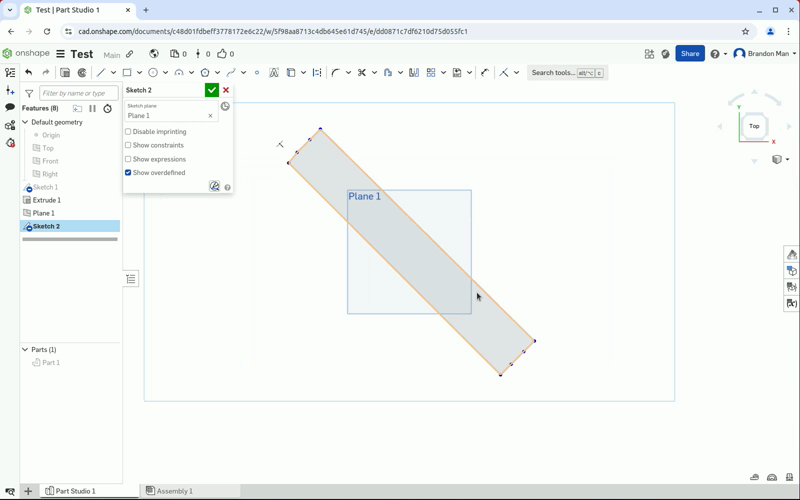
scroll(6)
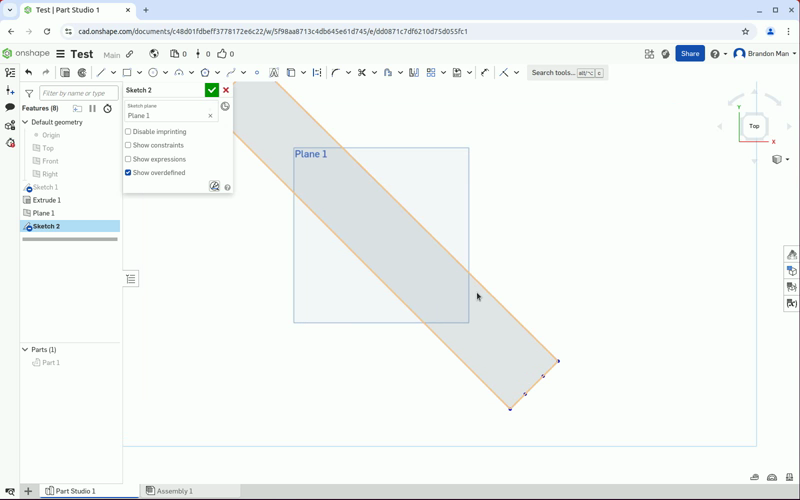
scroll(6)
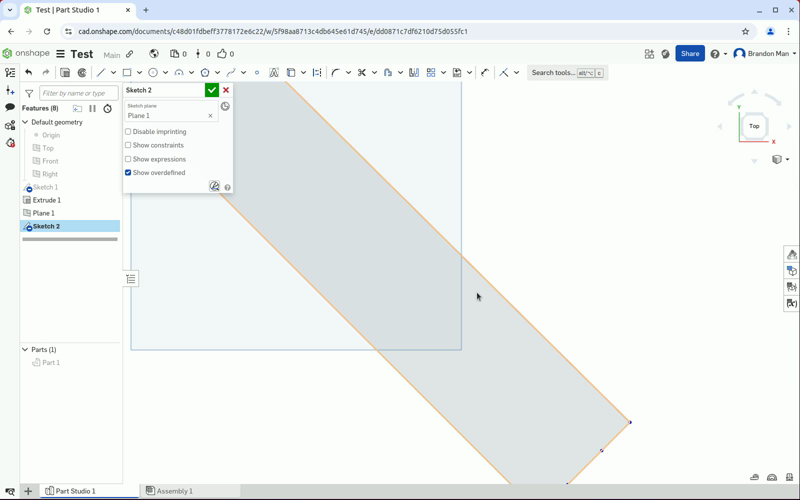
click(477, 292)
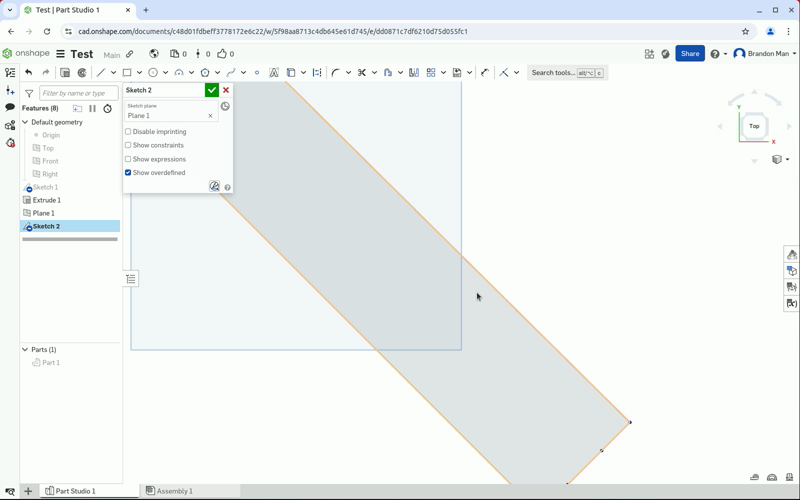
scroll(-6)
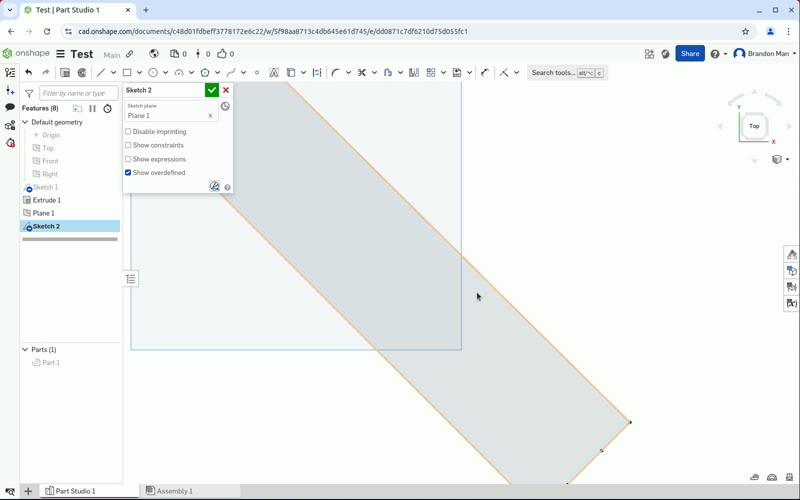
scroll(-6)
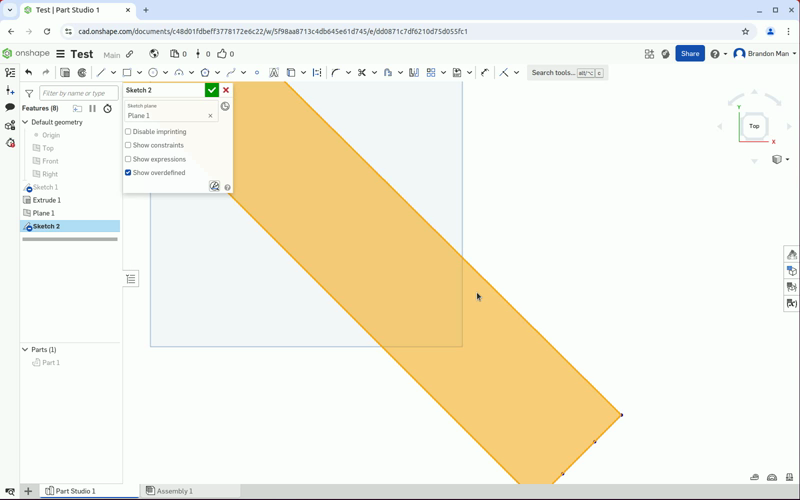
scroll(-6)
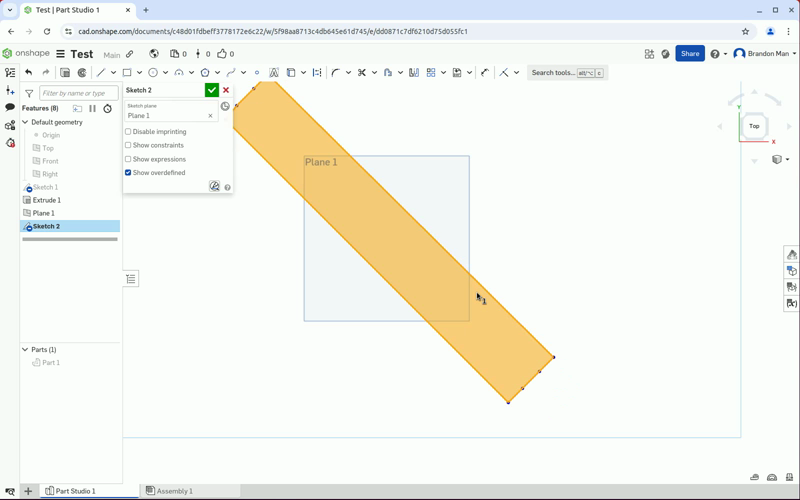
scroll(-6)
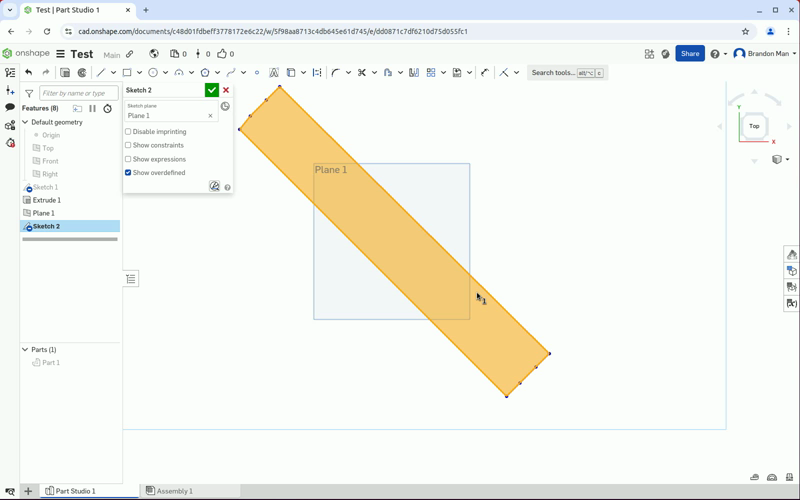
scroll(-6)
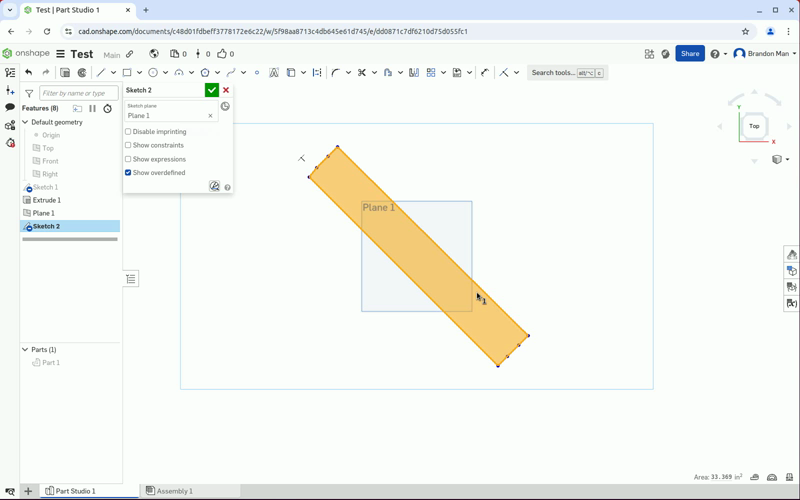
scroll(-6)
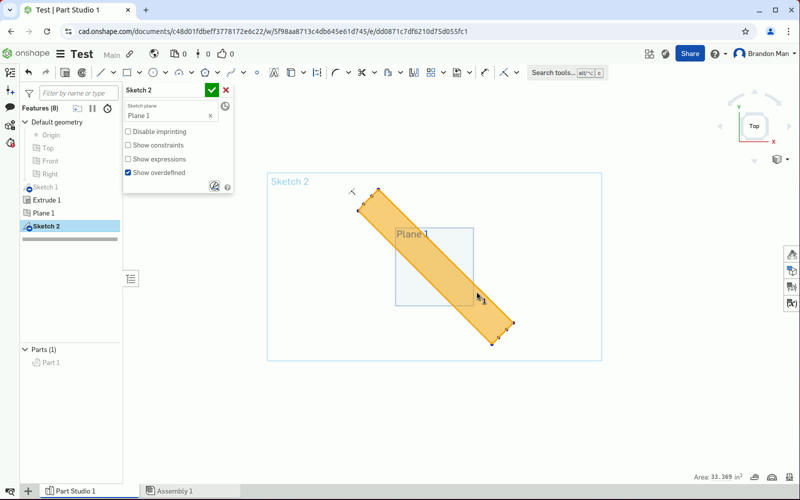
scroll(-6)
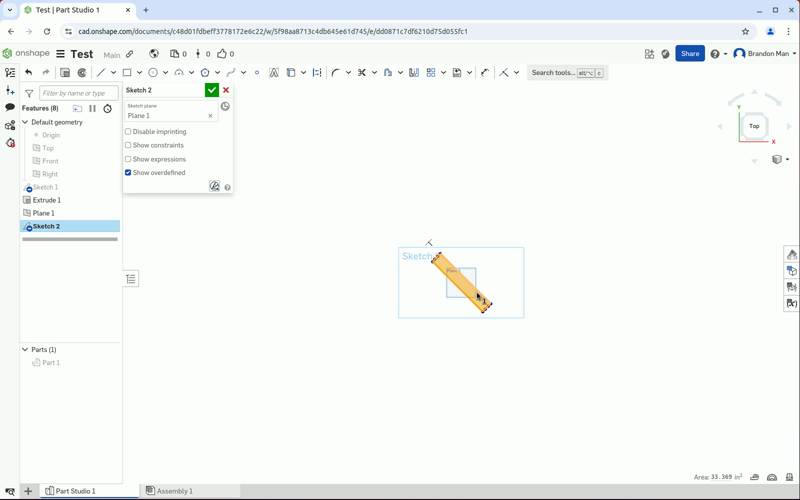
mouse_move(73, 352)
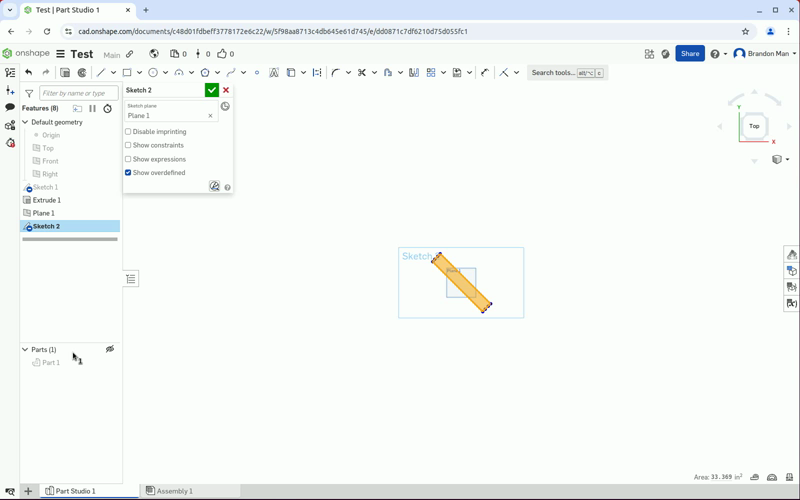
key(shift+y)
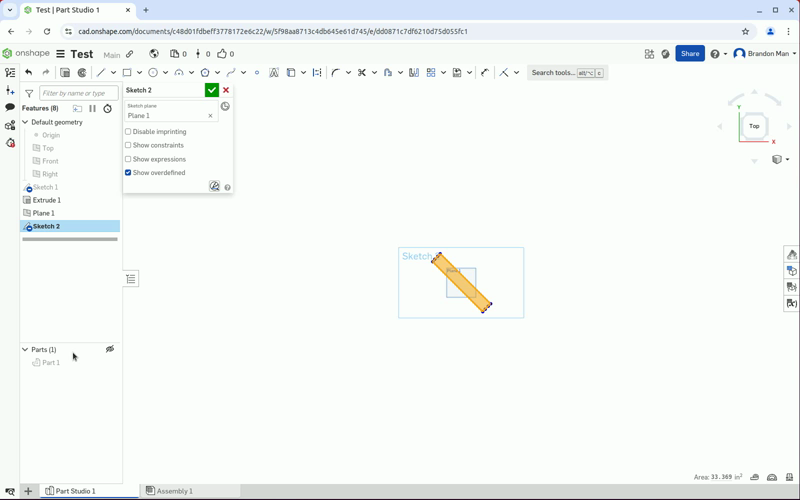
key(shift+e)
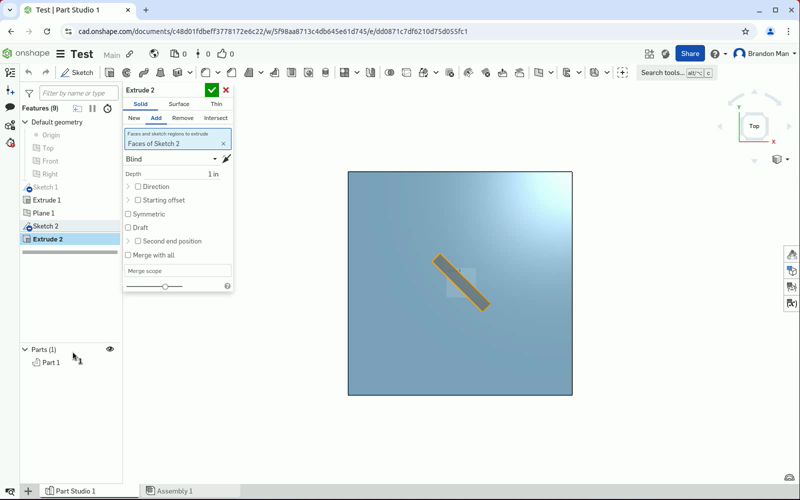
mouse_move(143, 106)
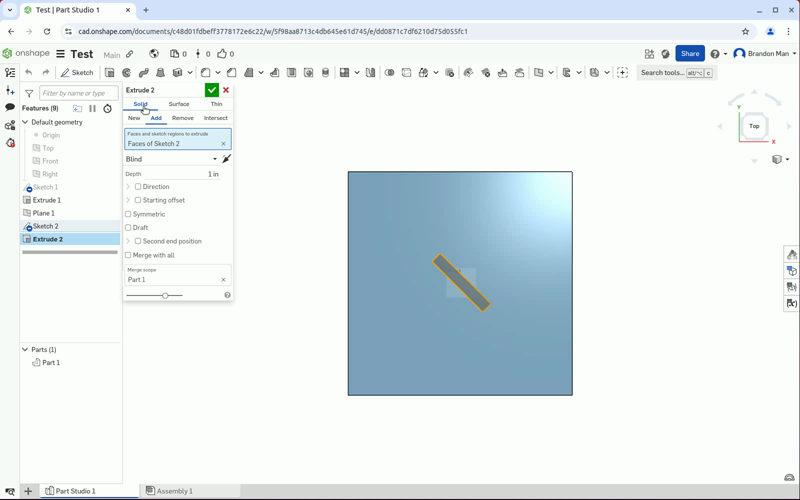
click(143, 106)
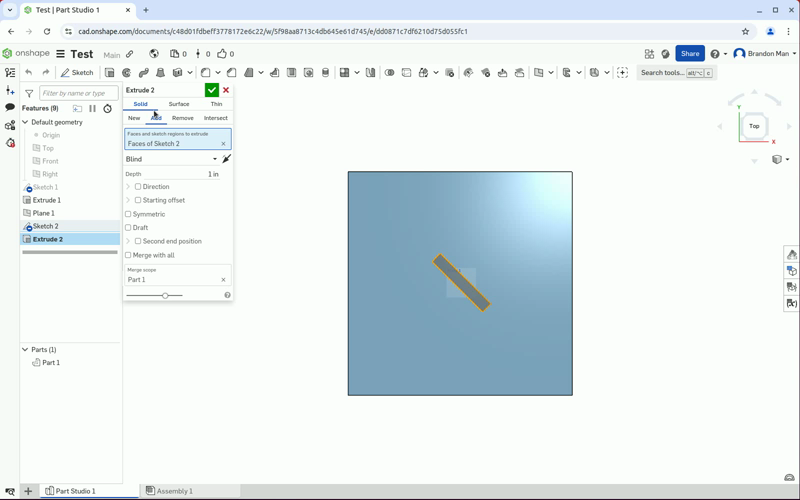
mouse_move(186, 120)
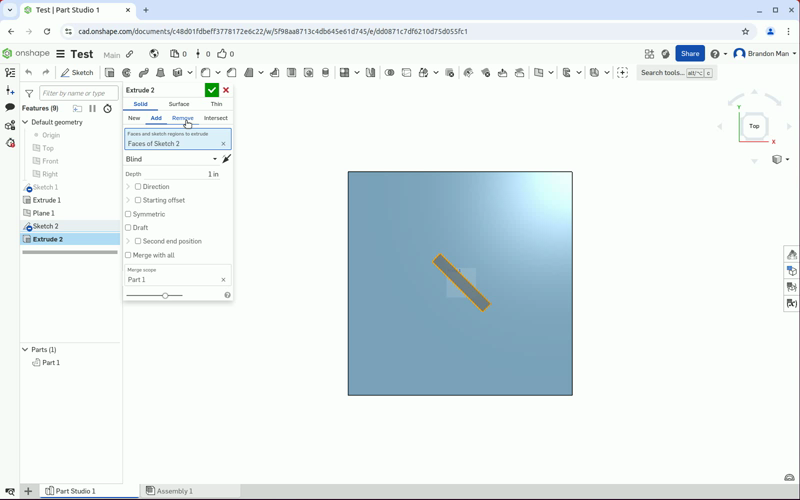
click(186, 120)
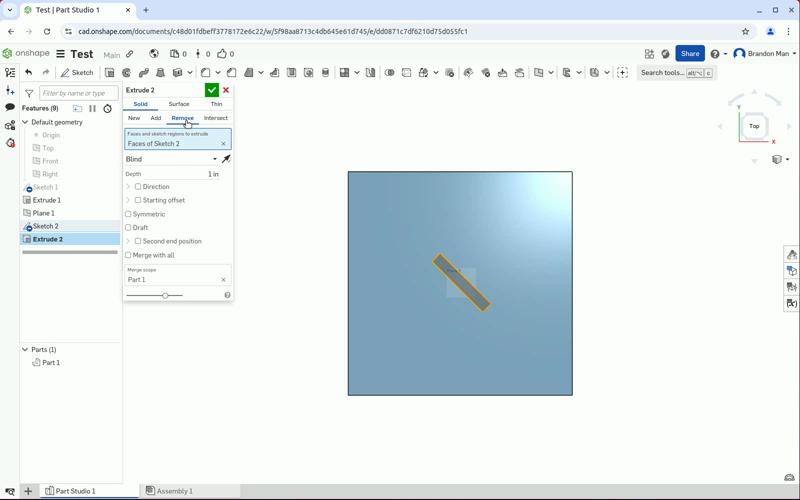
key(tab, 4)
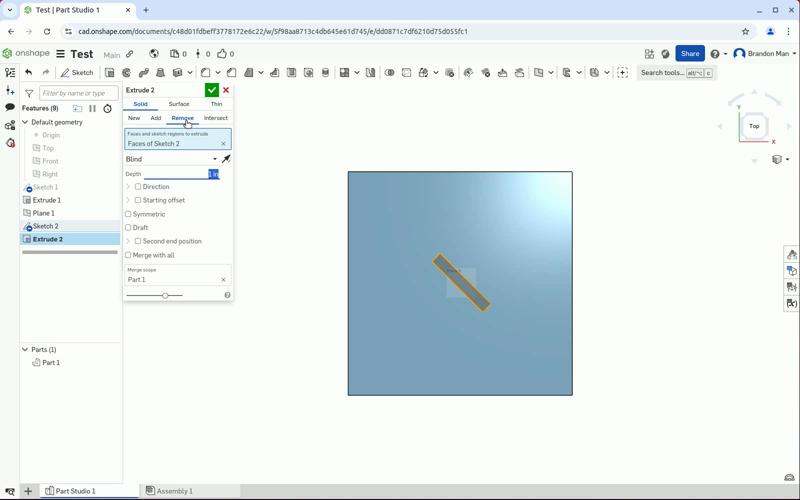
text(2.166)
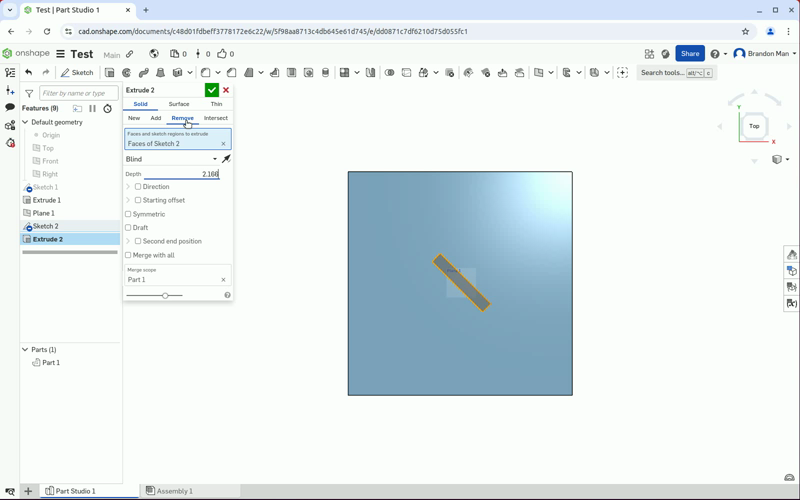
key(tab, 6)
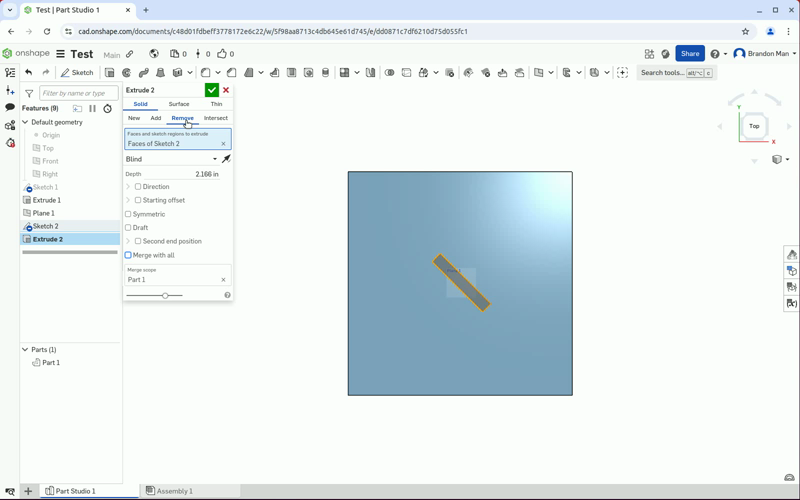
key(space)
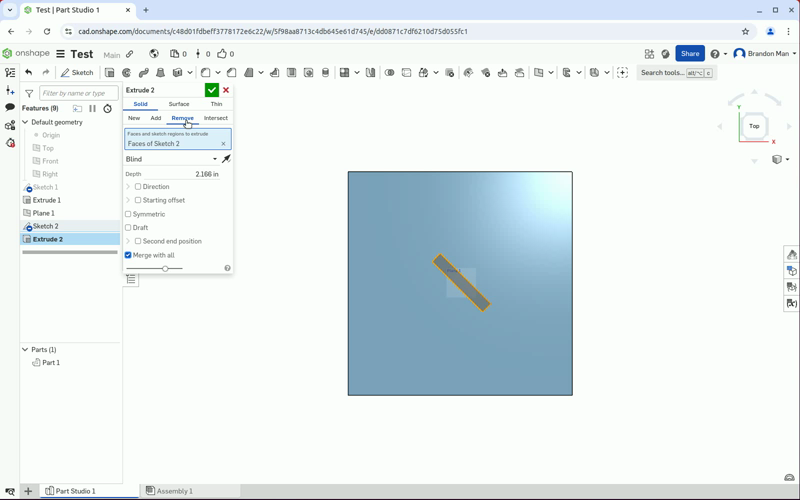
key(enter)
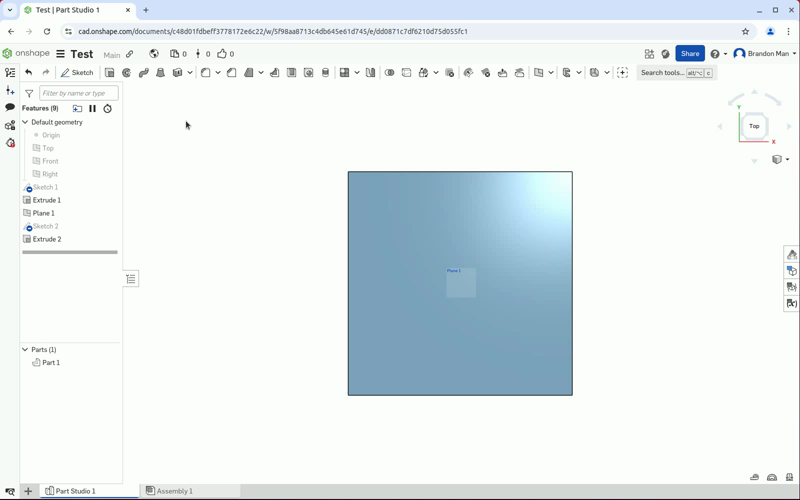
key(shift+h)
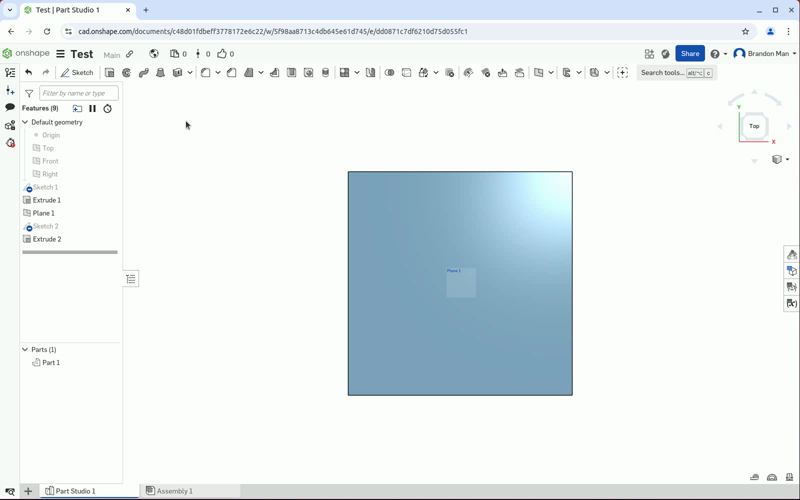
key(shift+h)
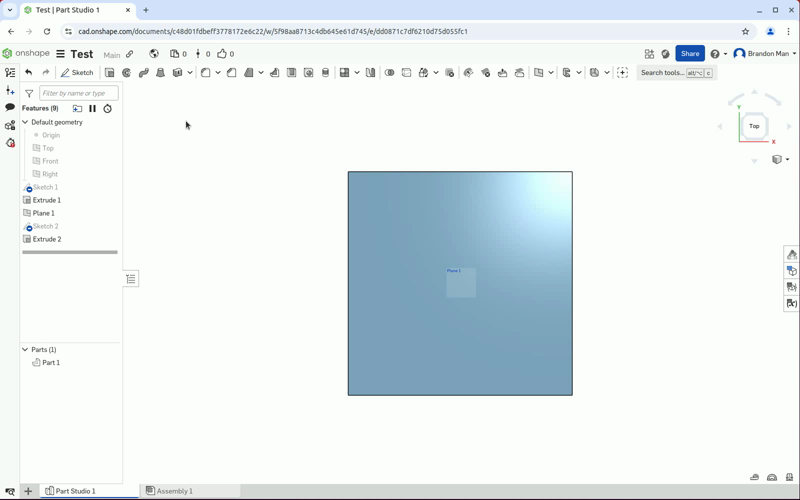
key(shift+7)
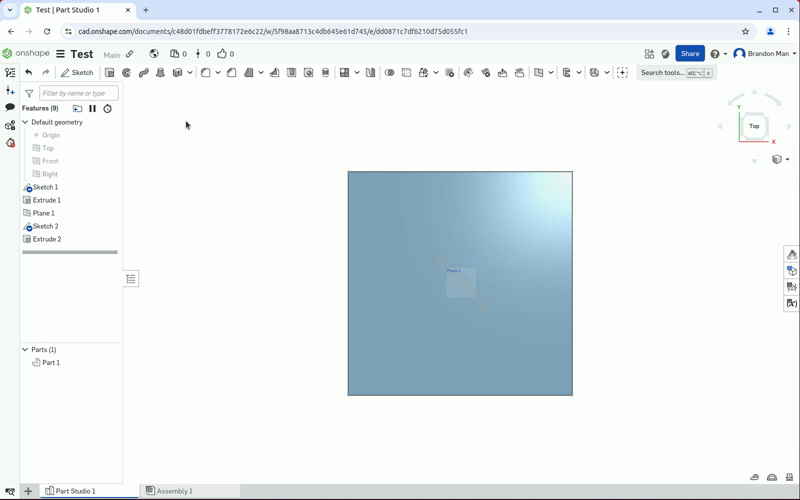
key(up, 3)
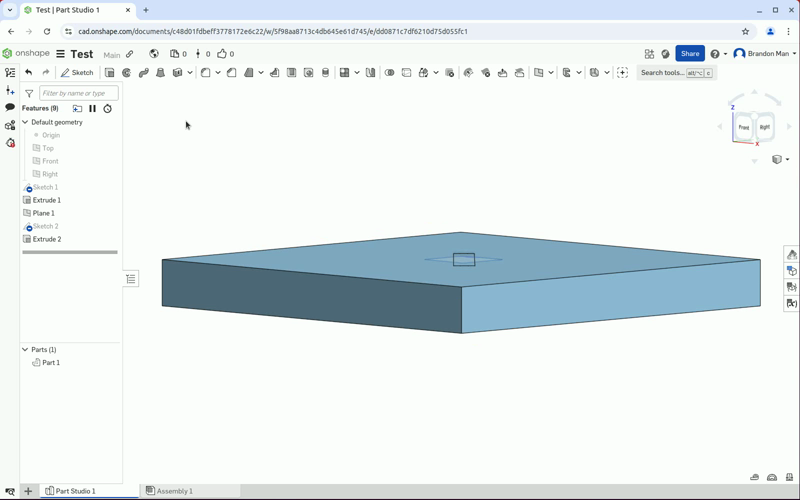
key(left, 3)
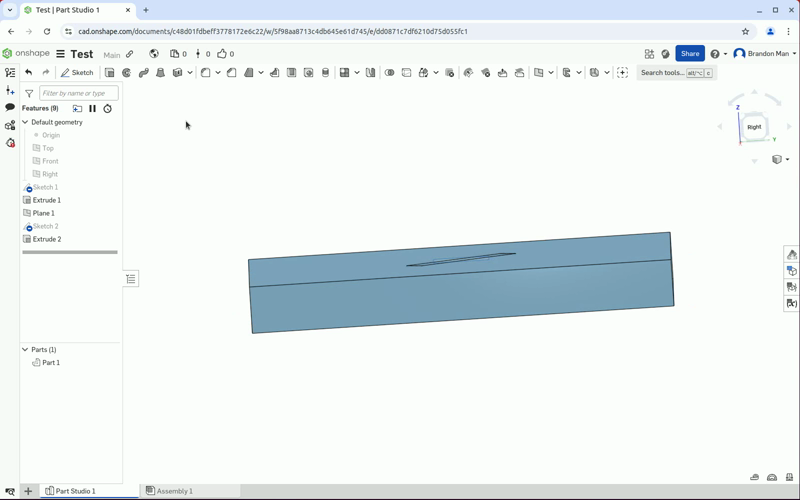
key(right, 3)
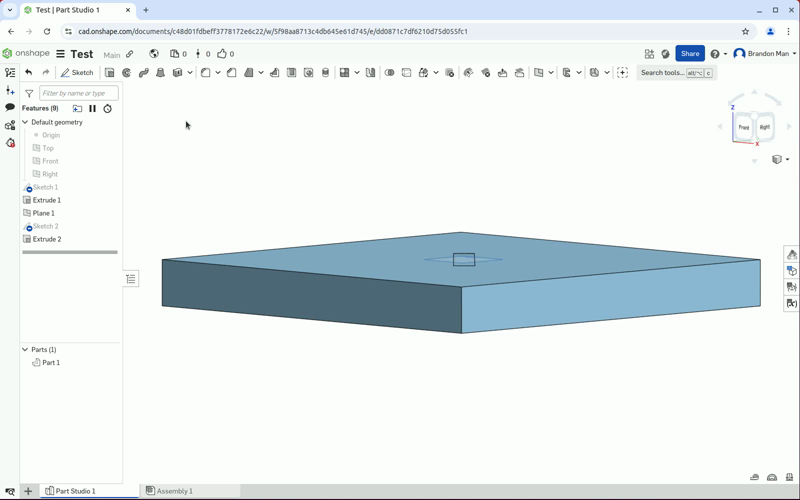
key(down, 3)
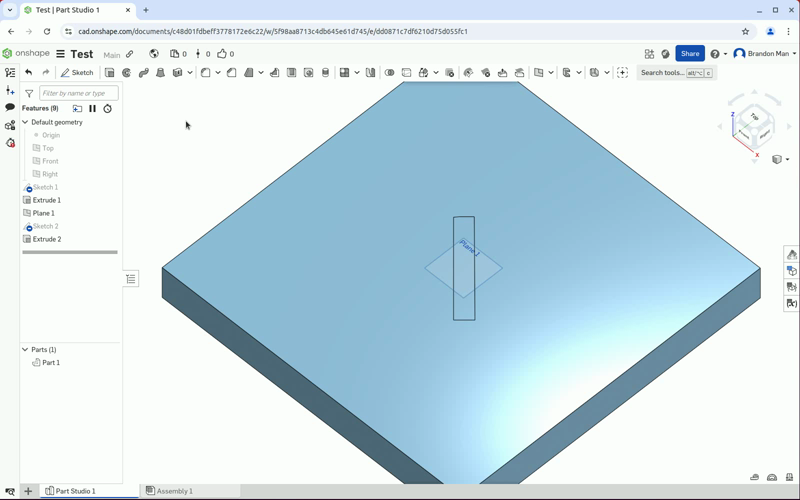
mouse_move(73, 189)
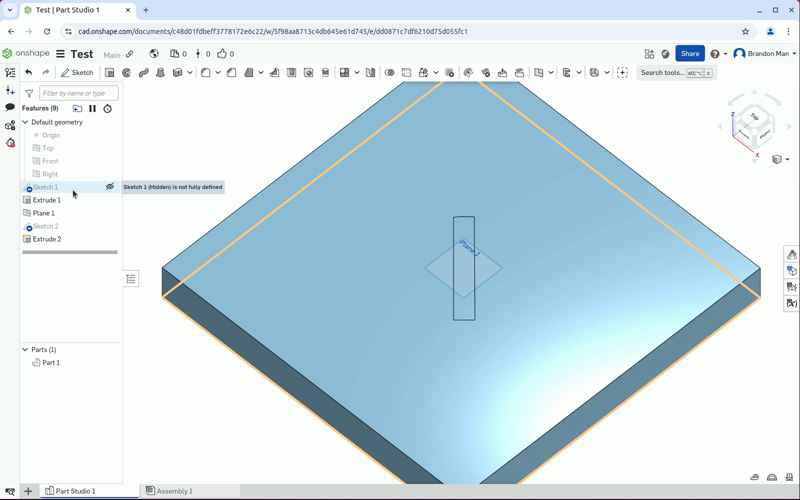
click(73, 189)